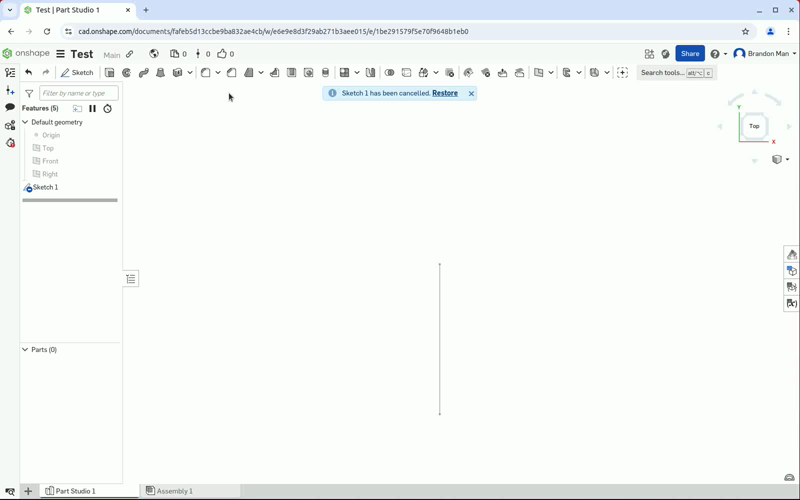
key(shift+h)
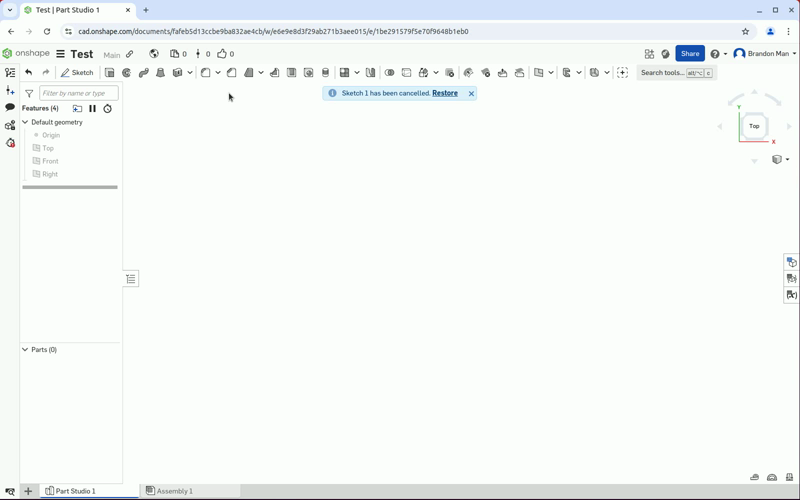
mouse_move(73, 352)
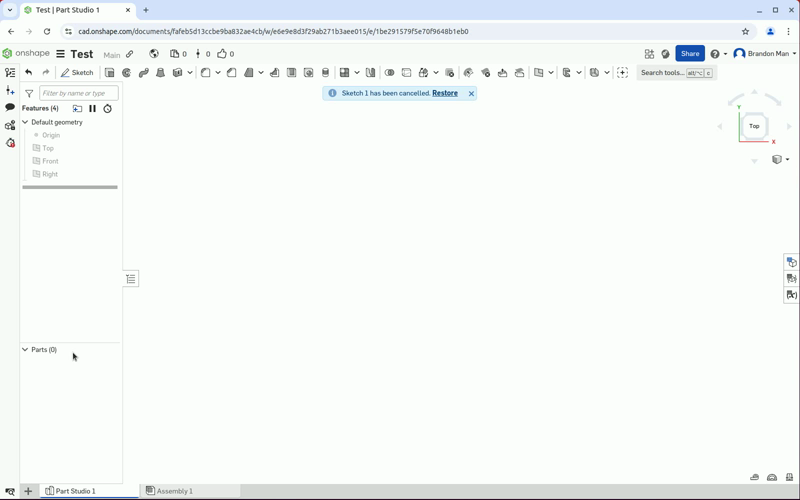
key(y)
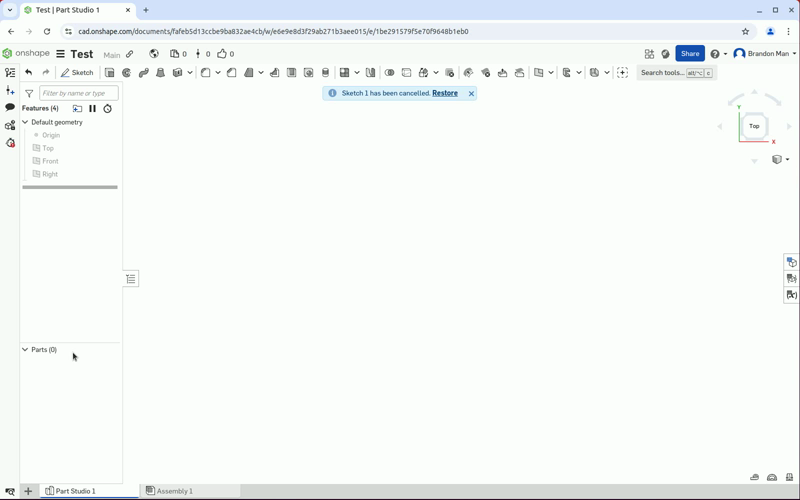
key(shift+p)
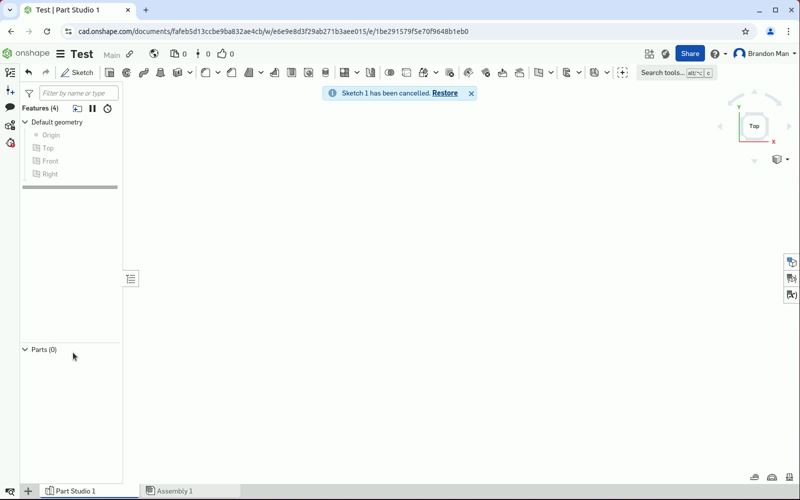
key(space)
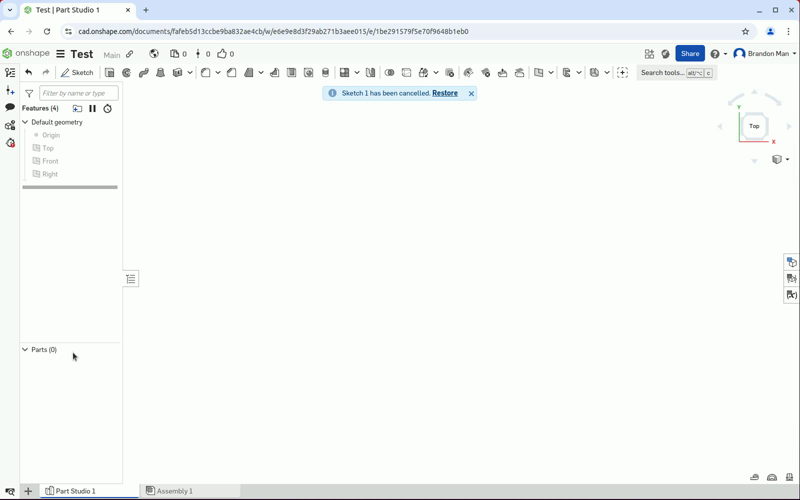
key_down(shift)
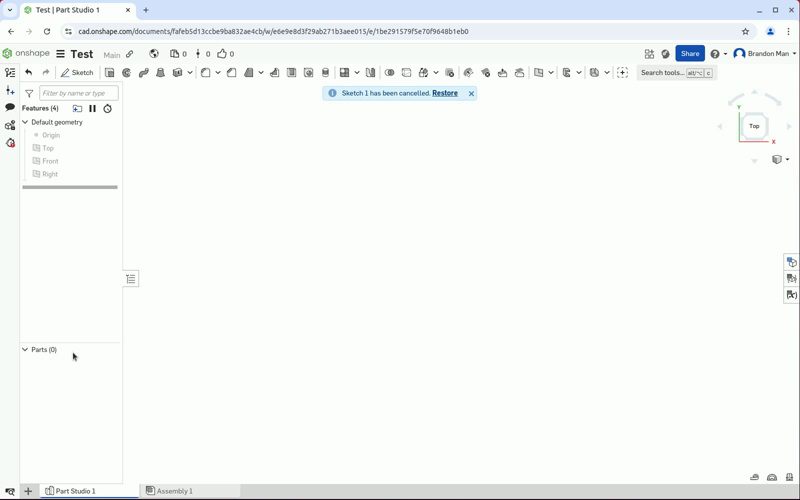
key(up)
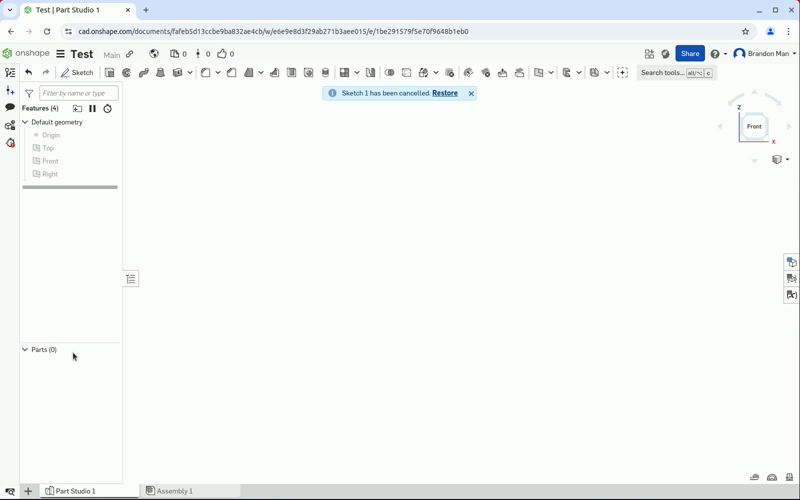
key_up(shift)
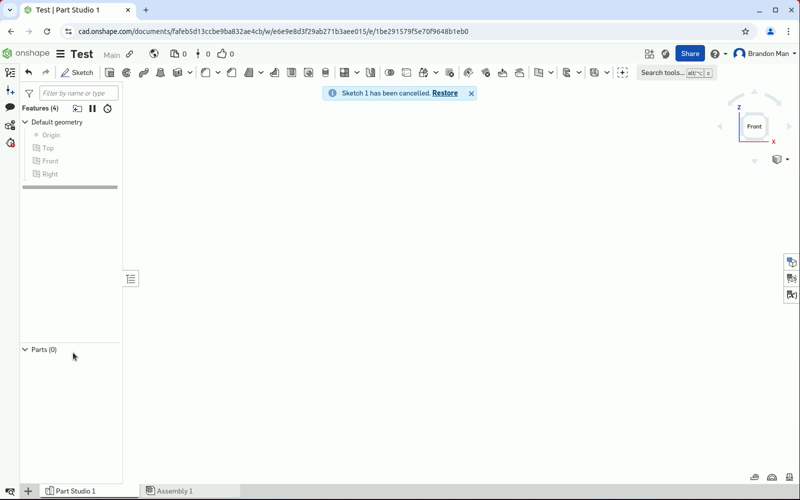
mouse_move(73, 352)
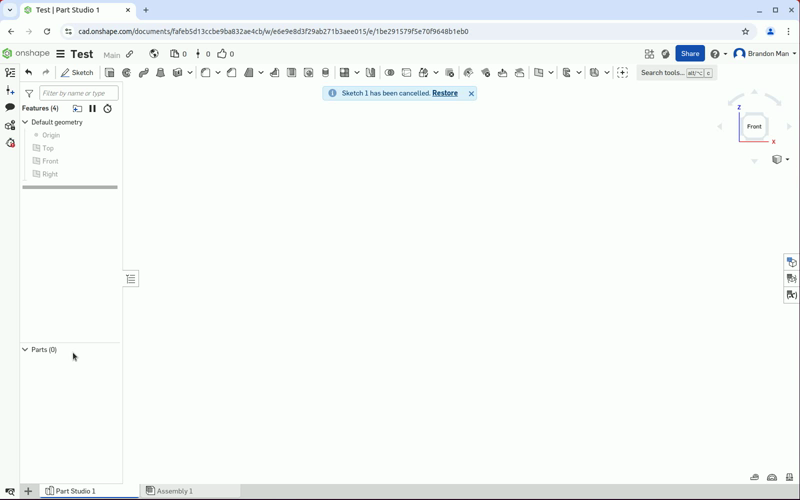
key(shift+y)
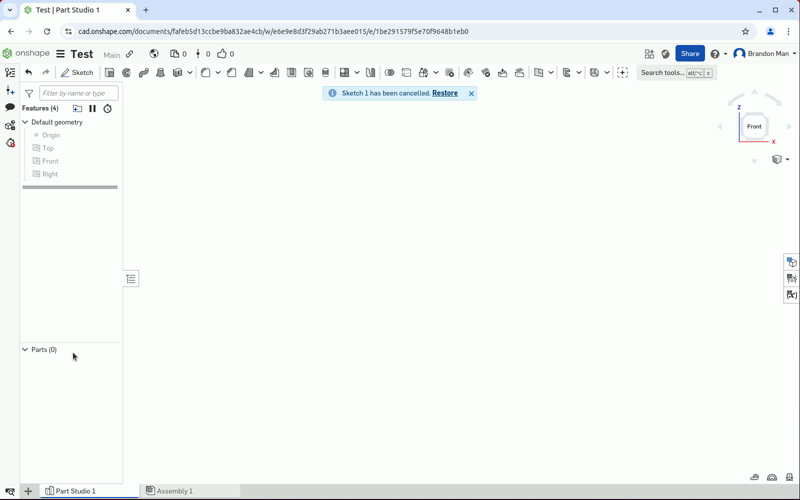
key(shift+s)
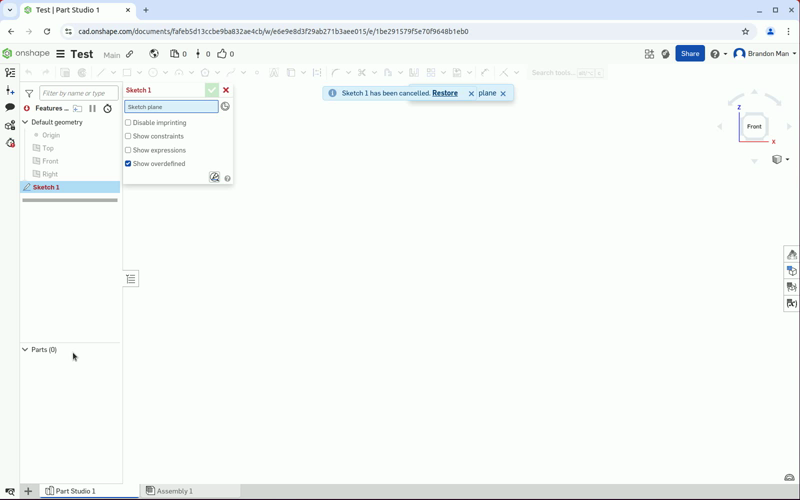
mouse_move(73, 163)
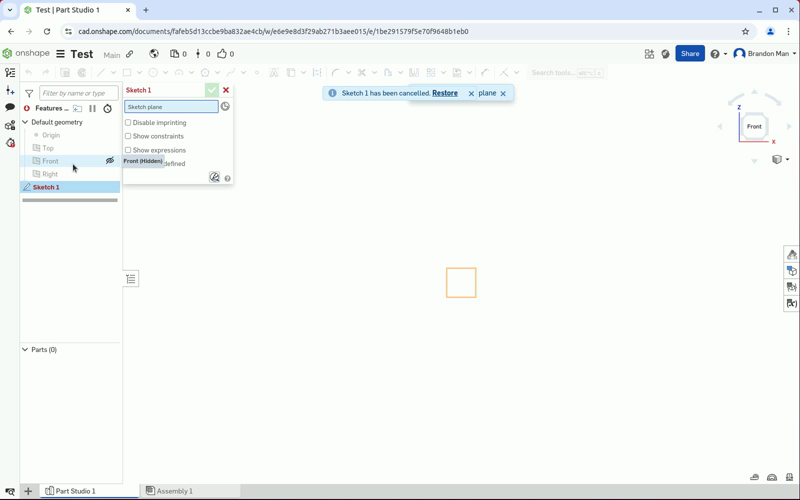
click(73, 163)
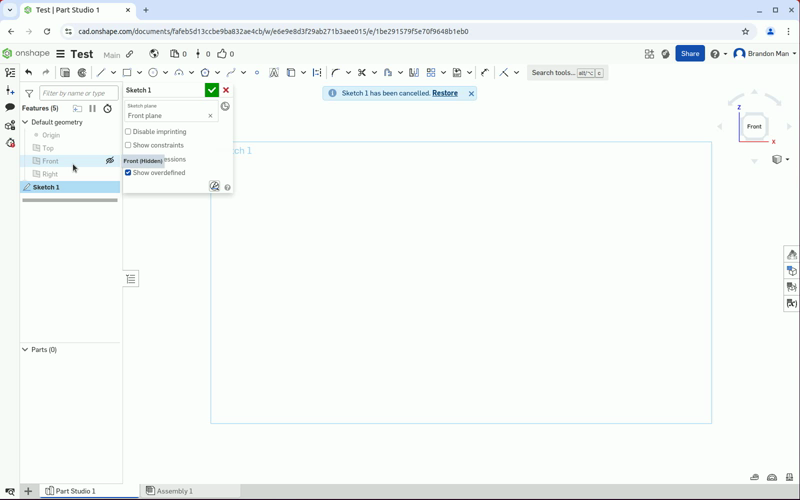
mouse_move(73, 352)
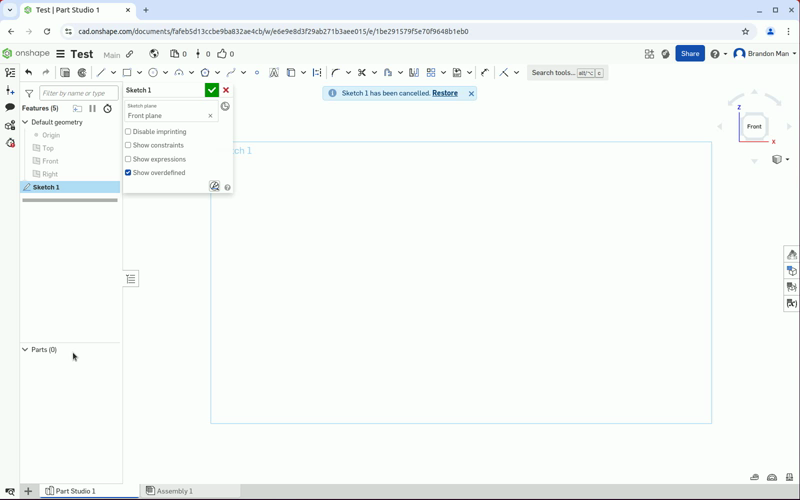
key(y)
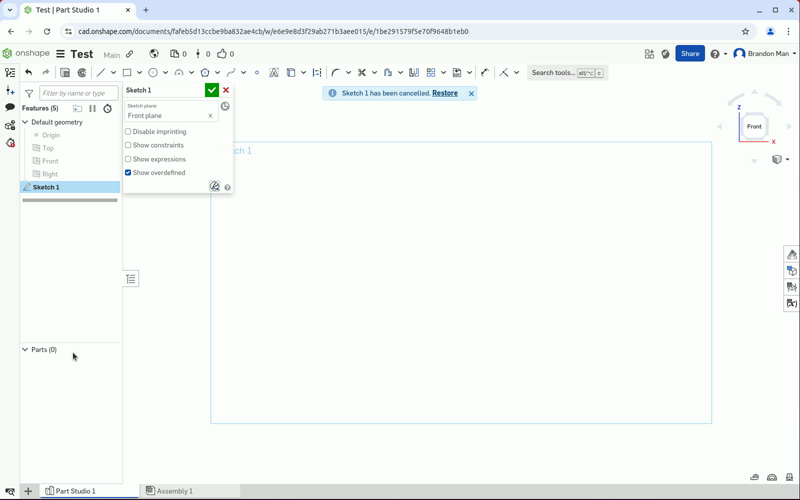
key(c)
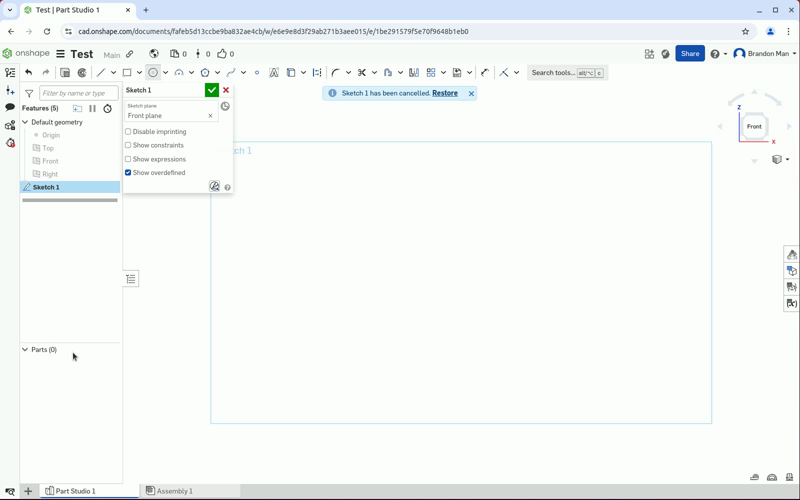
key_down(shift)
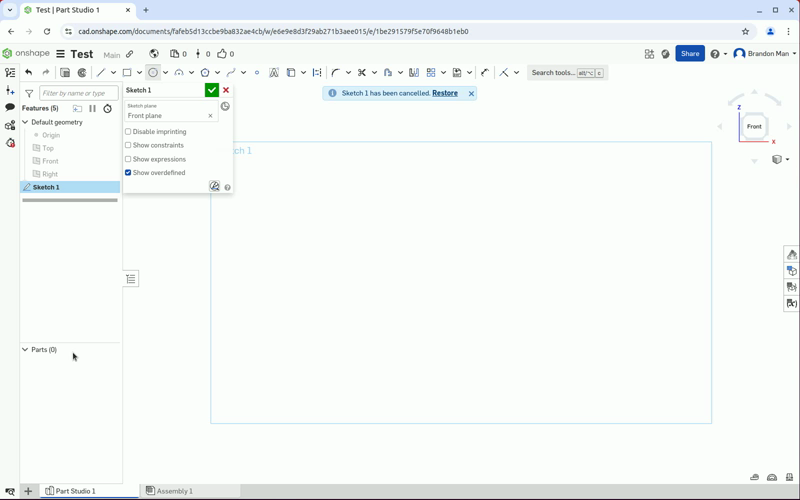
mouse_move(549, 218)
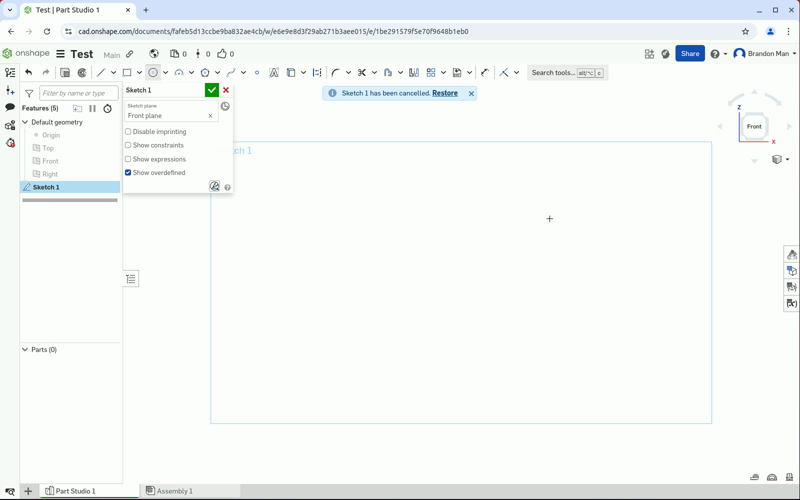
click(549, 218)
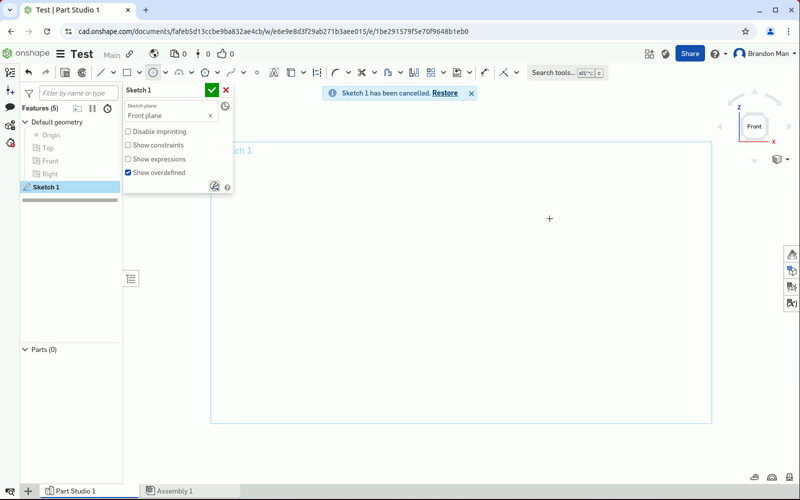
key_up(shift)
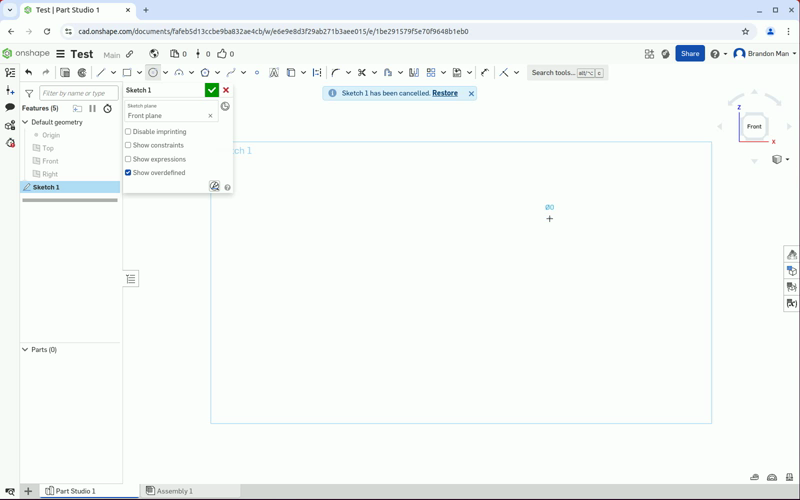
mouse_move(573, 218)
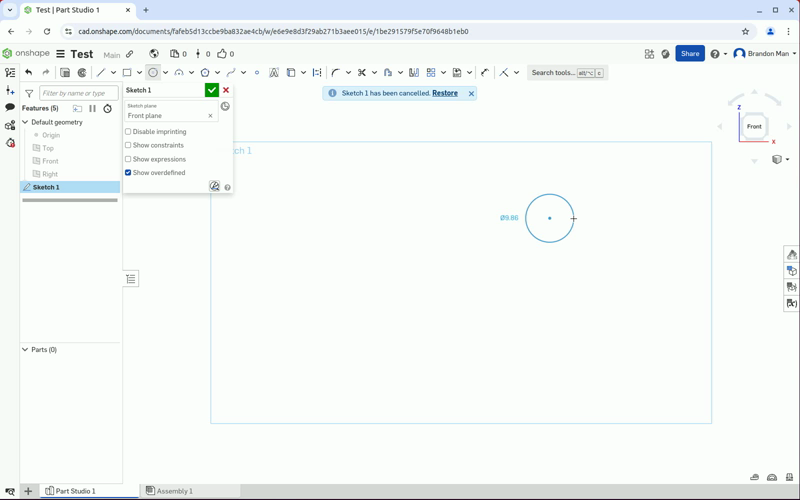
click(573, 218)
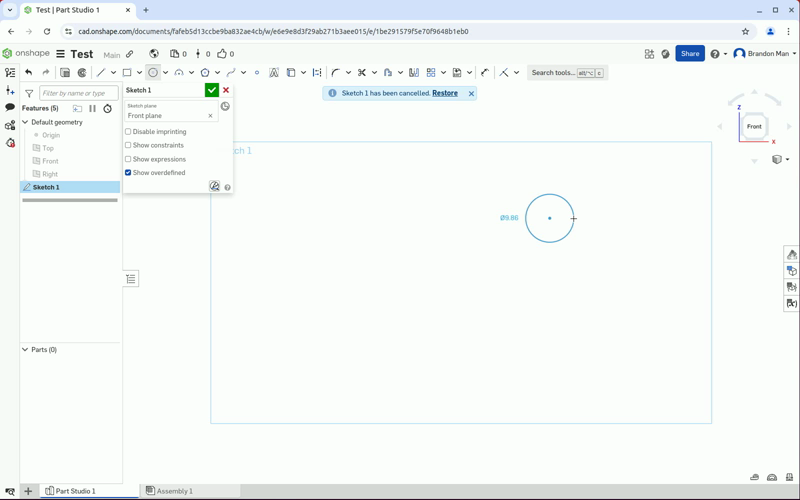
key(esc)
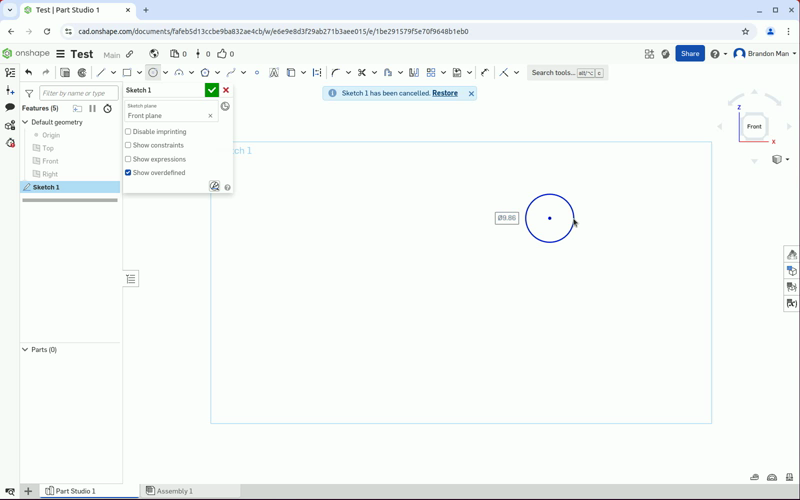
key(c)
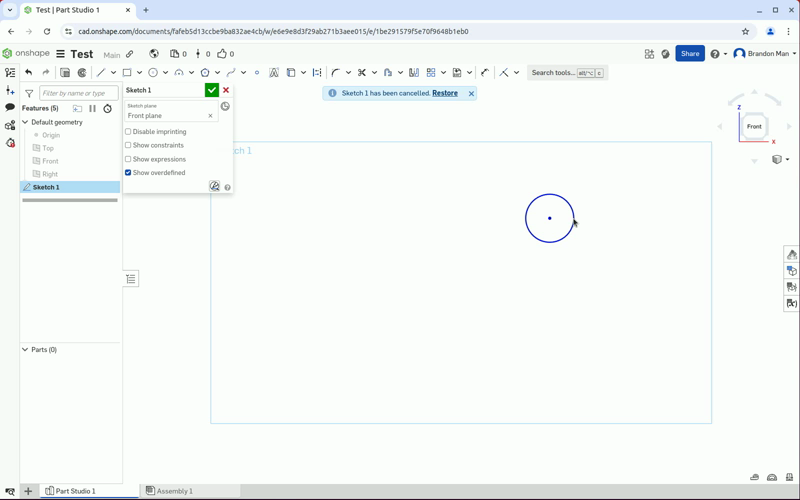
key_down(shift)
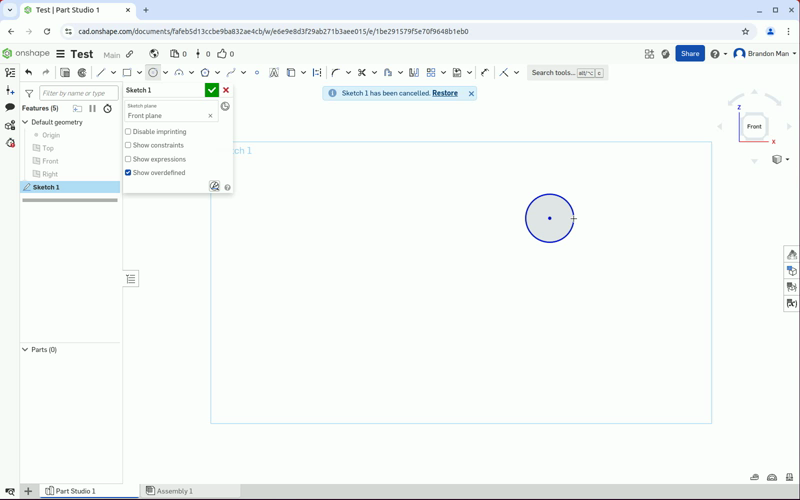
mouse_move(534, 218)
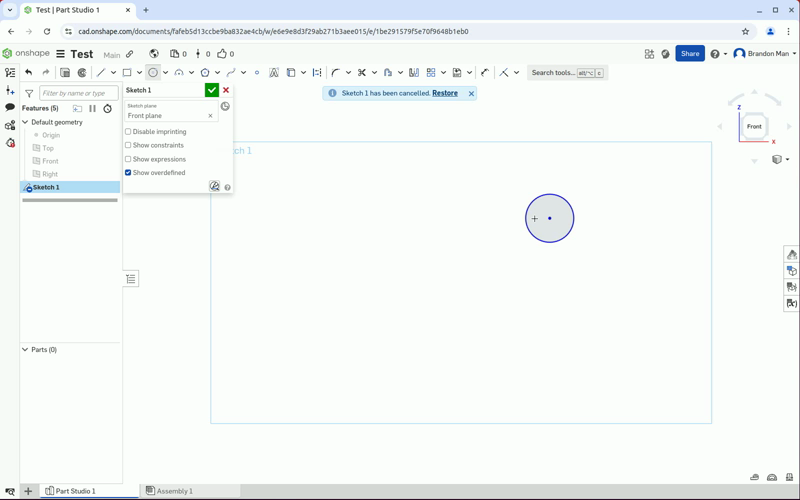
click(534, 218)
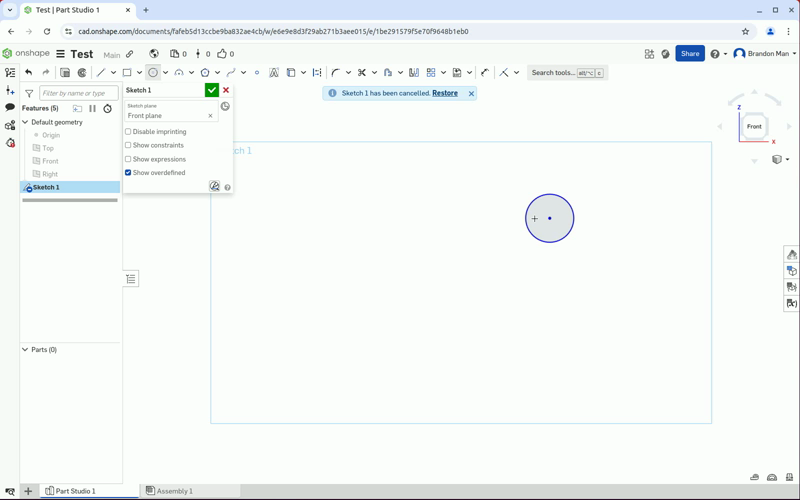
key_up(shift)
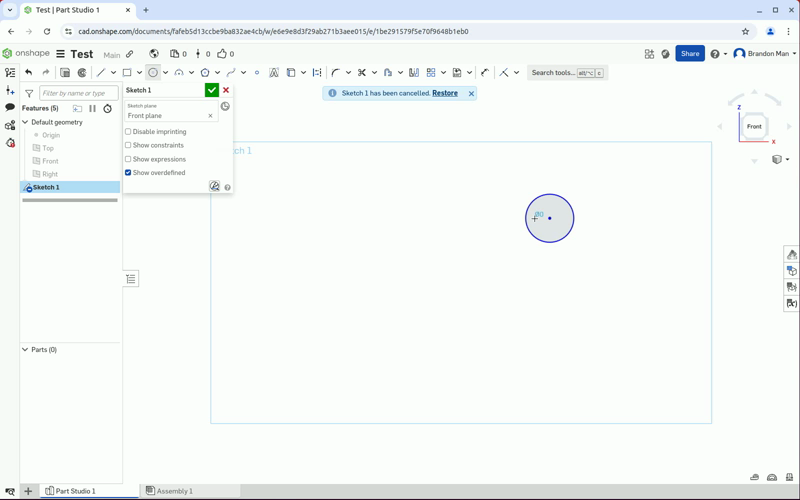
mouse_move(538, 218)
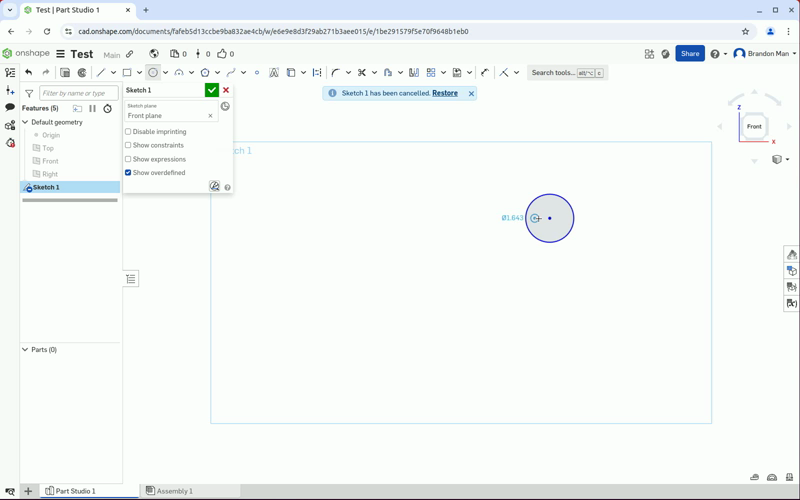
click(538, 218)
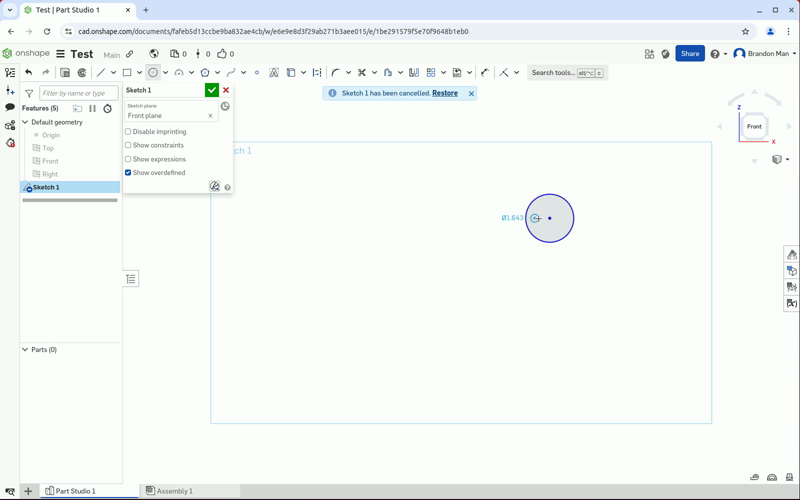
key(esc)
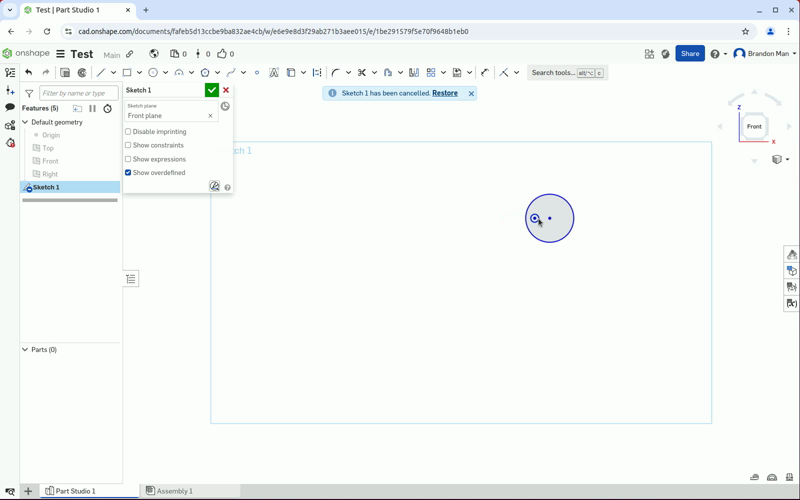
key(c)
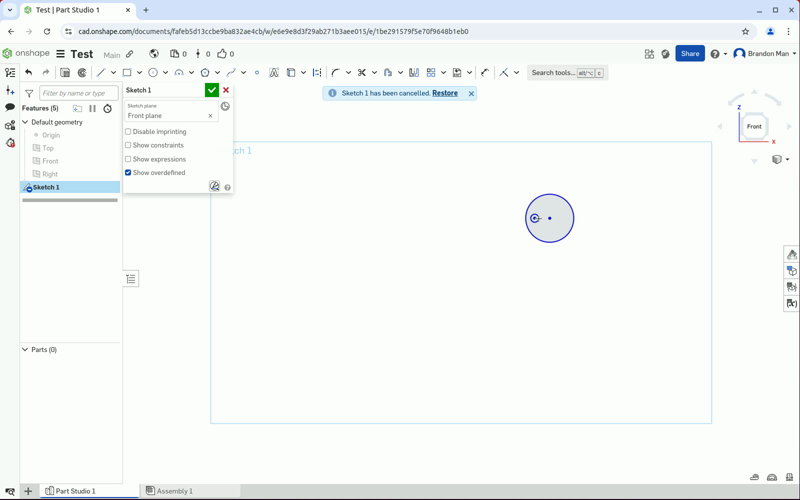
key_down(shift)
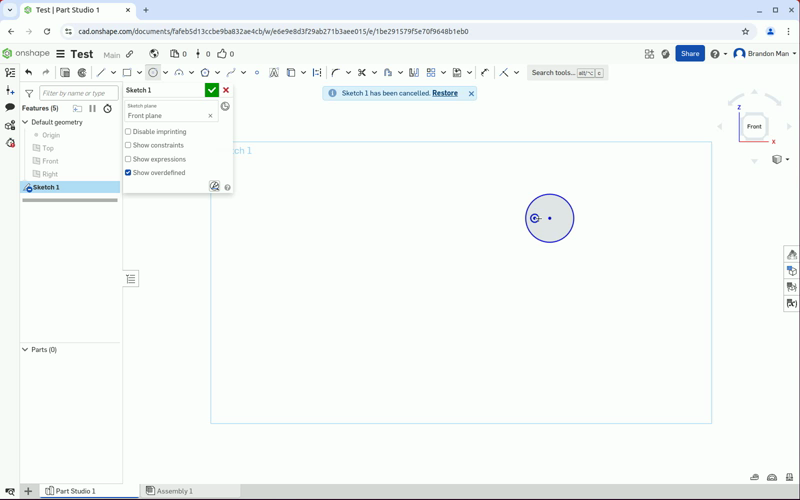
mouse_move(549, 218)
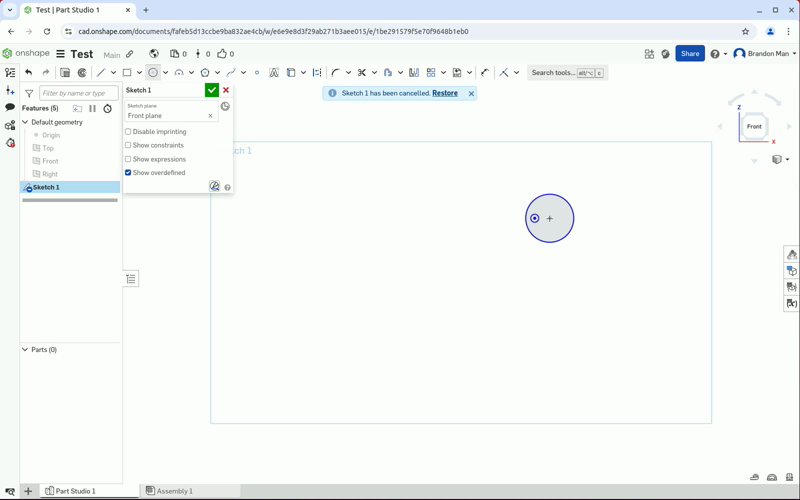
click(549, 218)
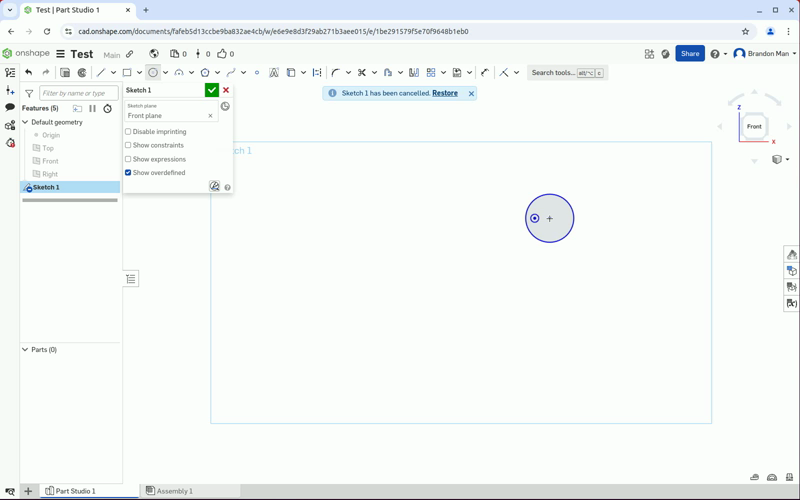
key_up(shift)
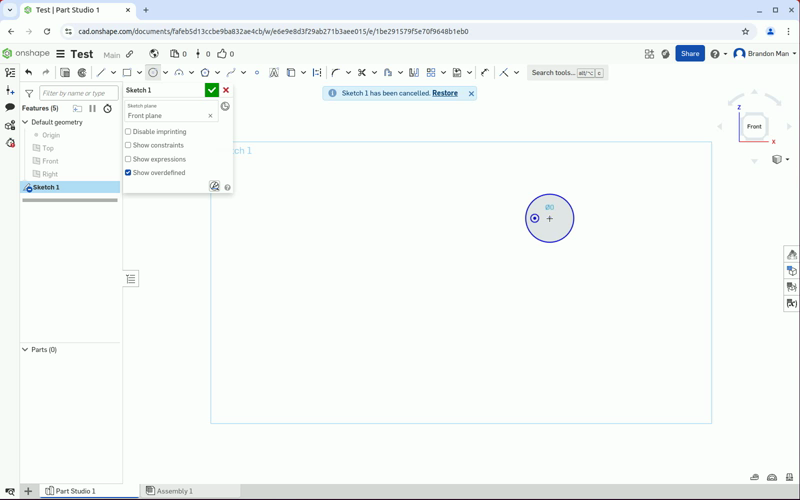
mouse_move(559, 218)
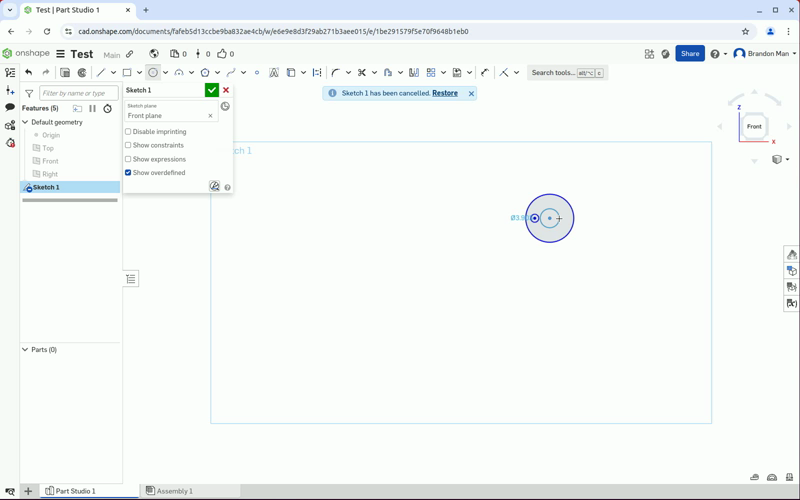
click(559, 218)
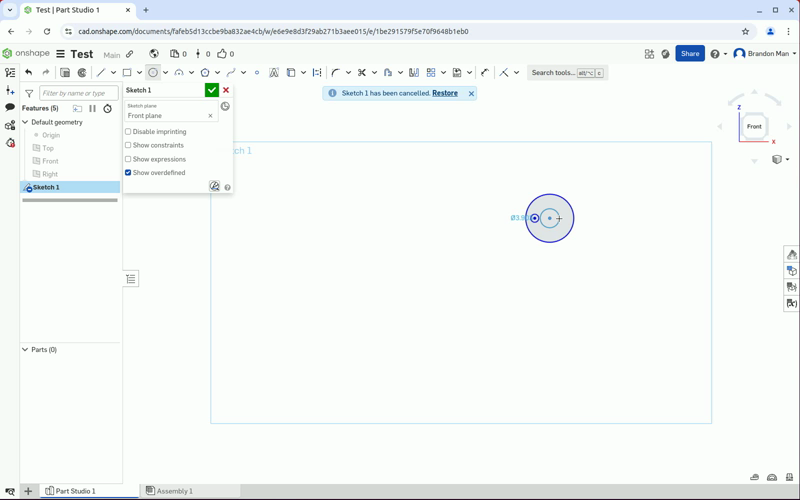
key(esc)
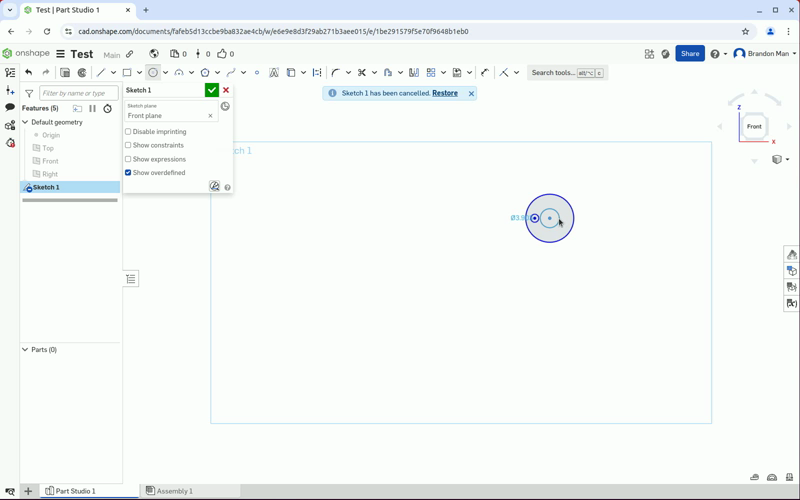
key(c)
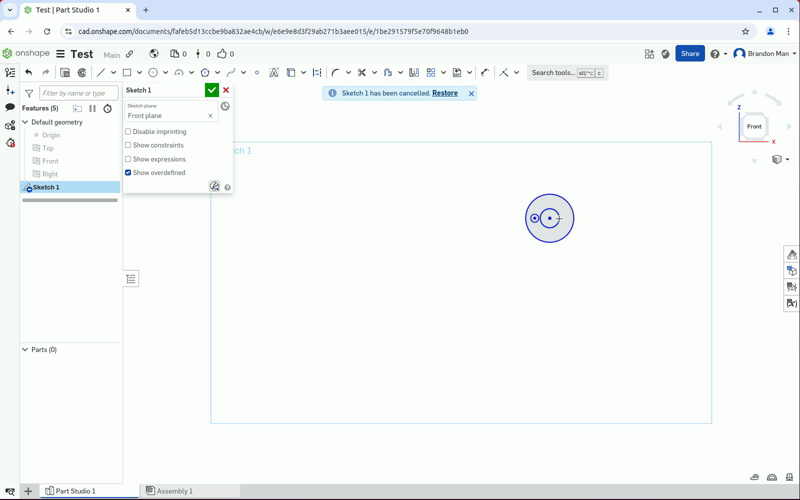
key_down(shift)
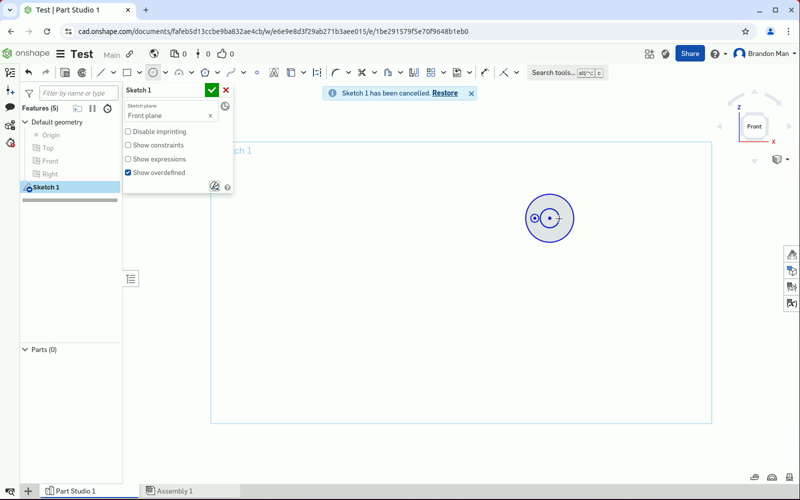
mouse_move(549, 232)
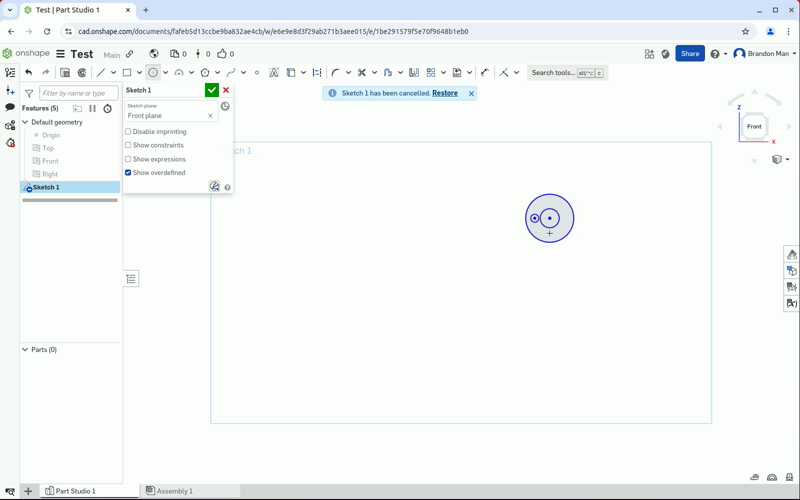
click(549, 232)
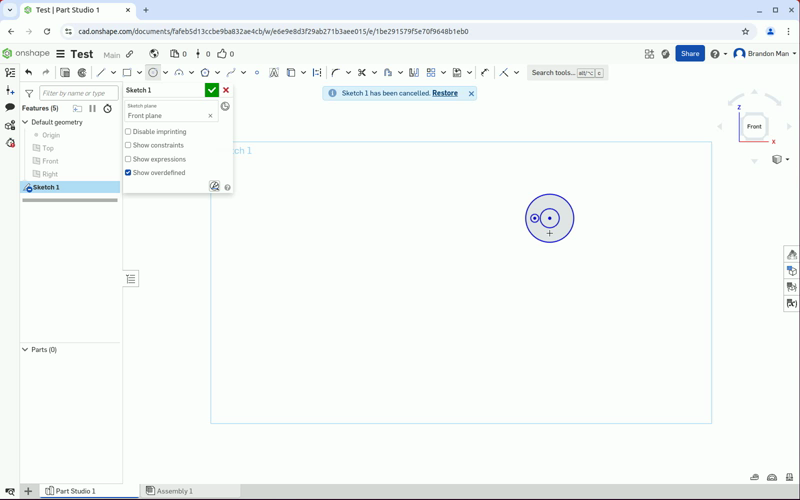
key_up(shift)
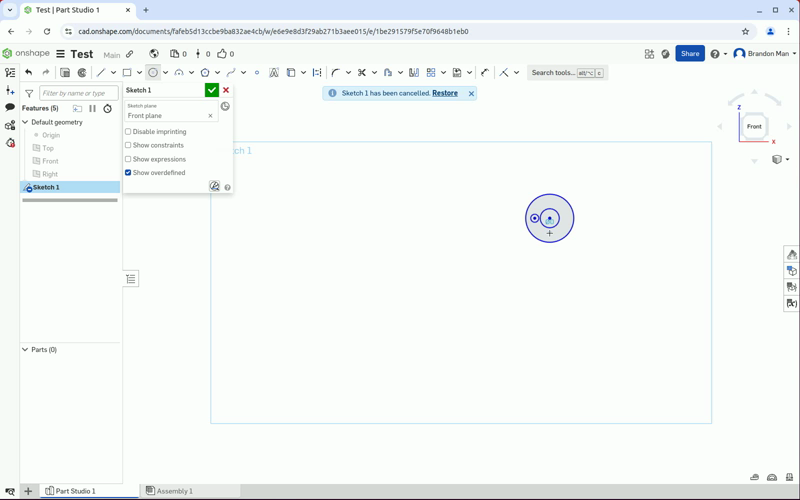
mouse_move(553, 232)
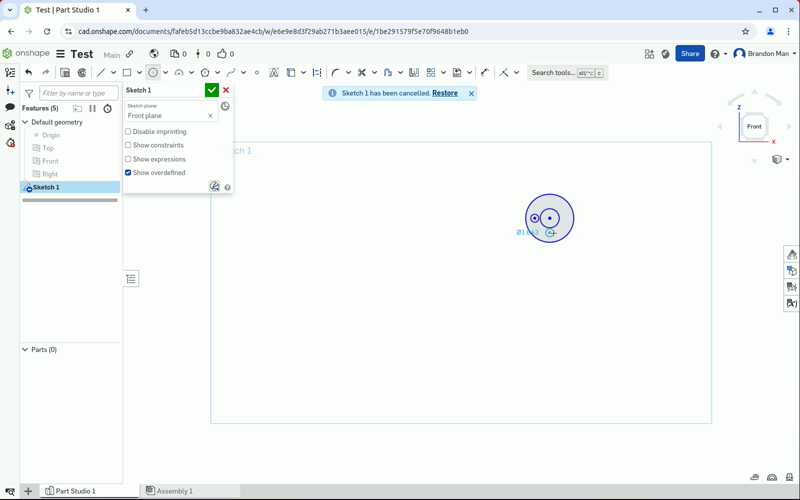
click(553, 232)
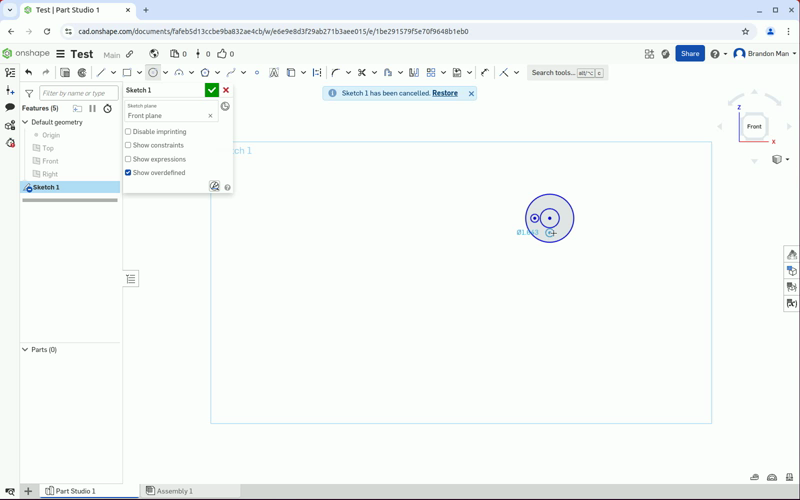
key(esc)
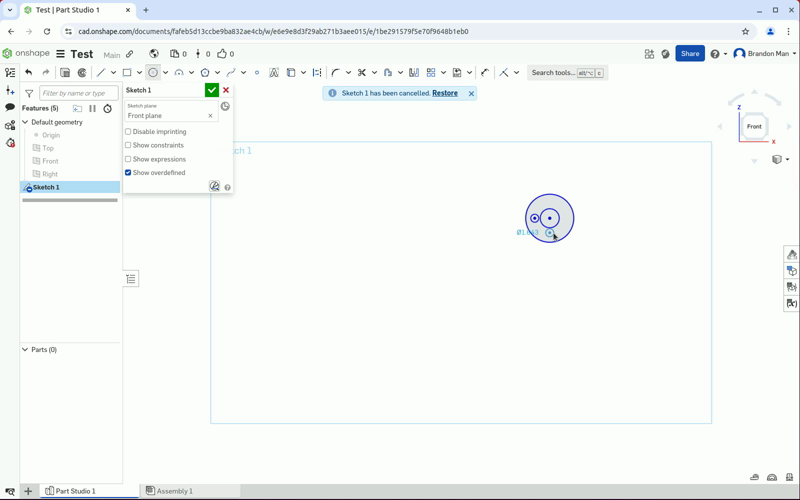
key(c)
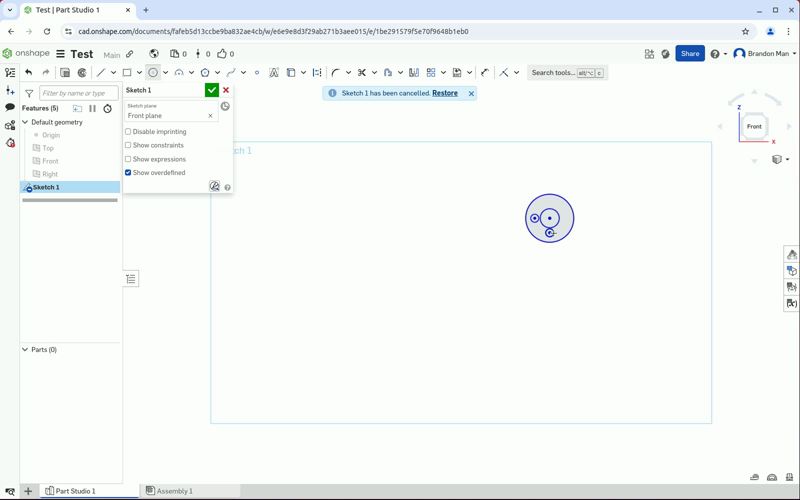
key_down(shift)
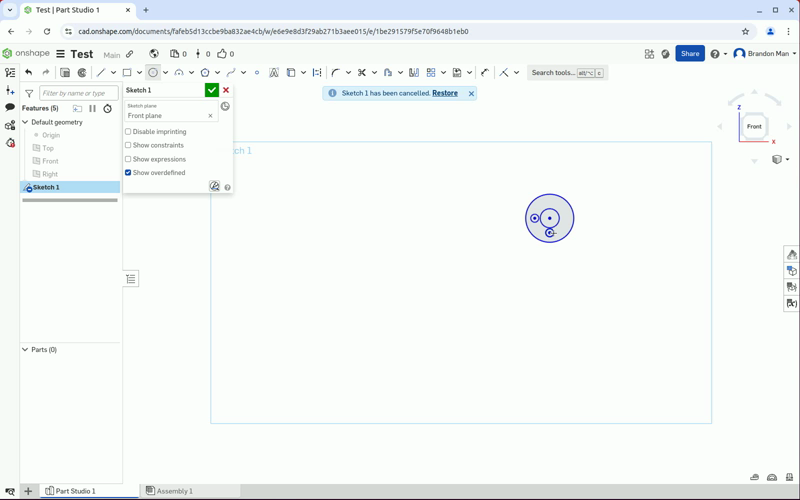
mouse_move(549, 204)
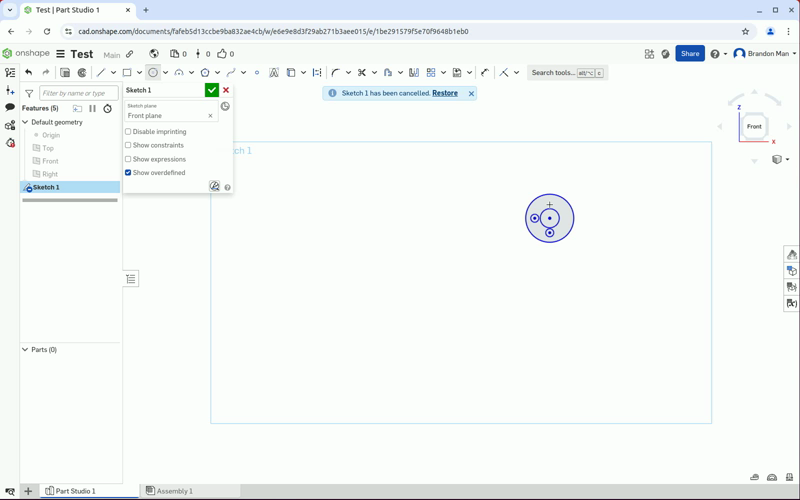
click(549, 204)
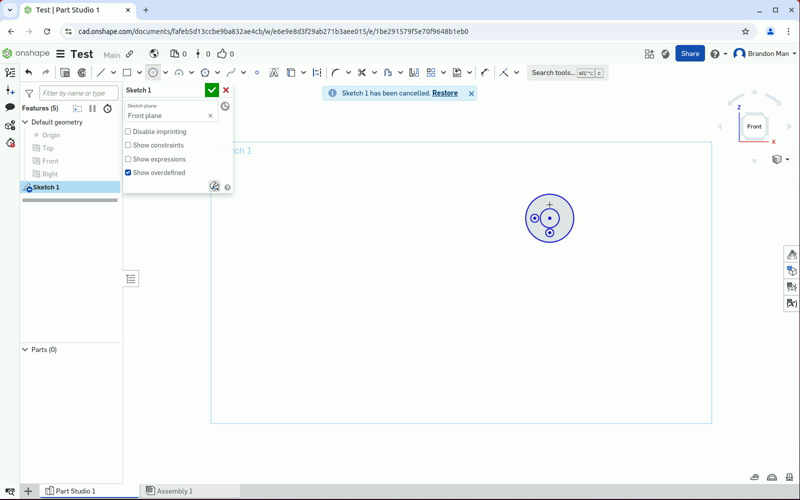
key_up(shift)
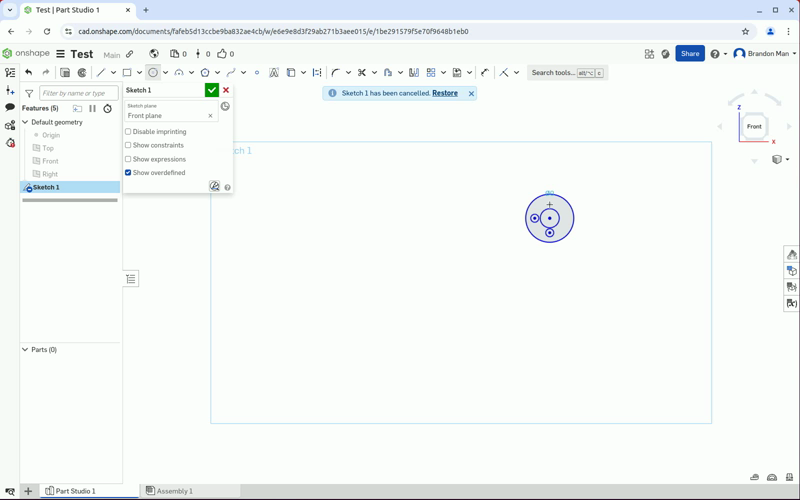
mouse_move(553, 204)
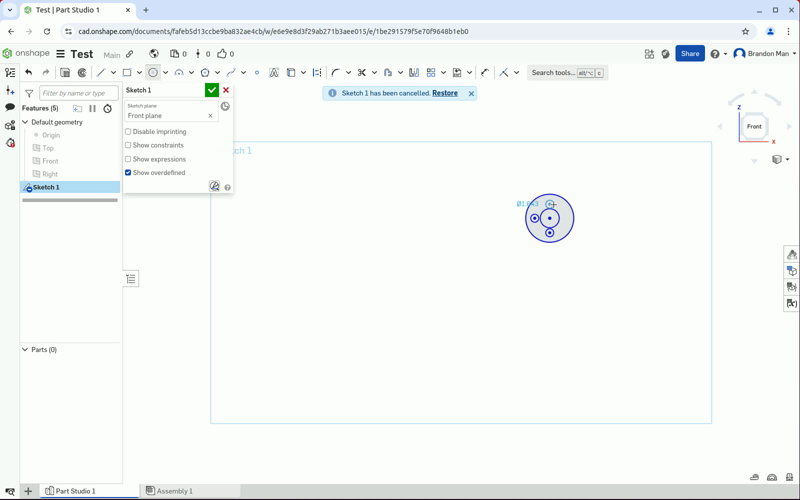
click(553, 204)
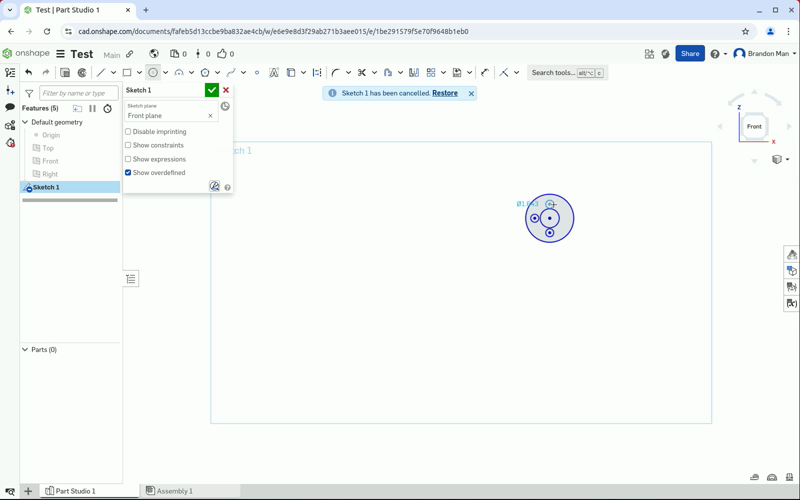
key(esc)
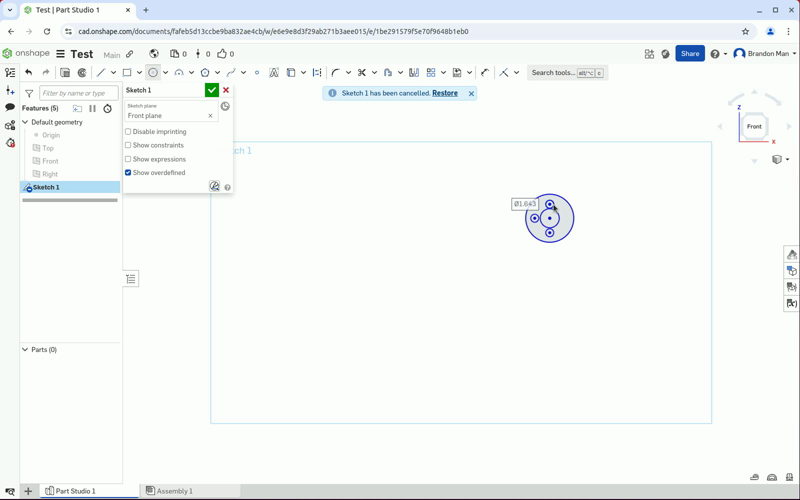
key(c)
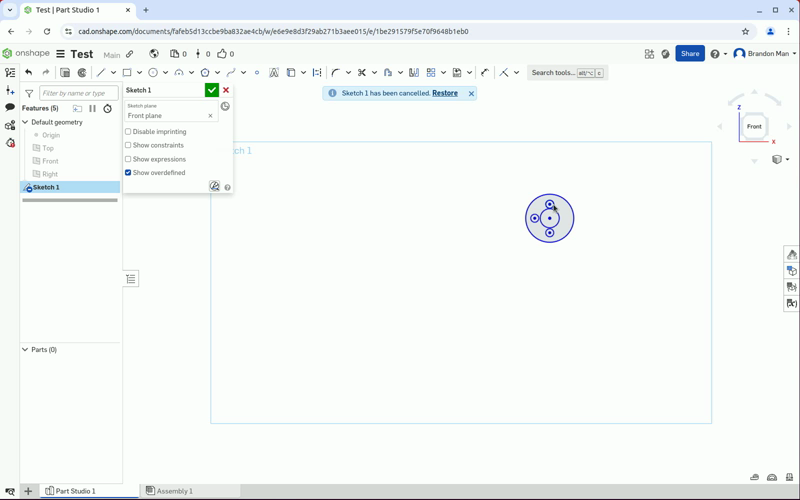
key_down(shift)
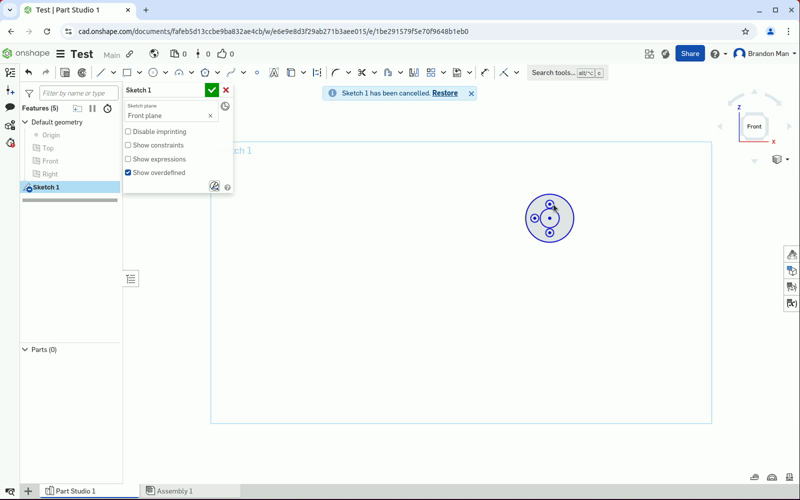
mouse_move(564, 218)
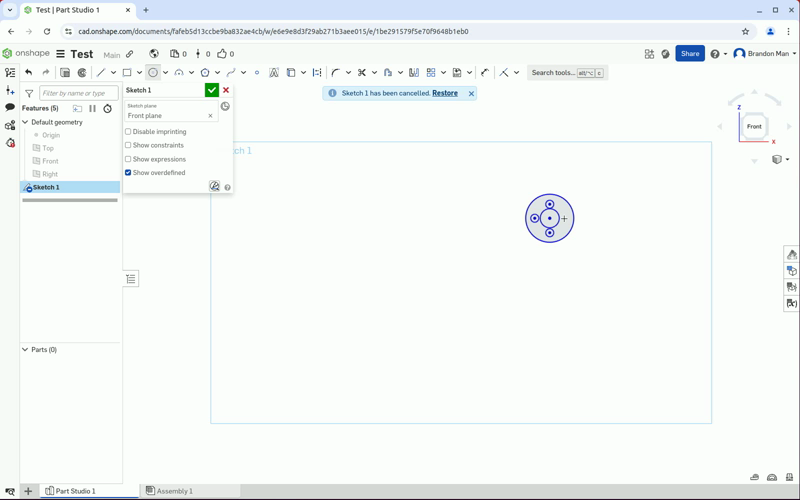
click(564, 218)
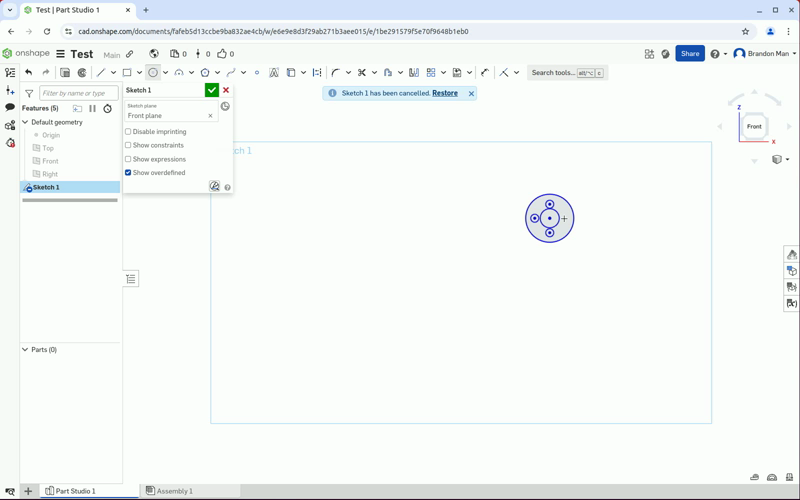
key_up(shift)
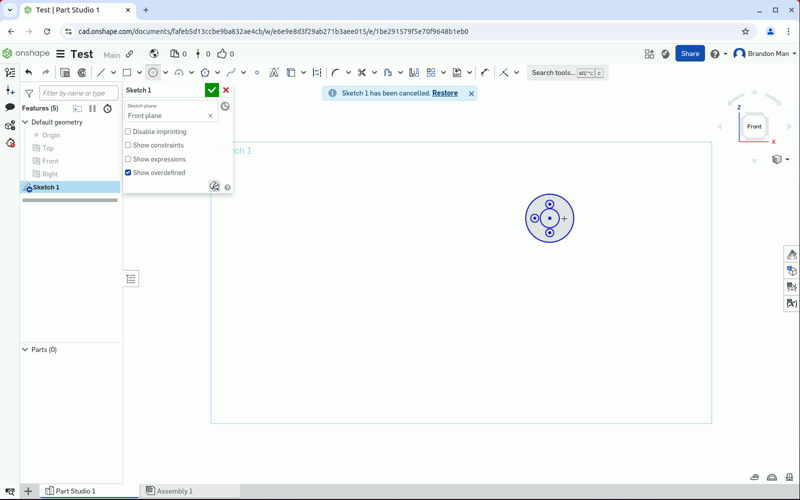
mouse_move(567, 218)
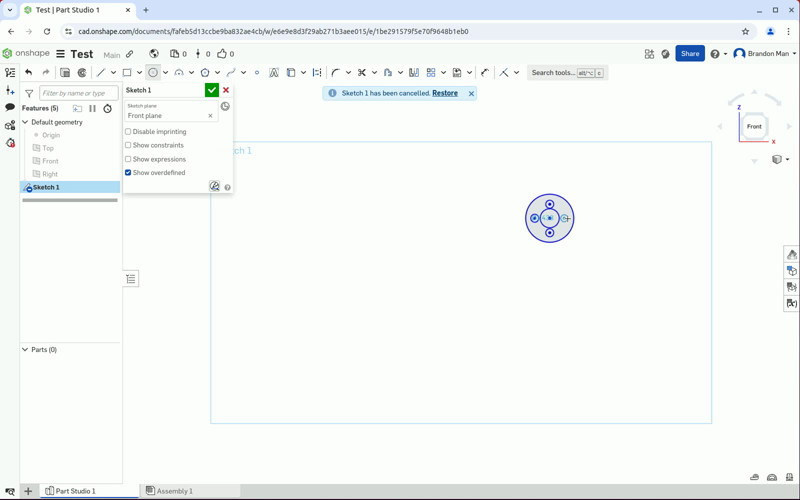
click(567, 218)
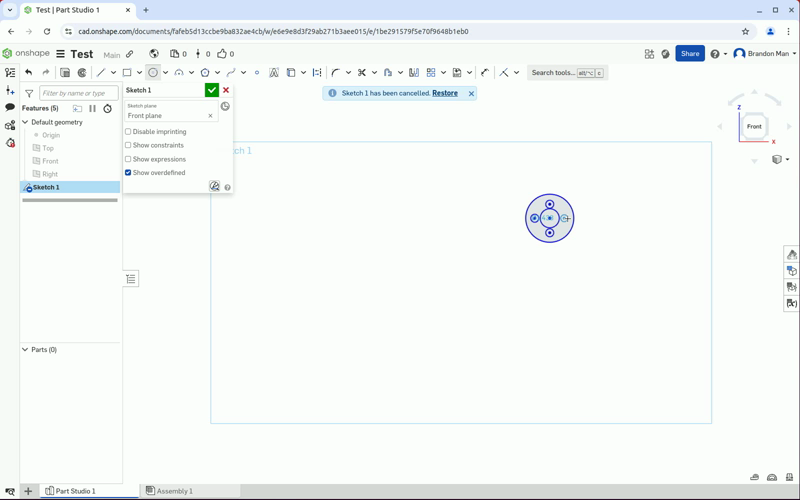
key(esc)
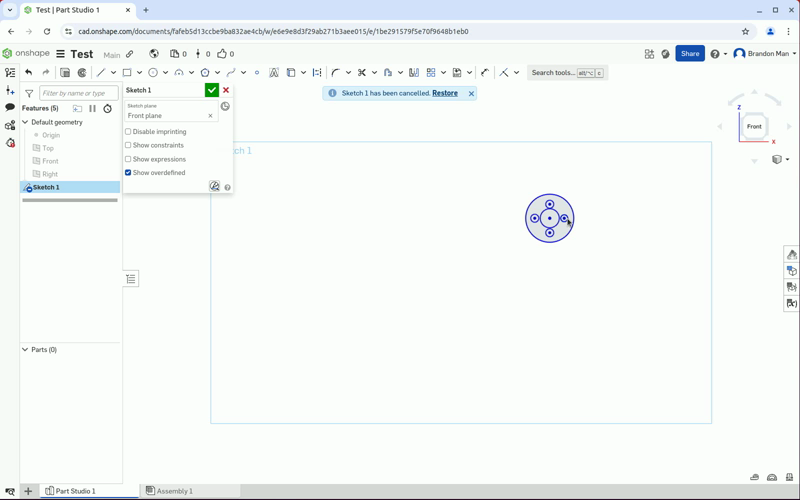
mouse_move(565, 207)
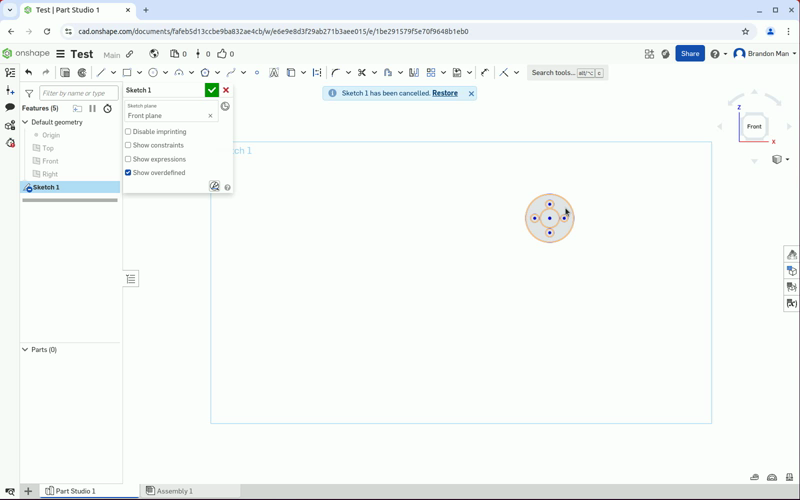
scroll(6)
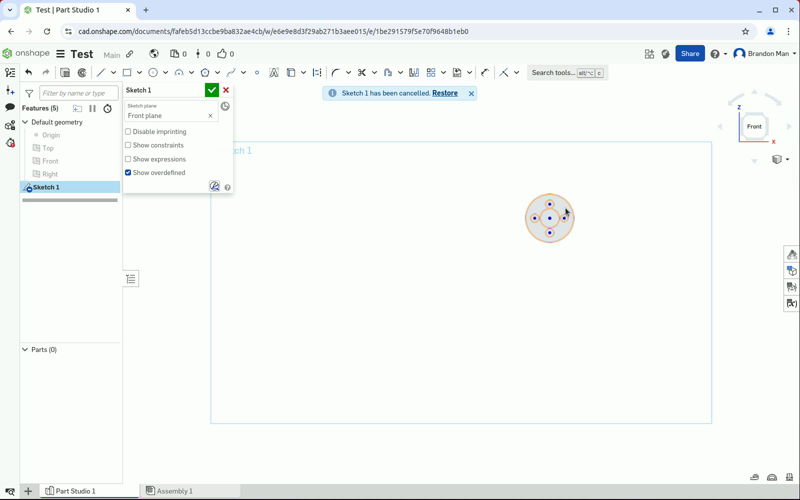
scroll(6)
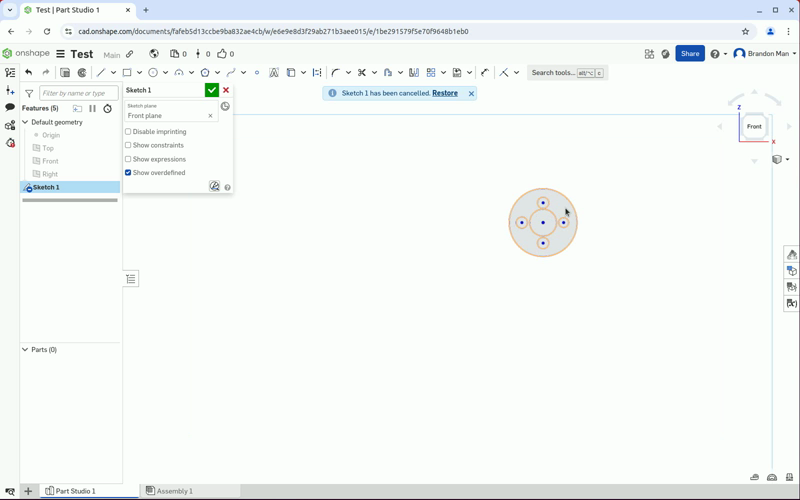
scroll(6)
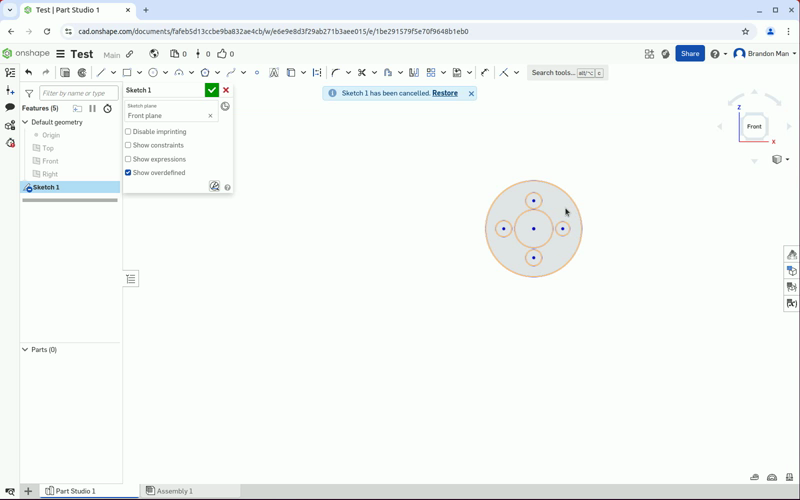
scroll(6)
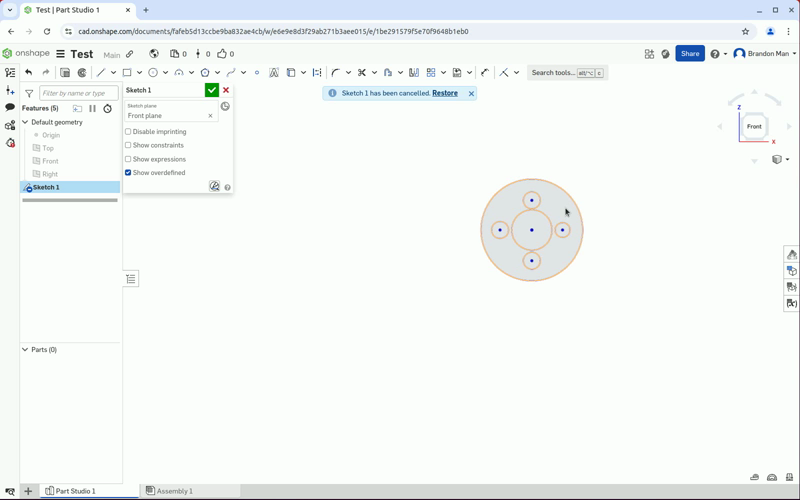
scroll(6)
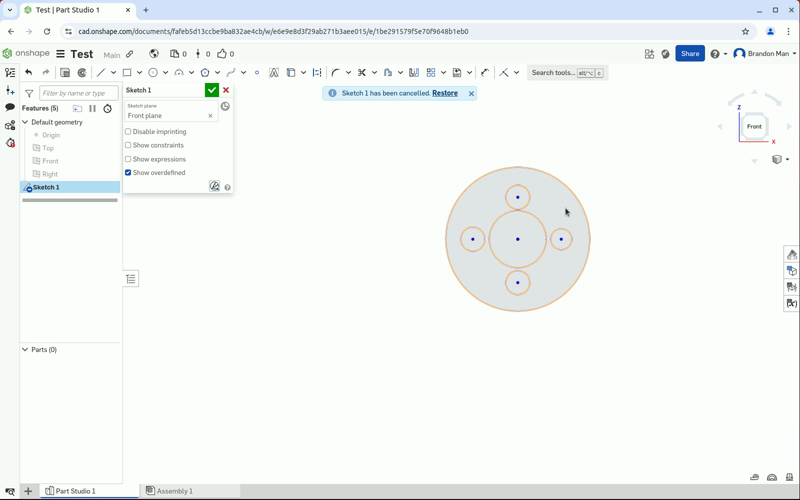
scroll(6)
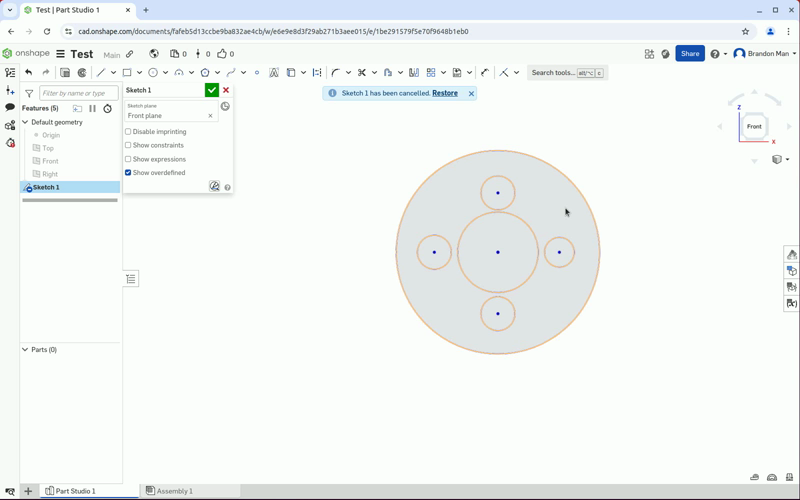
scroll(6)
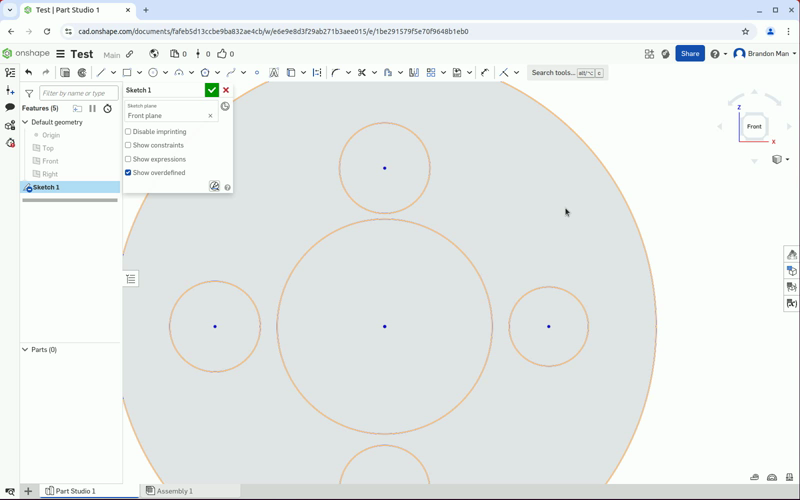
click(565, 207)
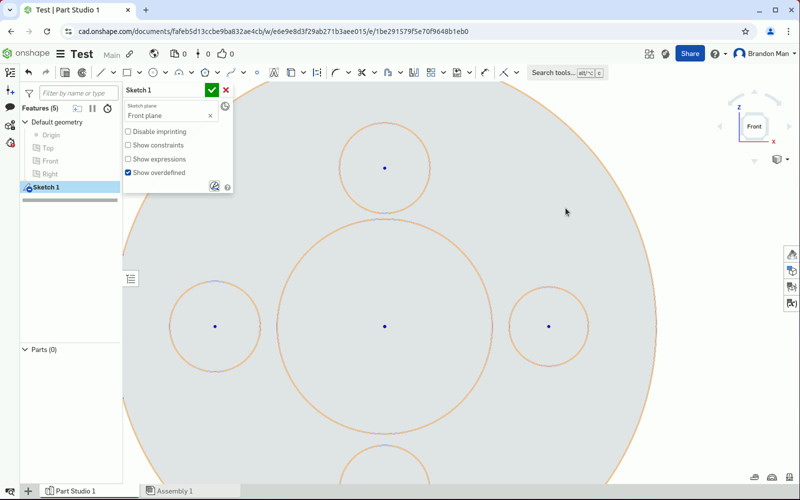
scroll(-6)
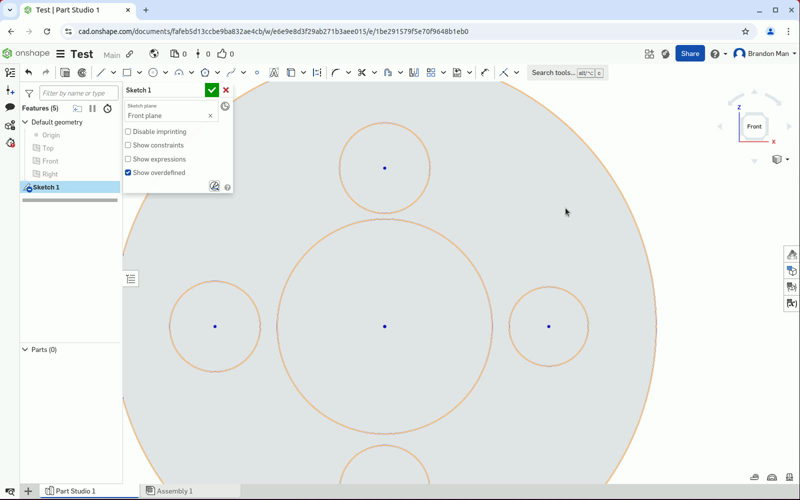
scroll(-6)
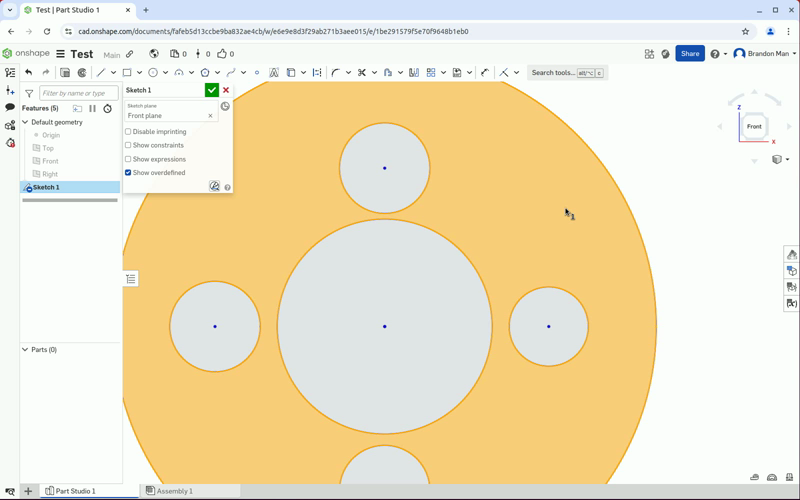
scroll(-6)
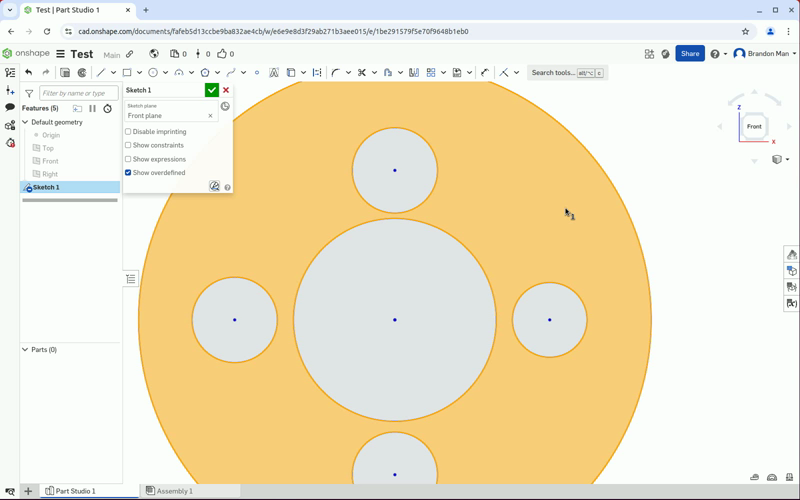
scroll(-6)
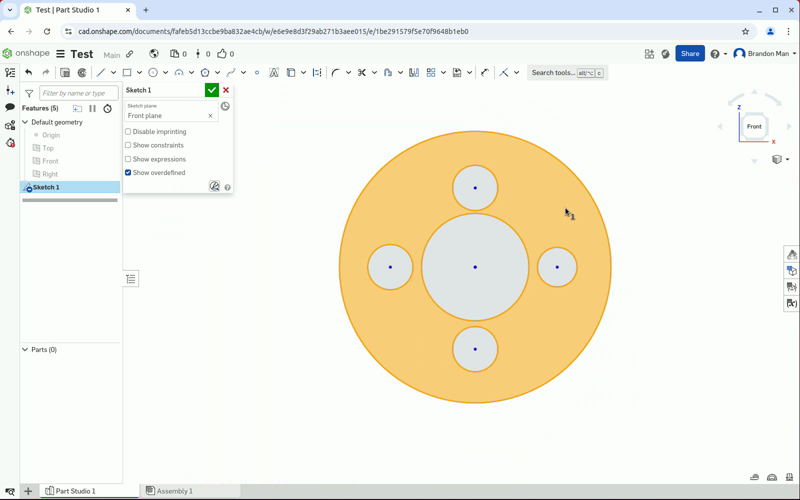
scroll(-6)
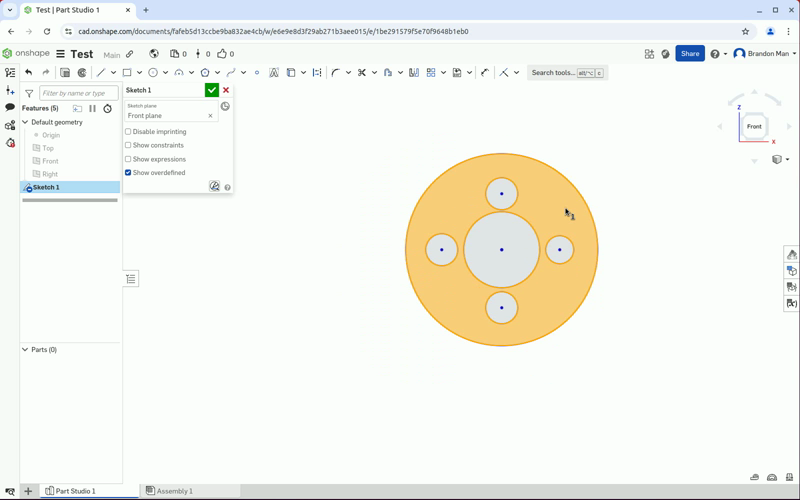
scroll(-6)
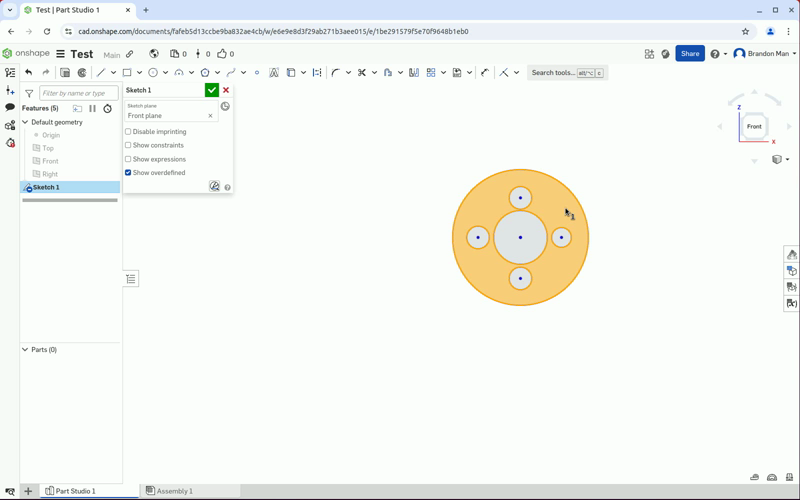
scroll(-6)
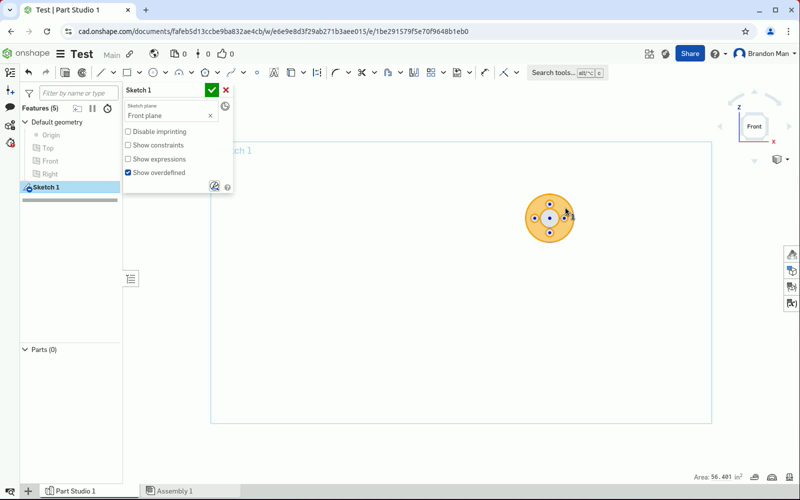
mouse_move(73, 352)
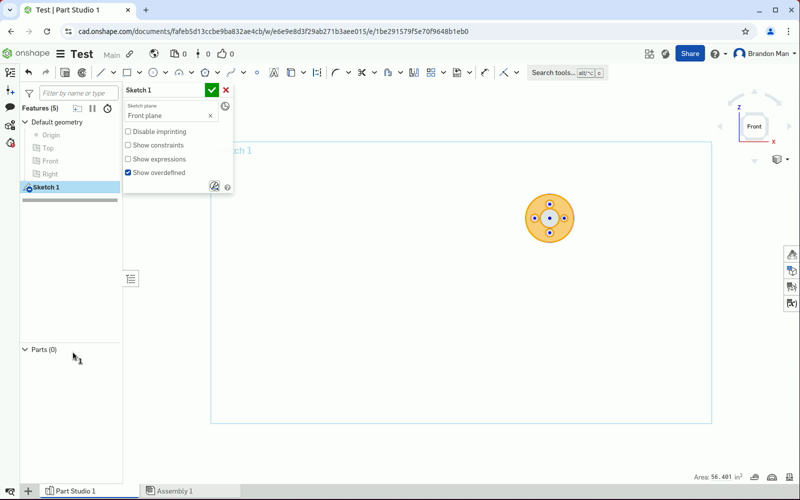
key(shift+y)
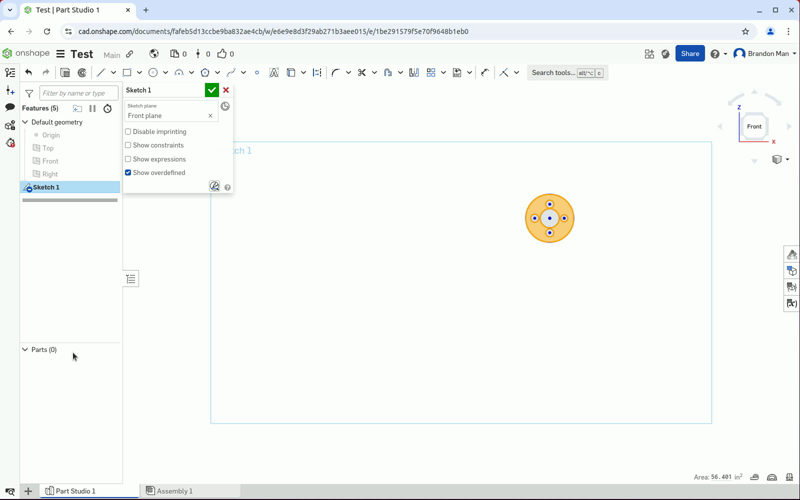
key(shift+e)
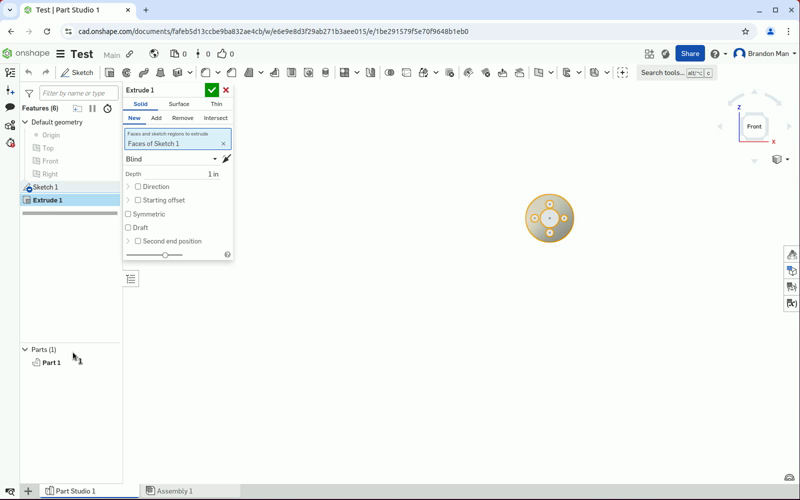
mouse_move(143, 106)
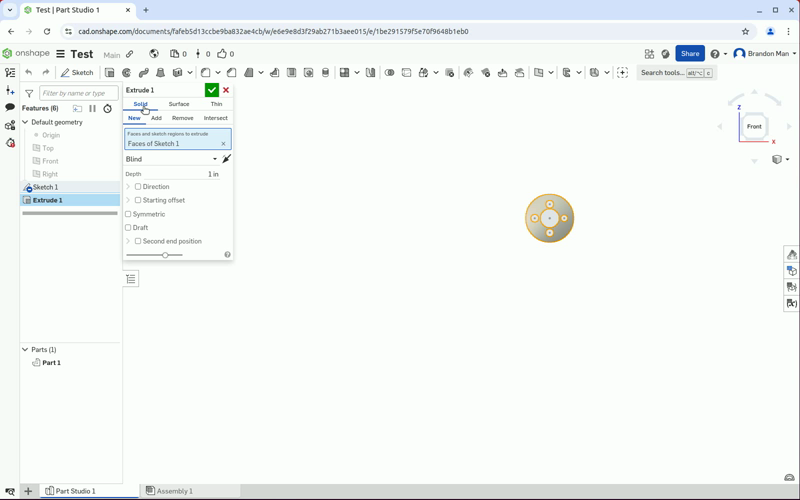
click(143, 106)
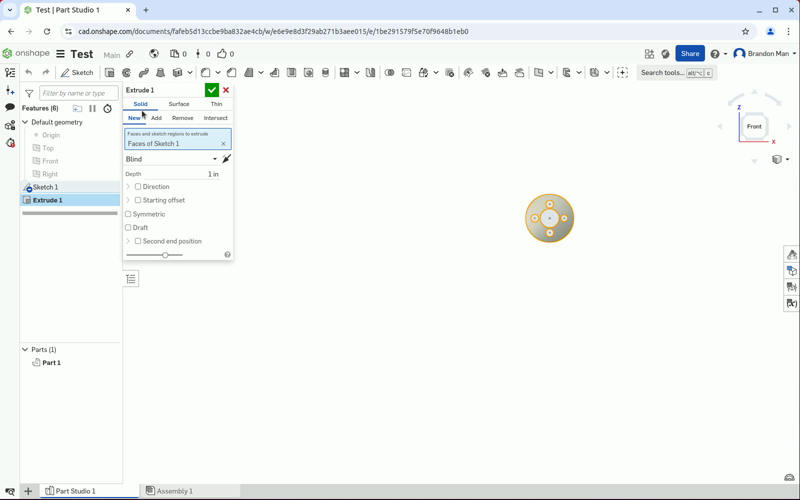
mouse_move(137, 120)
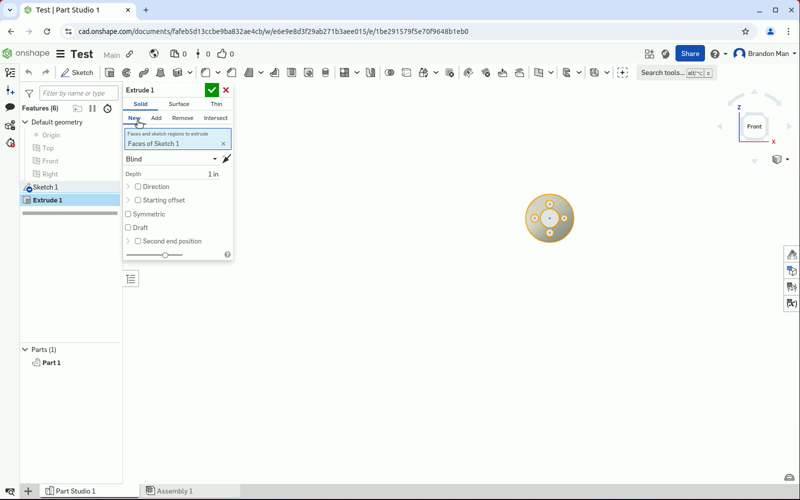
click(137, 120)
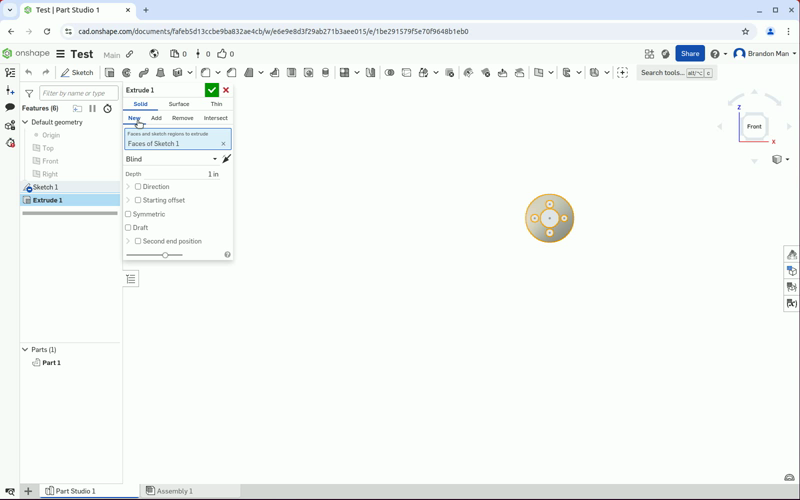
key(tab, 4)
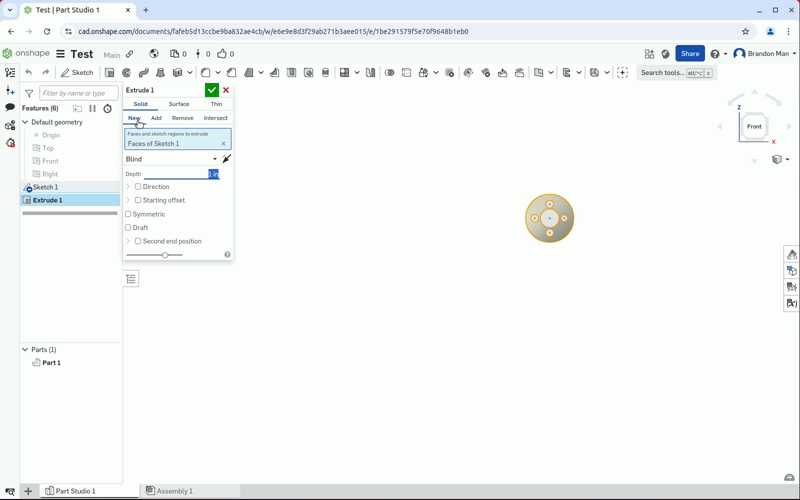
text(3.129)
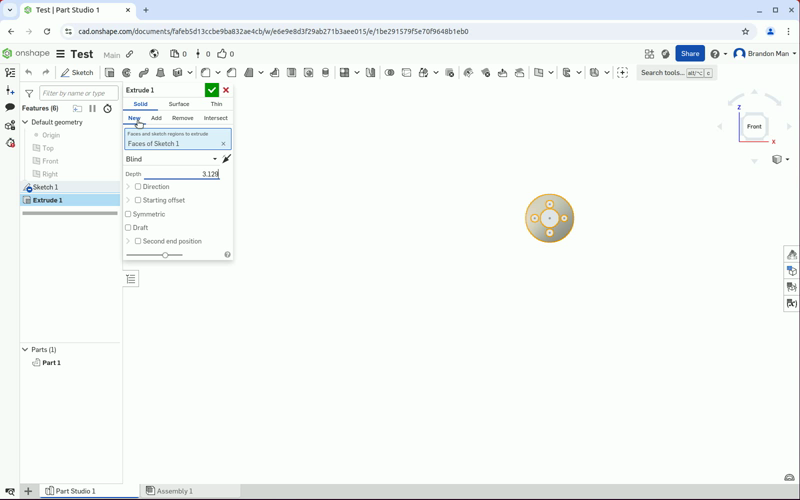
key(enter)
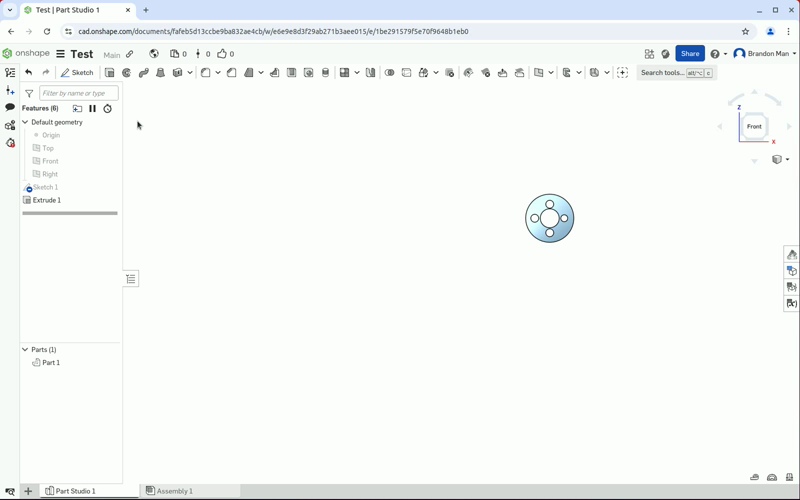
key(shift+h)
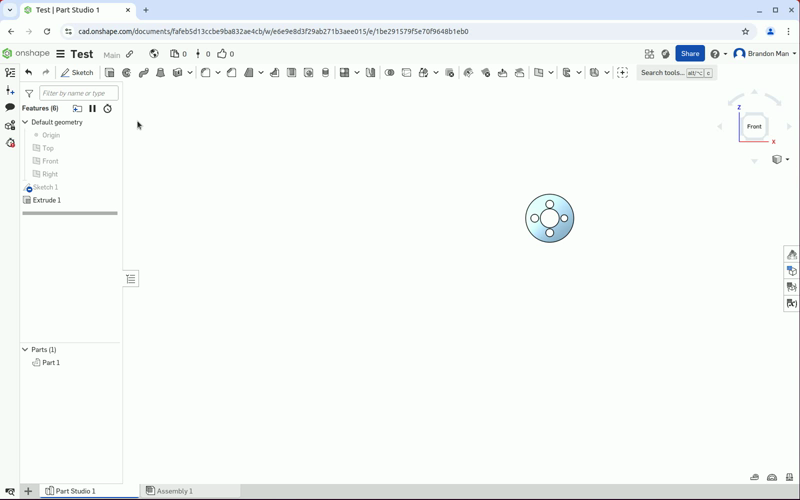
key(shift+h)
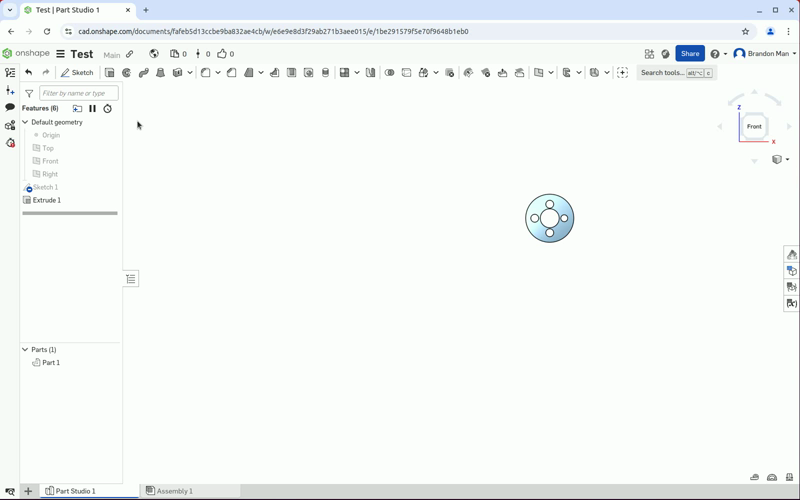
mouse_move(73, 189)
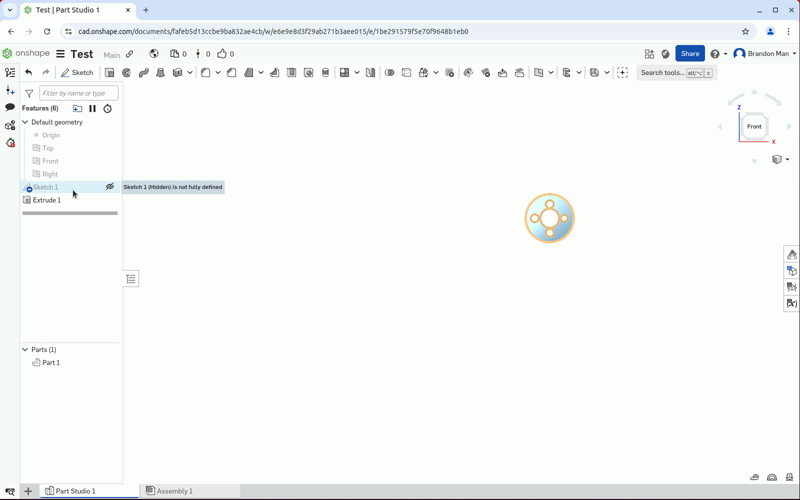
click(73, 189)
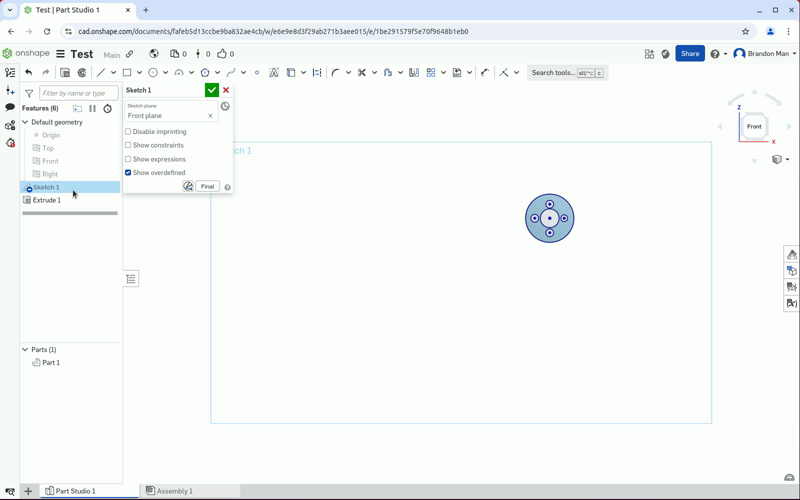
mouse_move(229, 92)
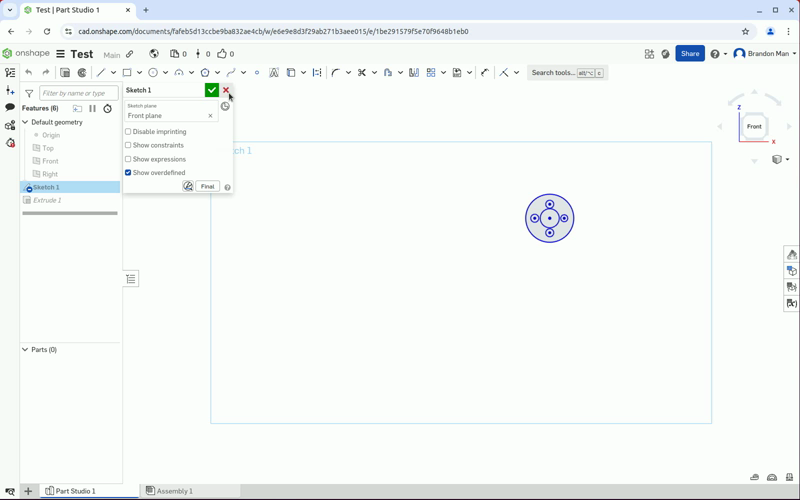
click(229, 92)
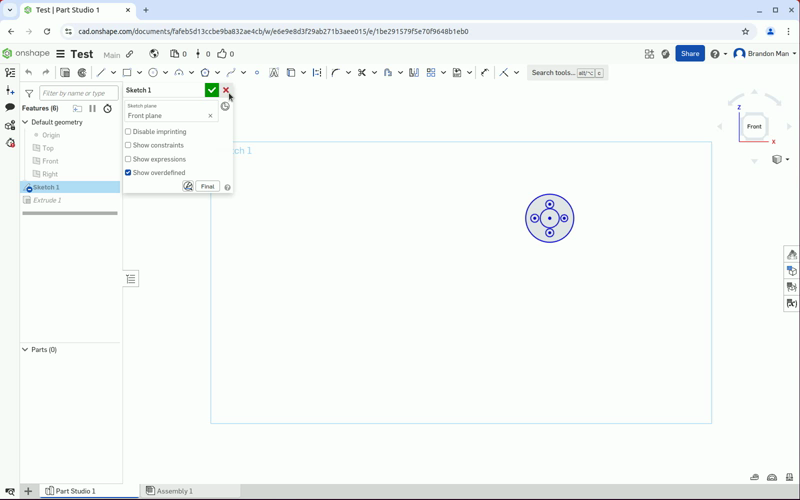
key(shift+s)
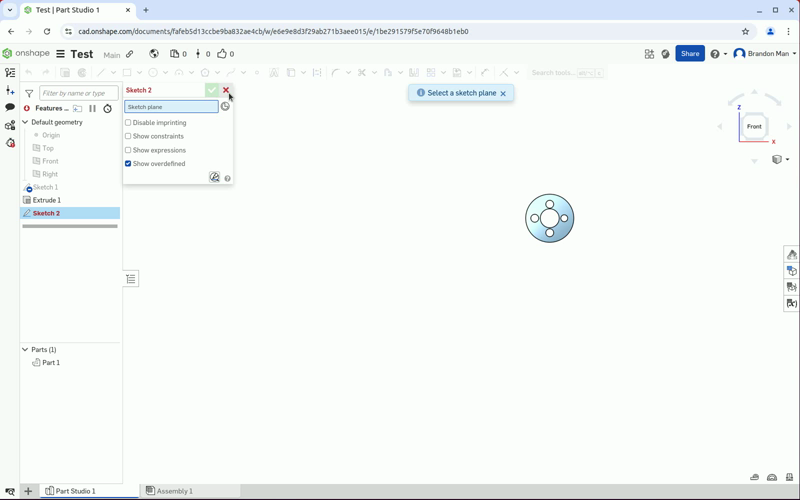
mouse_move(73, 163)
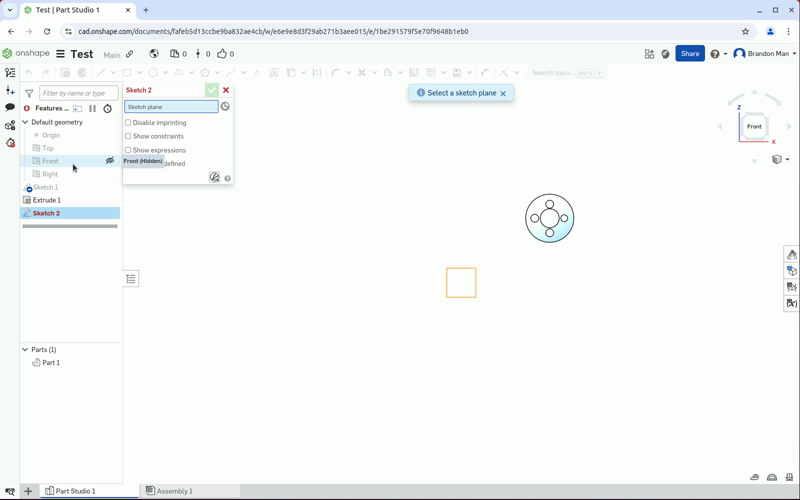
click(73, 163)
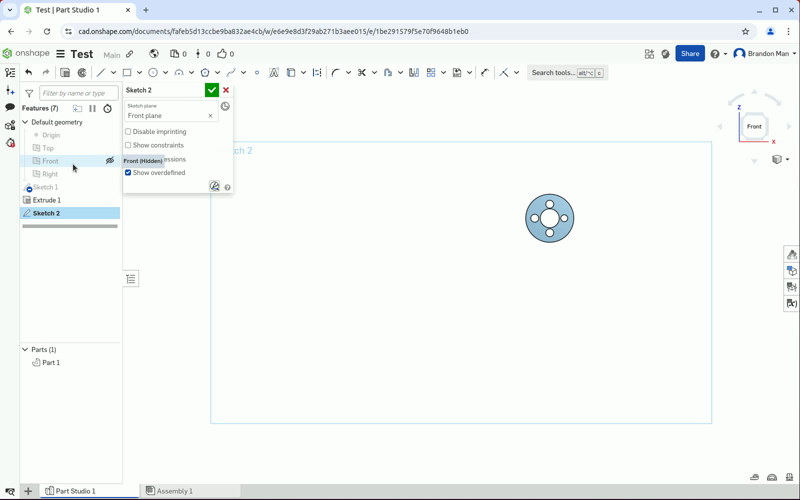
mouse_move(73, 352)
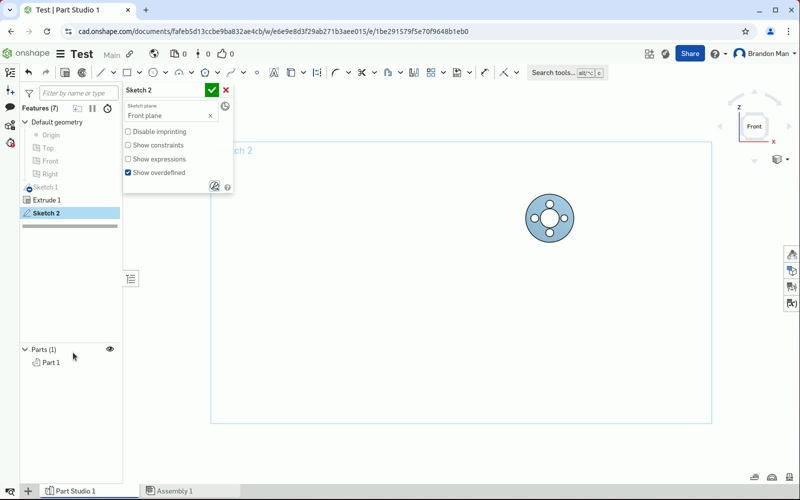
key(y)
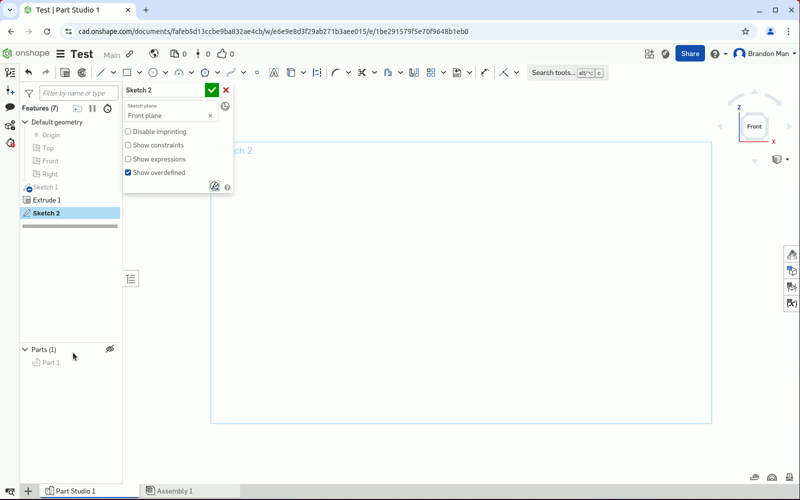
key(c)
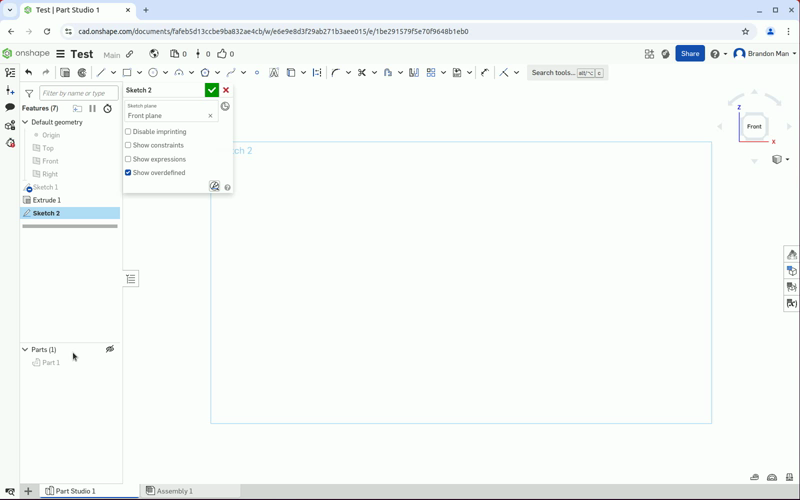
key_down(shift)
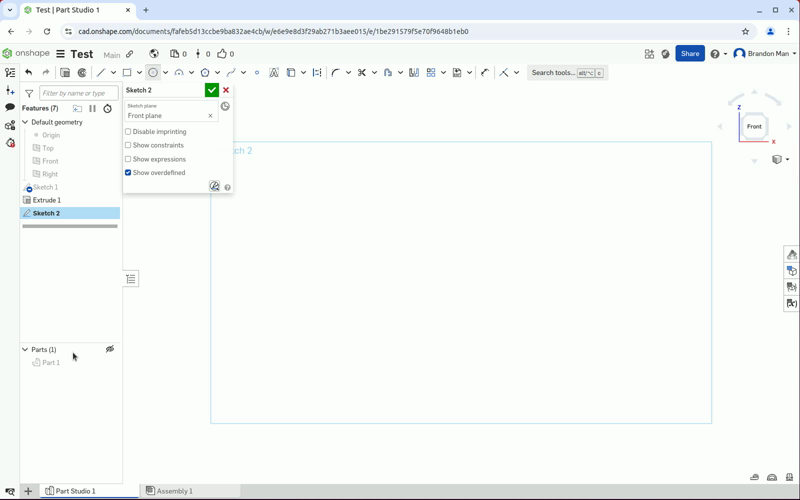
mouse_move(549, 218)
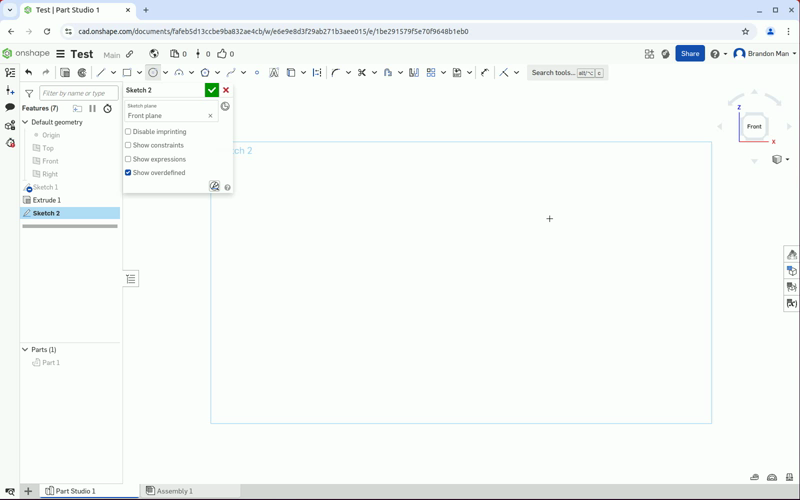
click(549, 218)
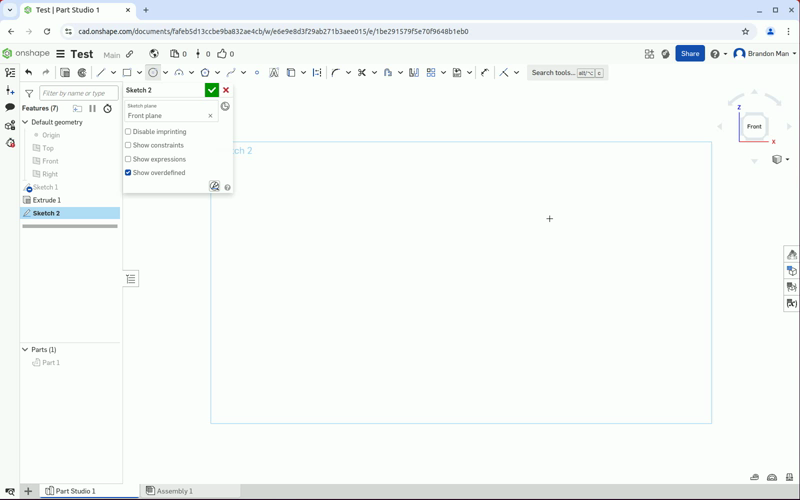
key_up(shift)
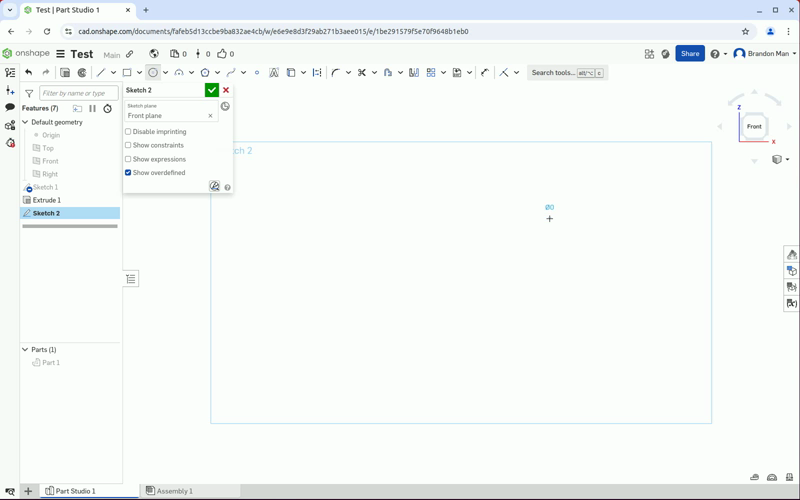
mouse_move(559, 218)
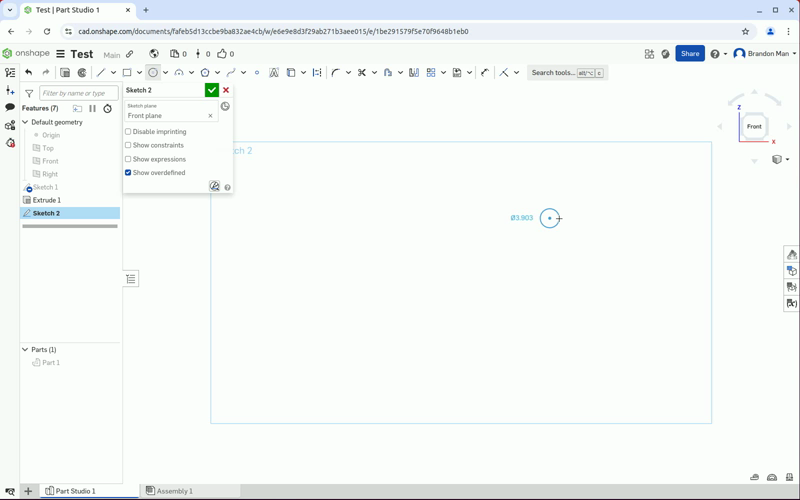
click(559, 218)
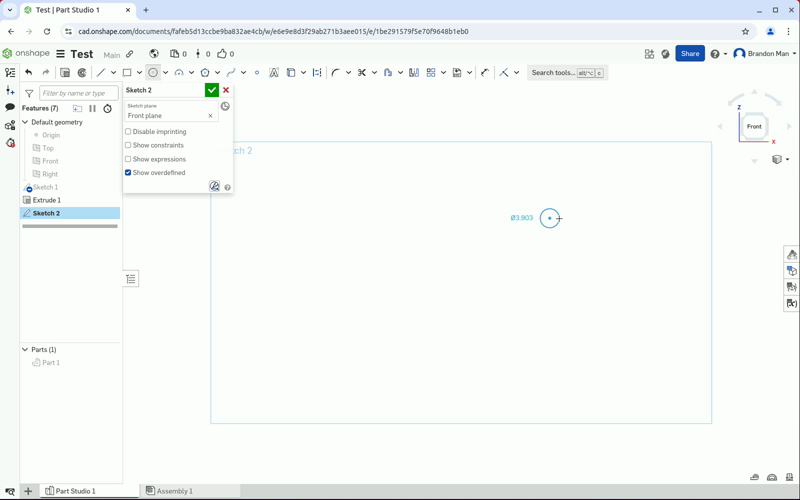
key(esc)
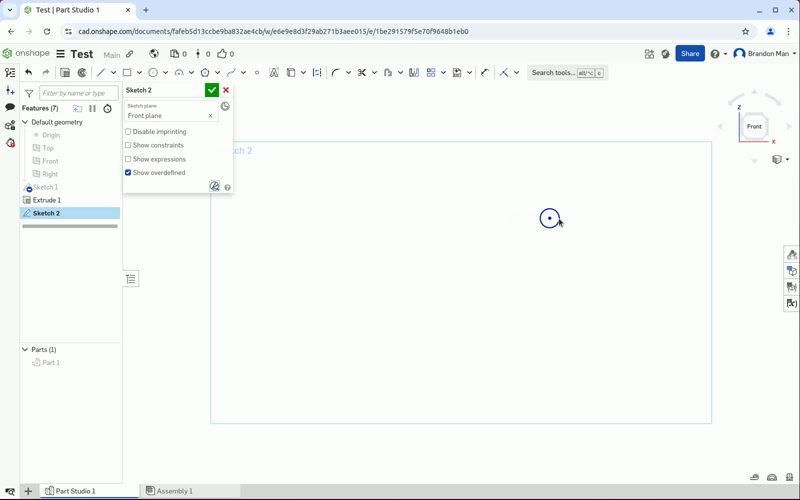
key(c)
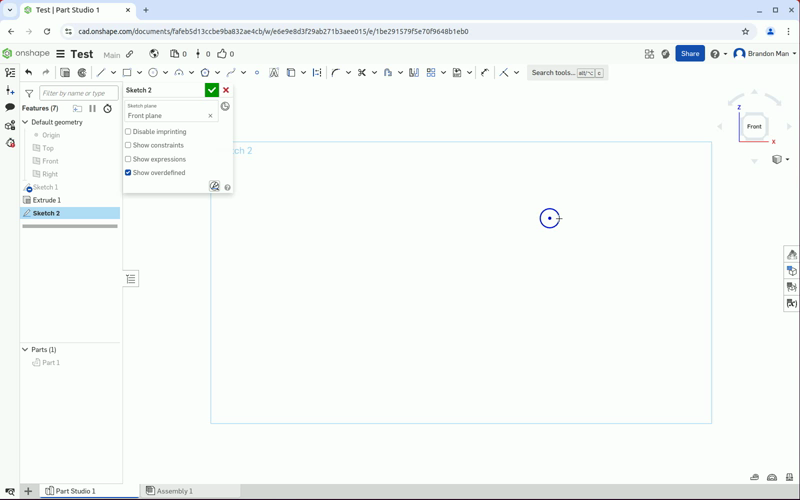
key_down(shift)
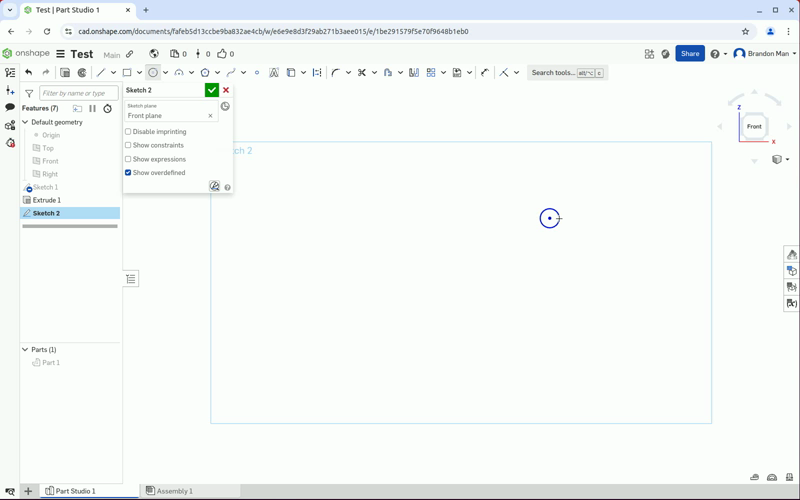
mouse_move(549, 218)
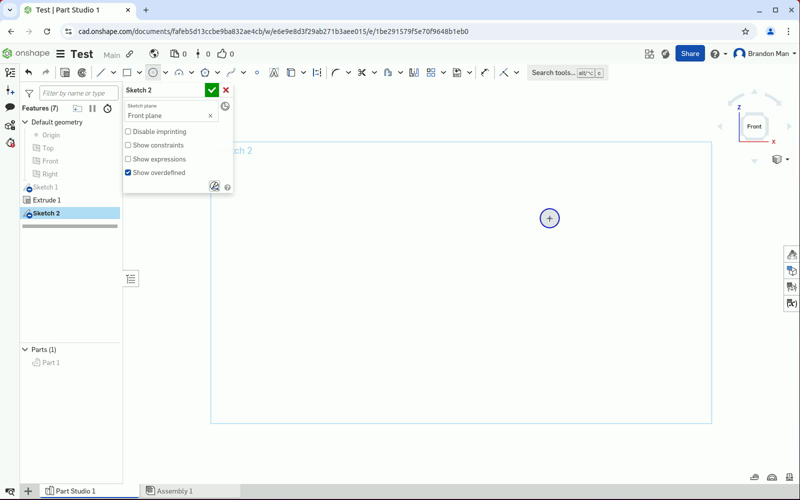
click(549, 218)
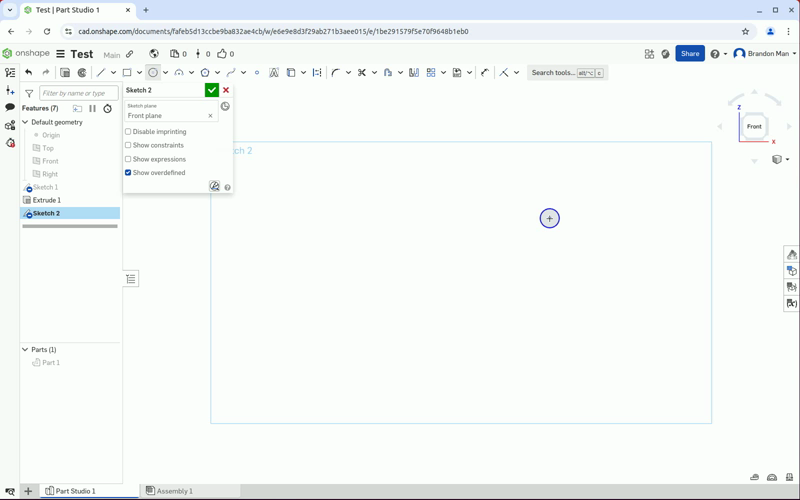
key_up(shift)
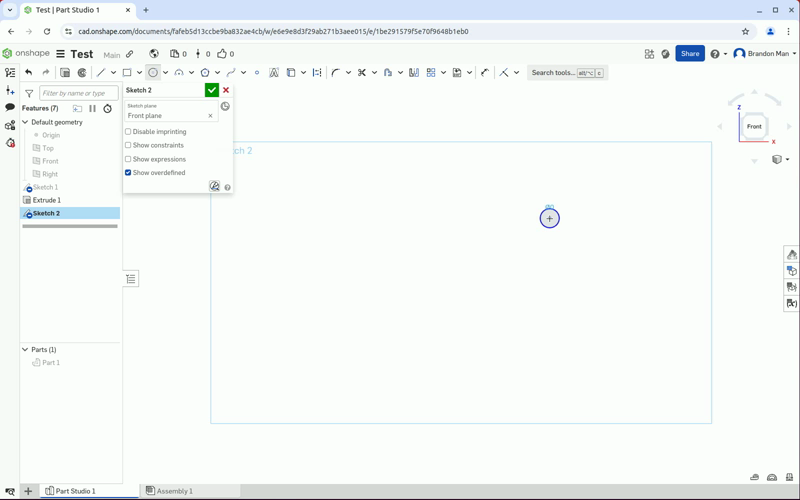
mouse_move(553, 218)
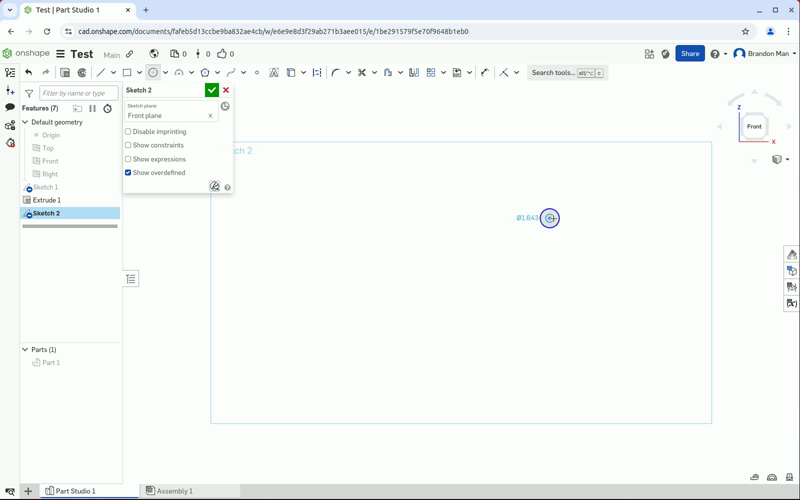
scroll(6)
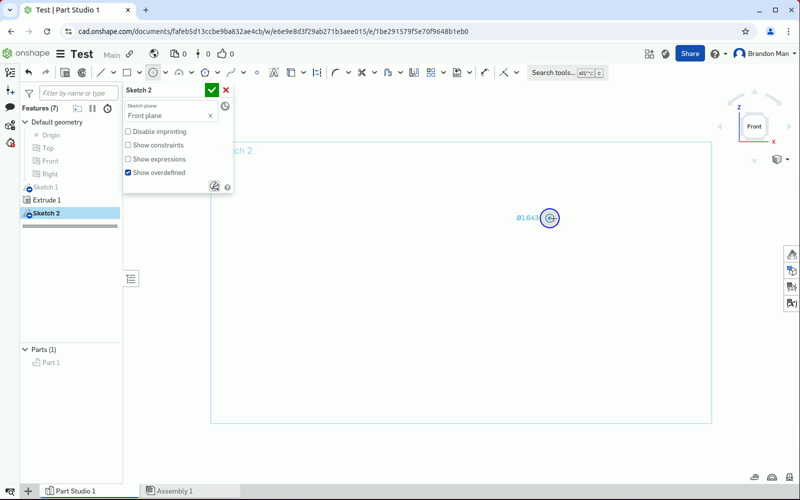
scroll(6)
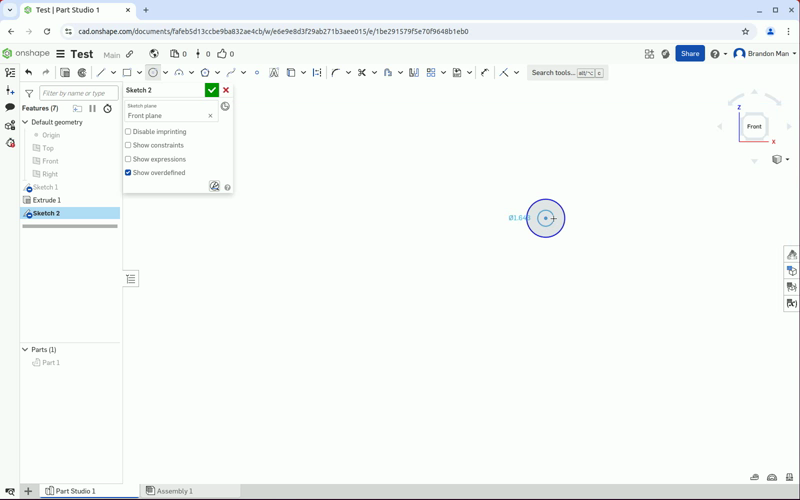
scroll(6)
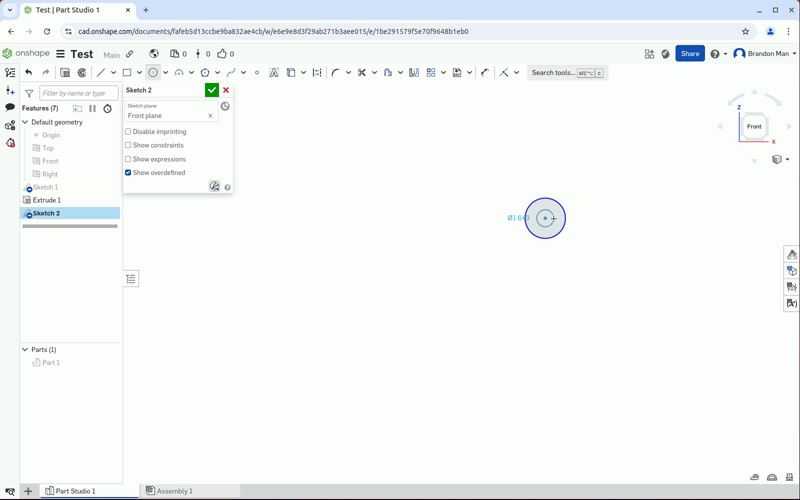
scroll(6)
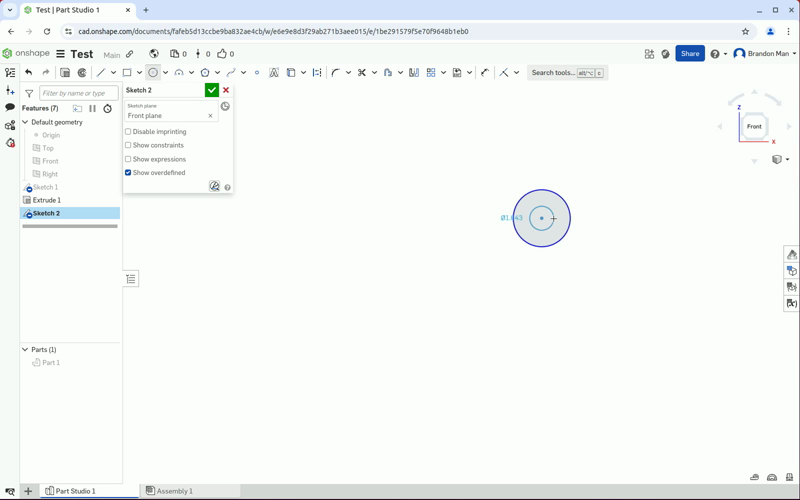
scroll(6)
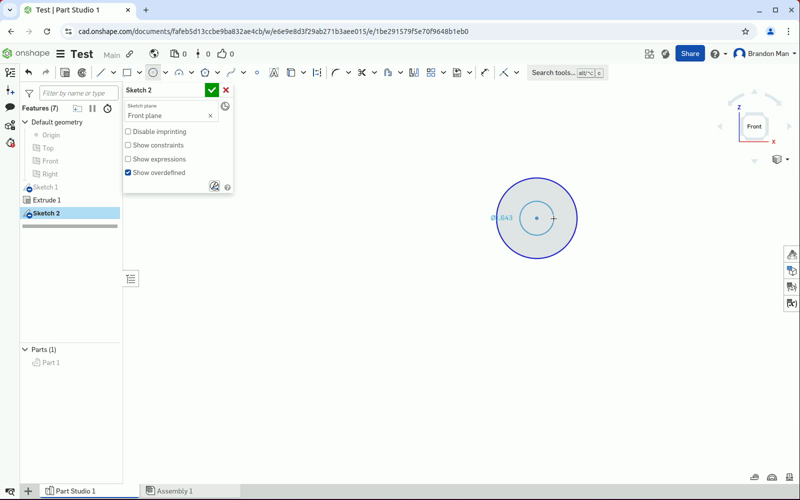
scroll(6)
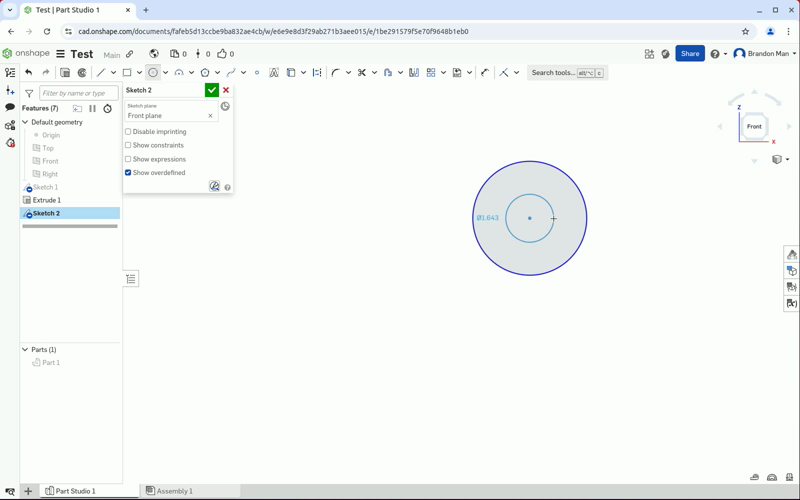
scroll(6)
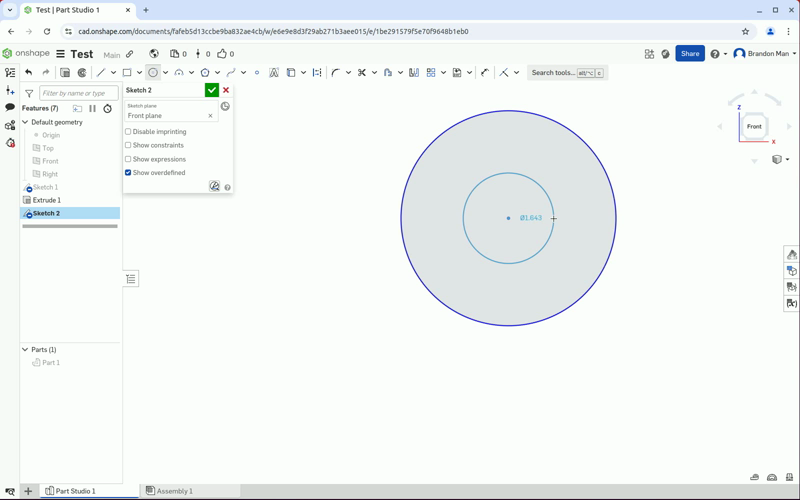
click(553, 218)
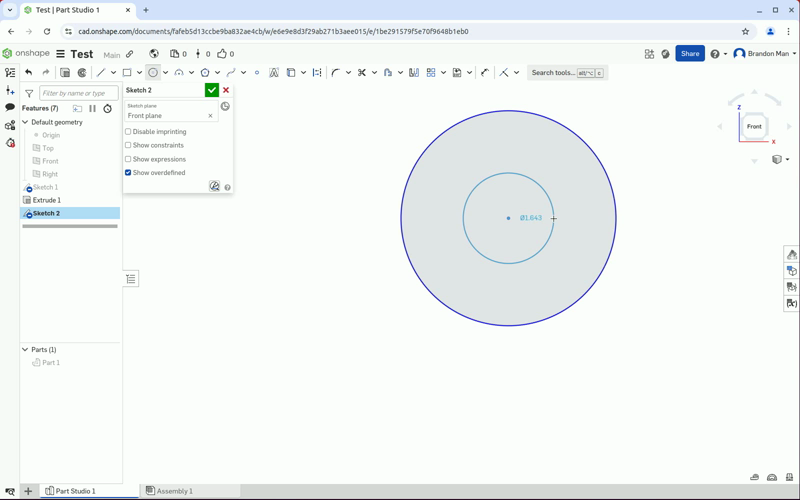
scroll(-6)
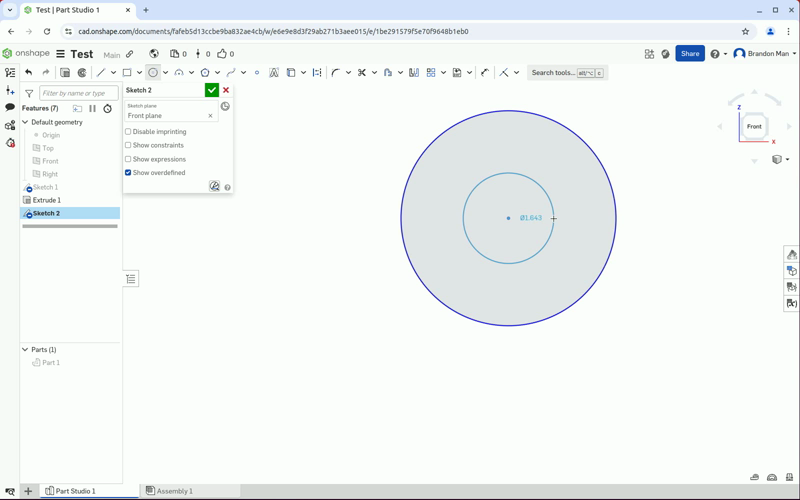
scroll(-6)
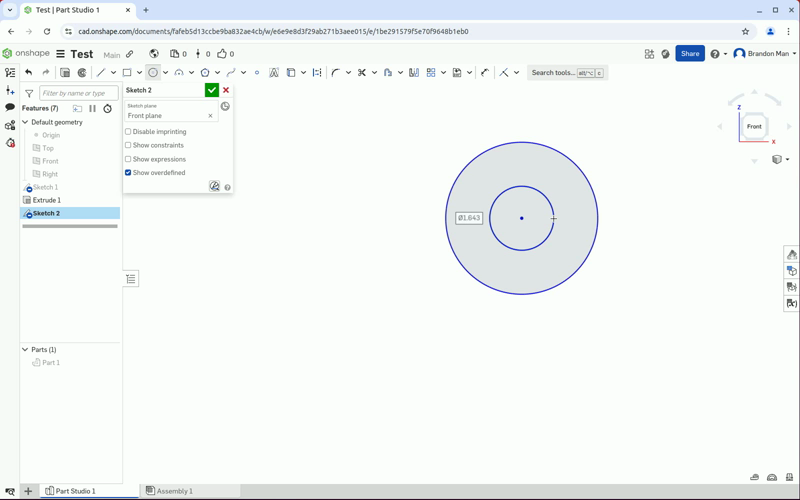
scroll(-6)
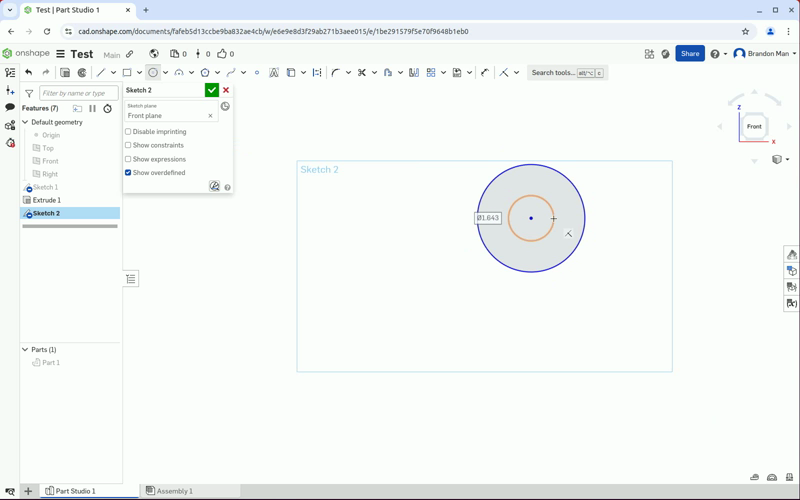
scroll(-6)
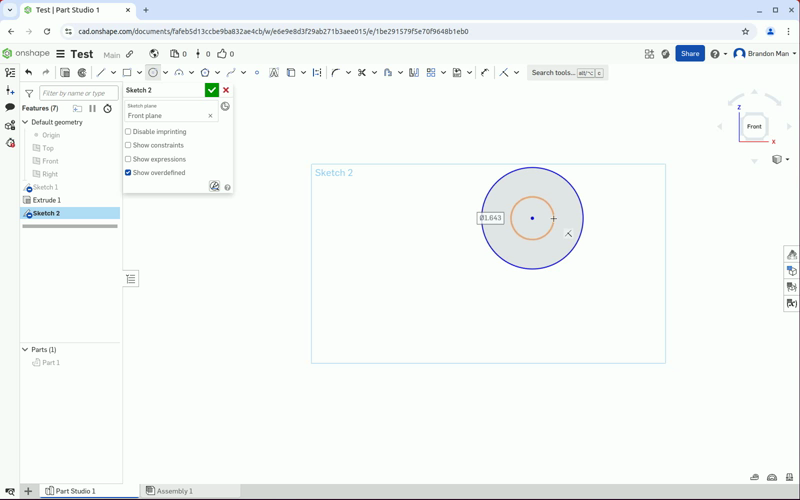
scroll(-6)
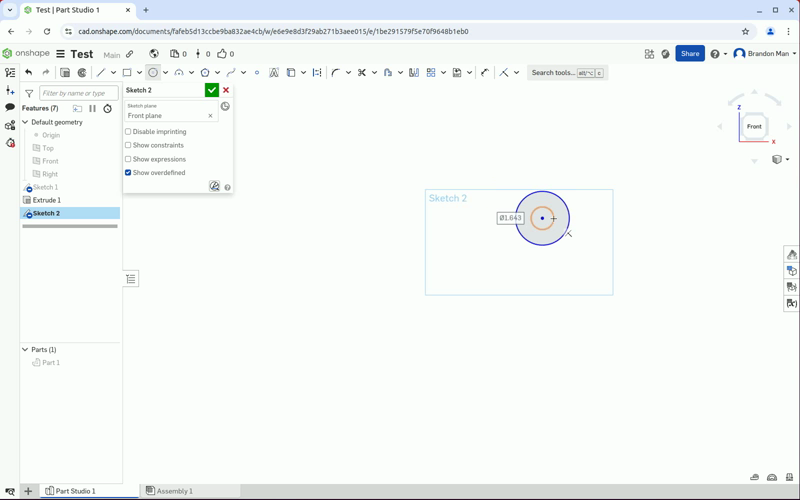
scroll(-6)
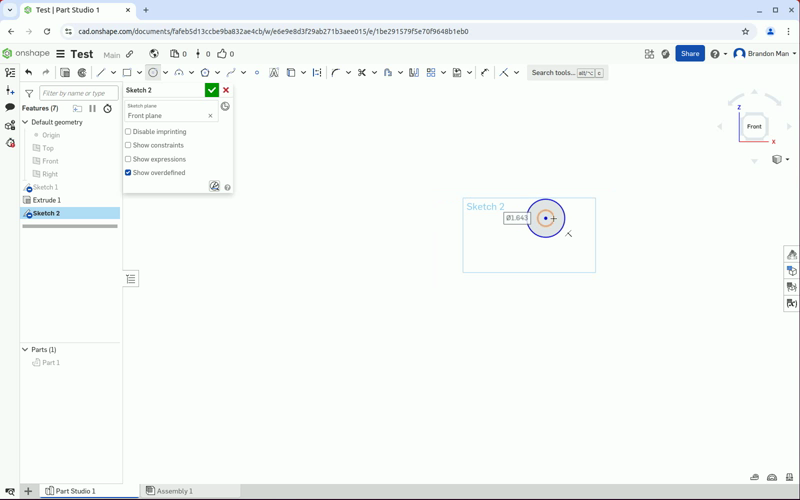
scroll(-6)
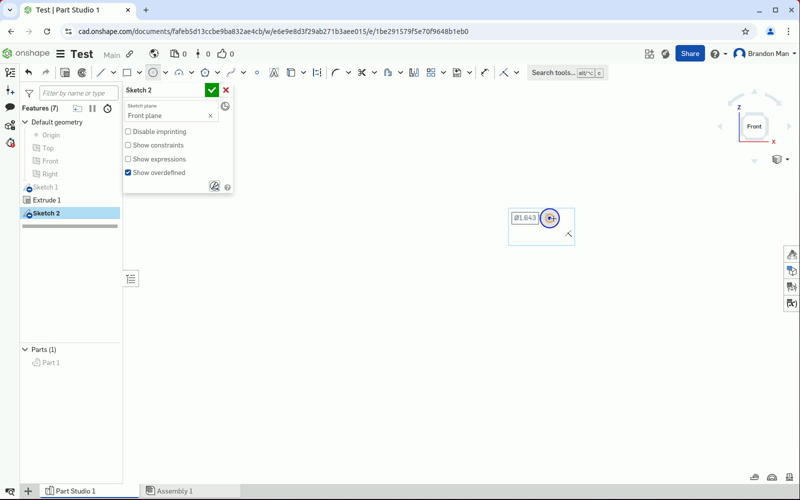
key(esc)
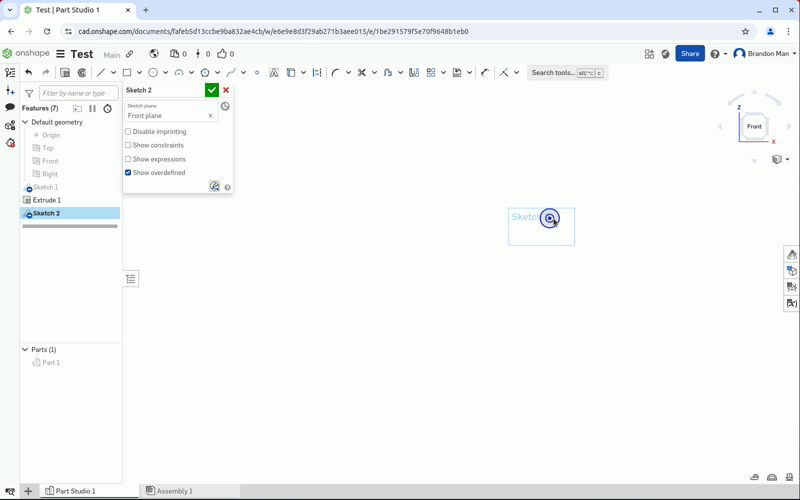
mouse_move(548, 223)
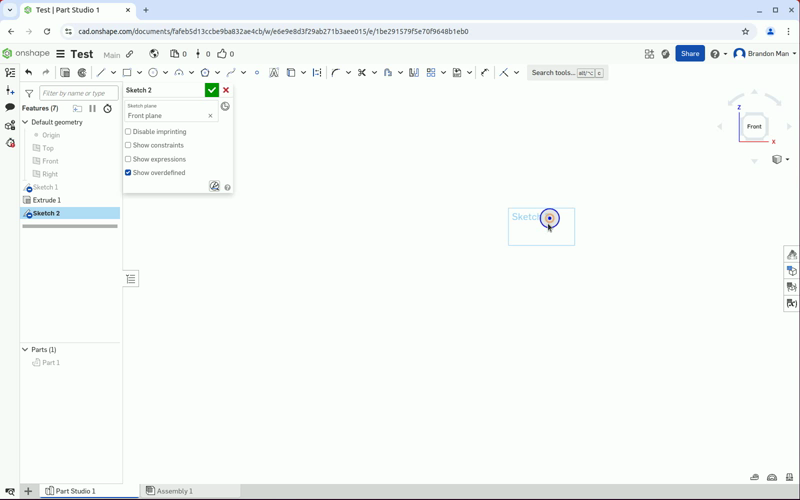
scroll(6)
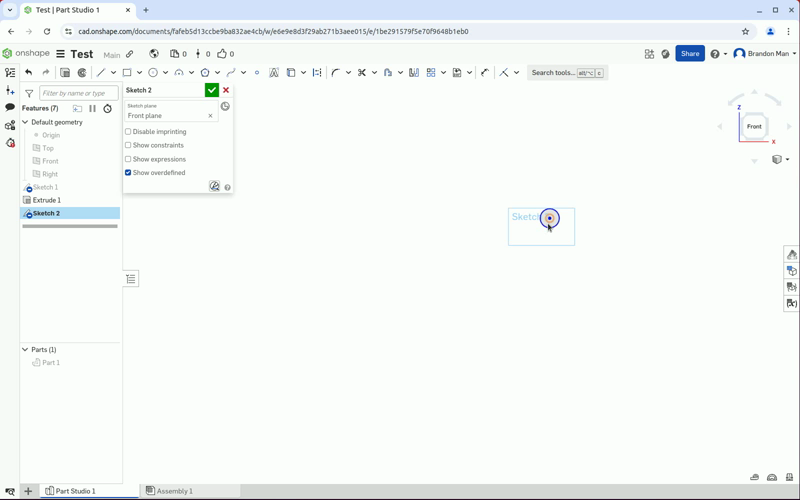
scroll(6)
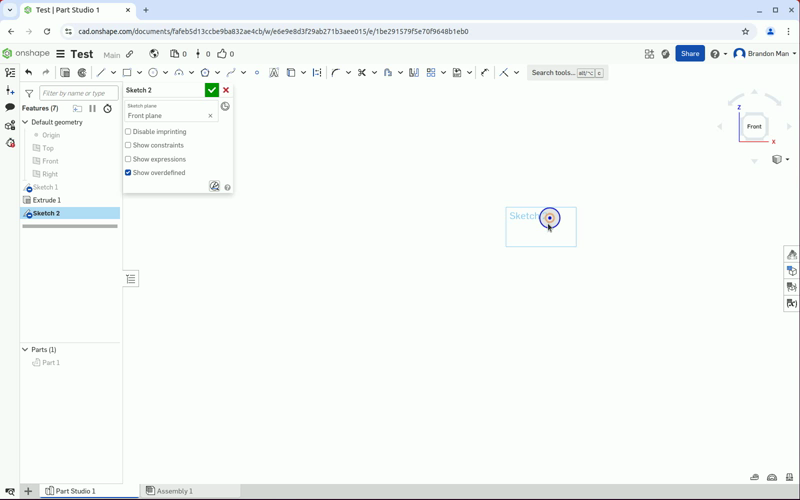
scroll(6)
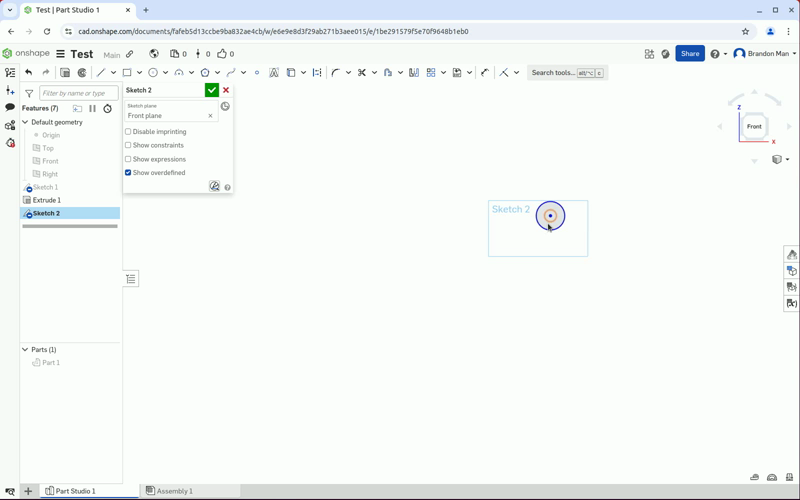
scroll(6)
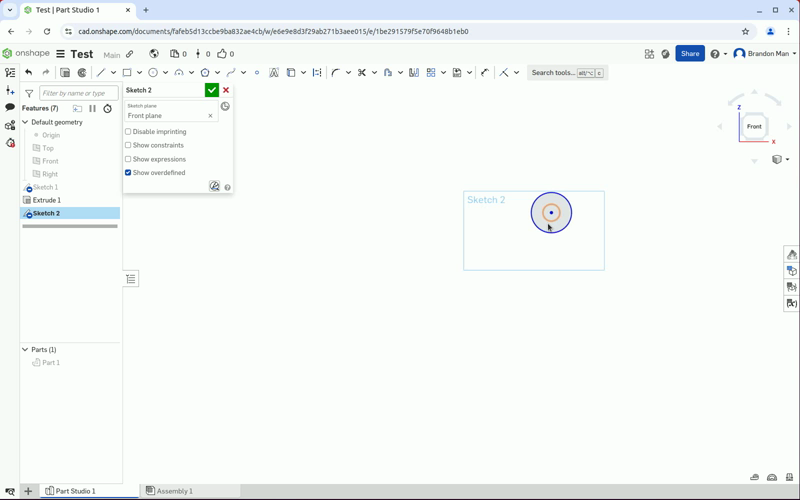
scroll(6)
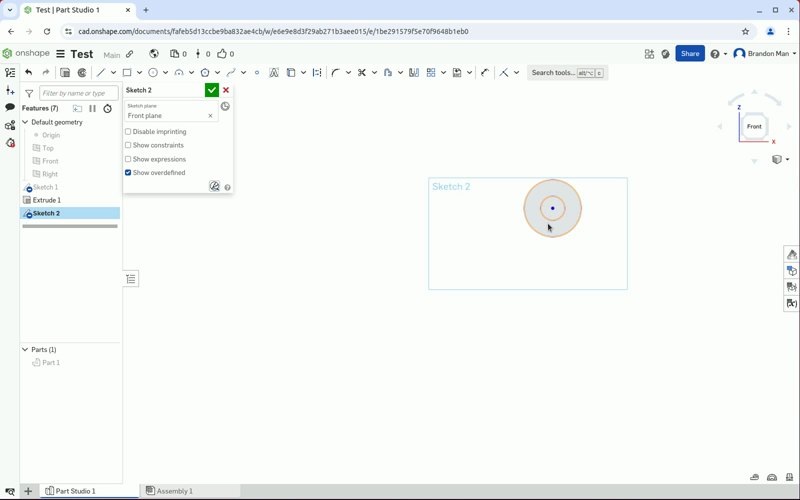
scroll(6)
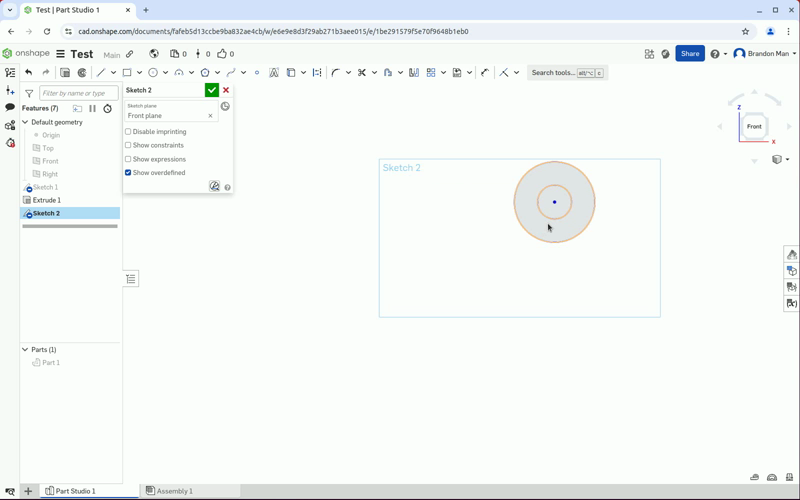
scroll(6)
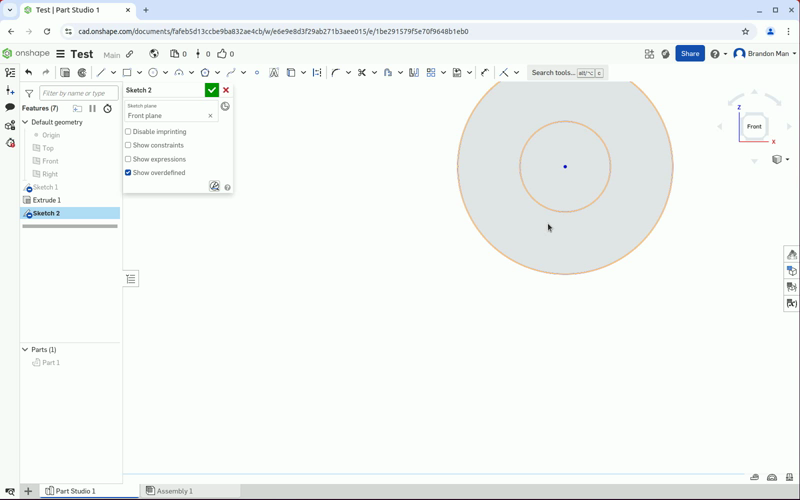
click(548, 223)
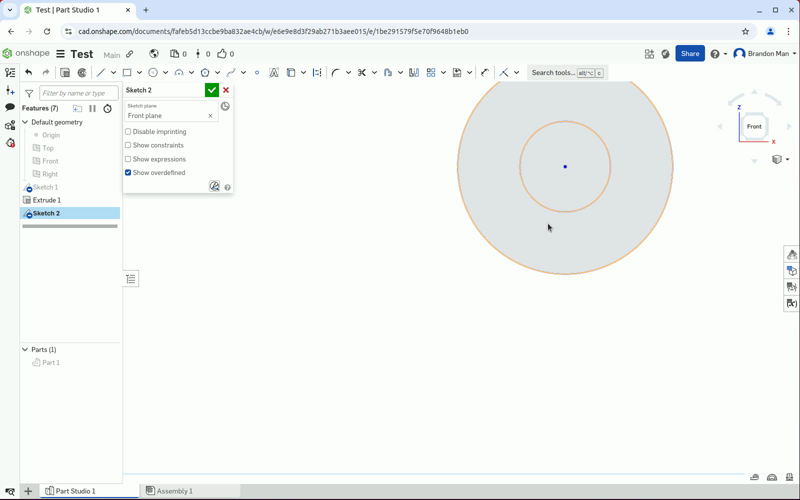
scroll(-6)
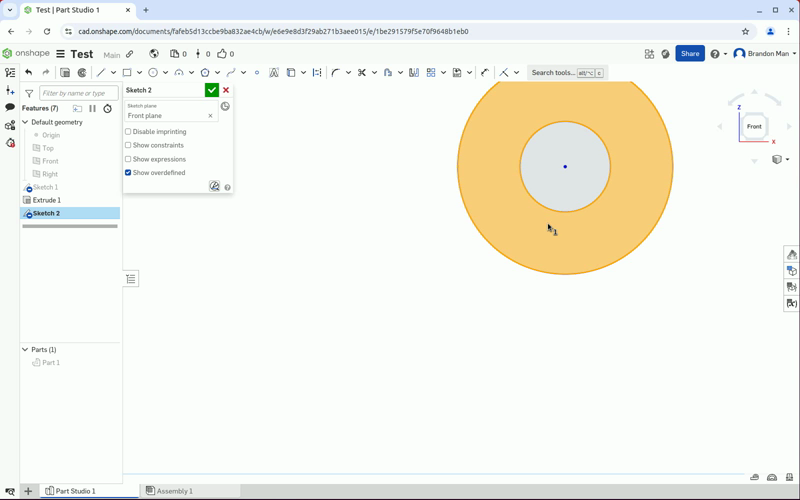
scroll(-6)
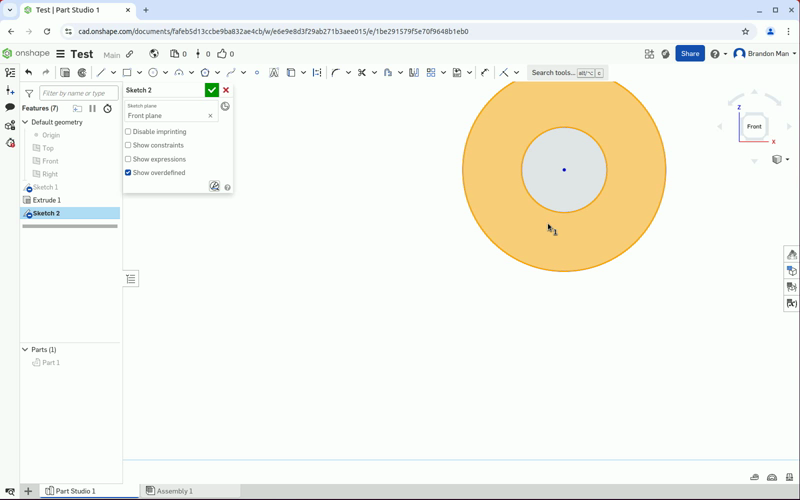
scroll(-6)
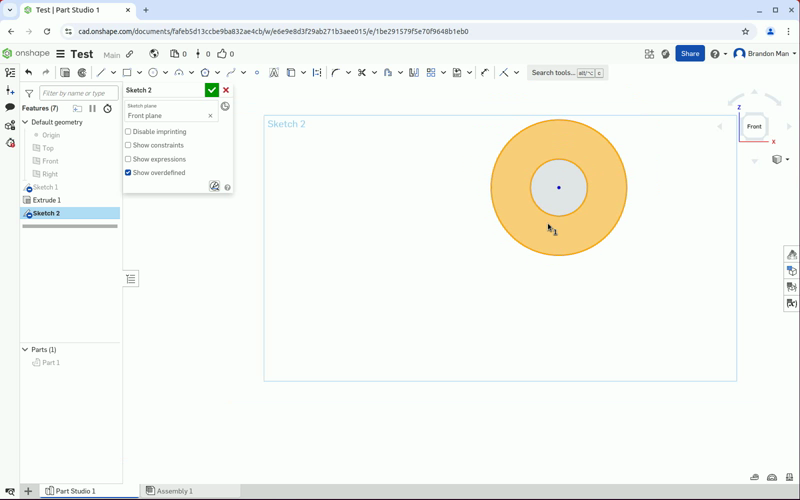
scroll(-6)
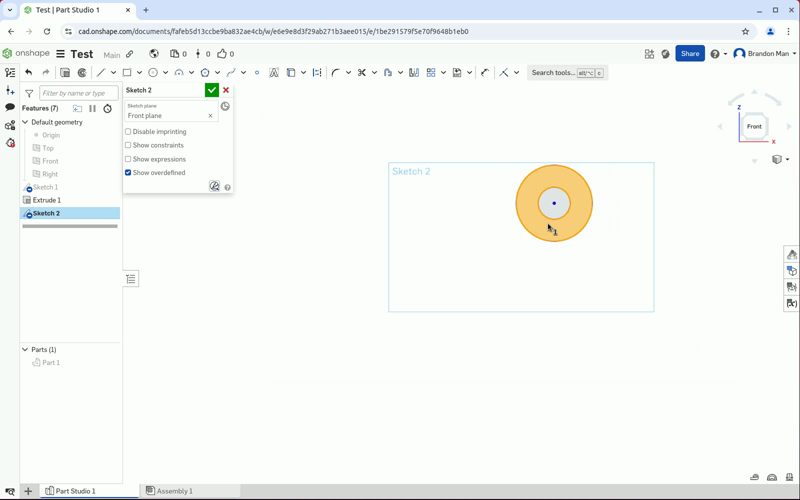
scroll(-6)
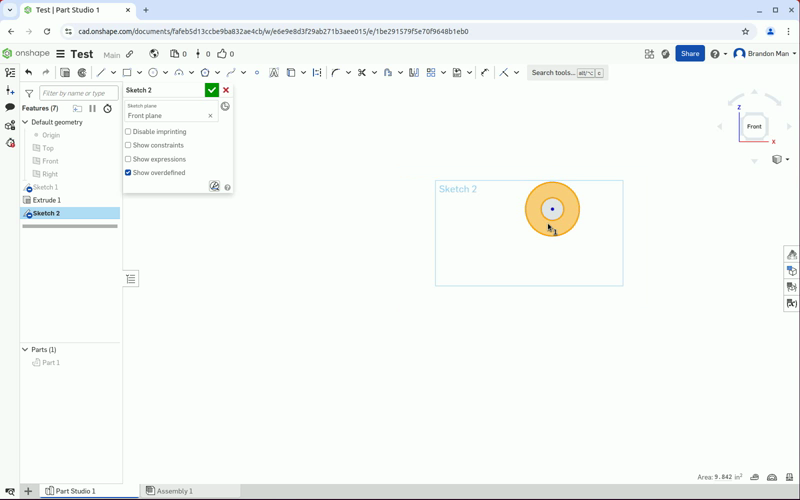
scroll(-6)
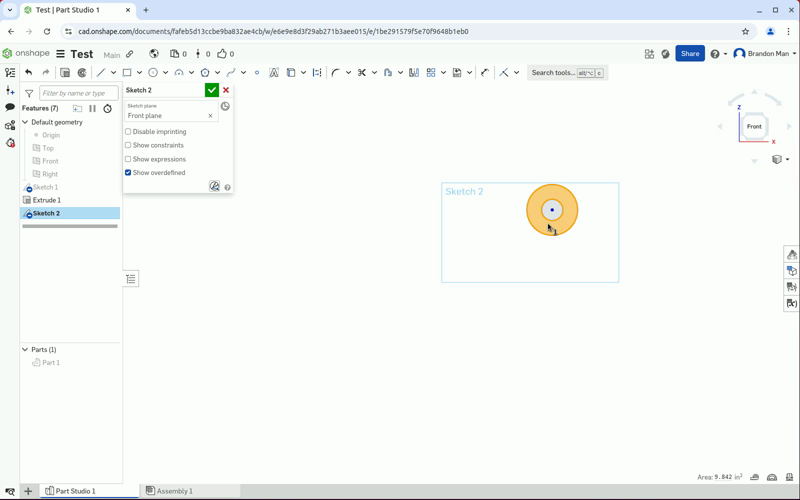
scroll(-6)
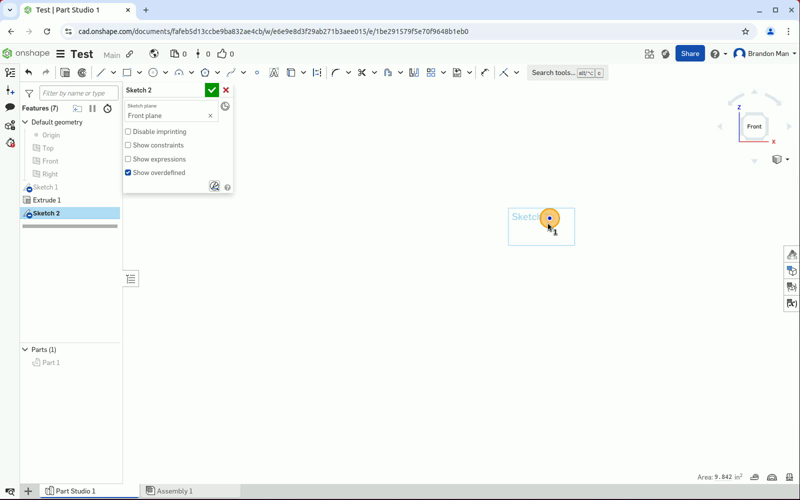
mouse_move(73, 352)
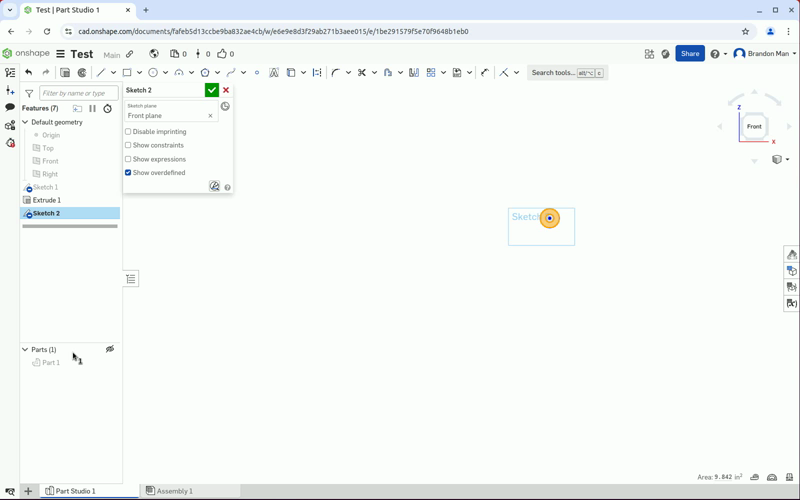
key(shift+y)
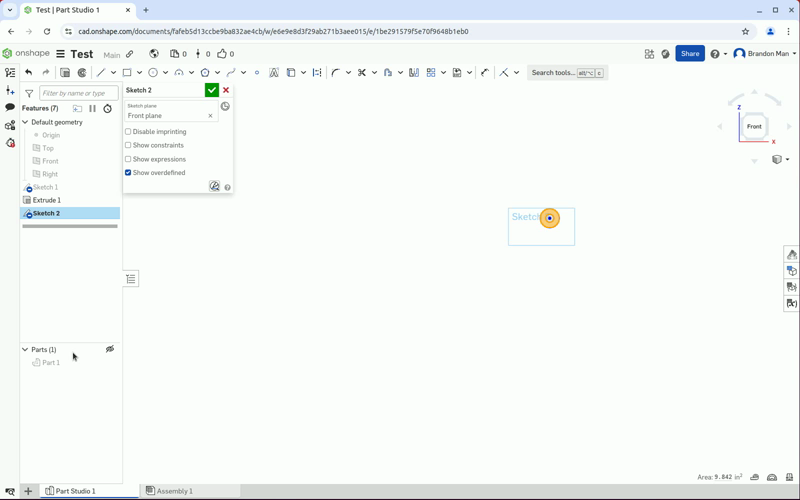
key(shift+e)
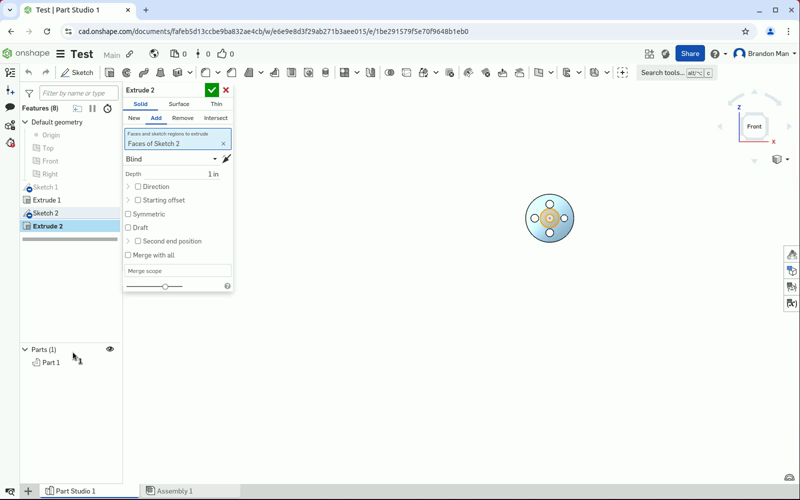
mouse_move(143, 106)
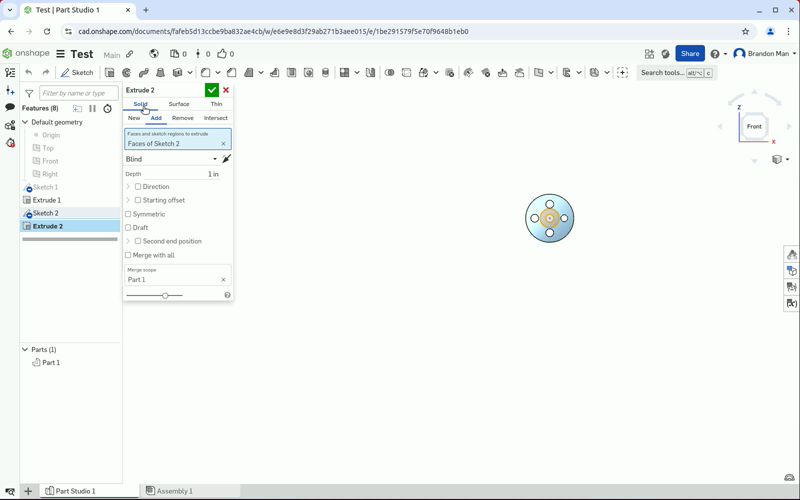
click(143, 106)
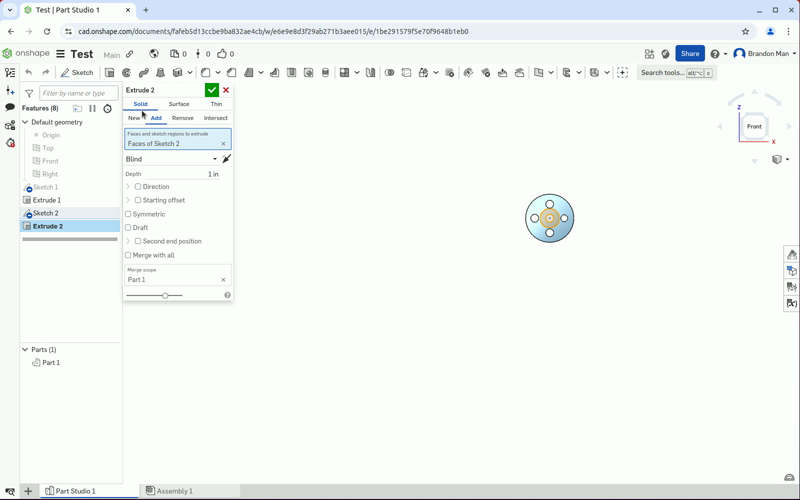
mouse_move(137, 120)
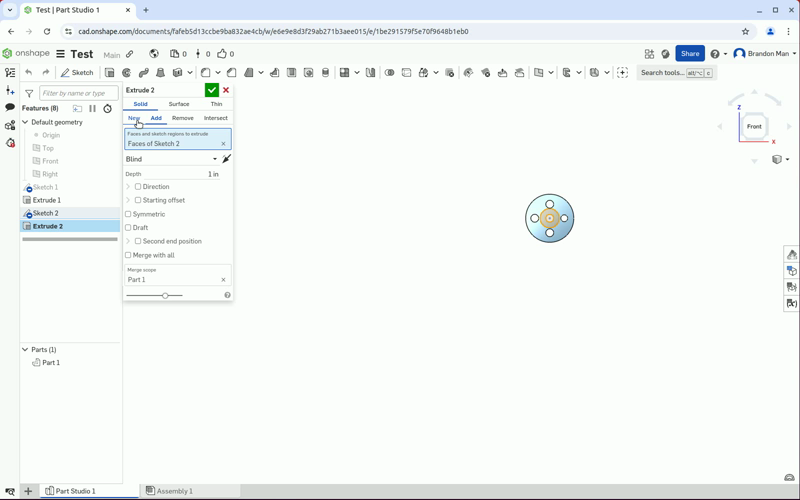
click(137, 120)
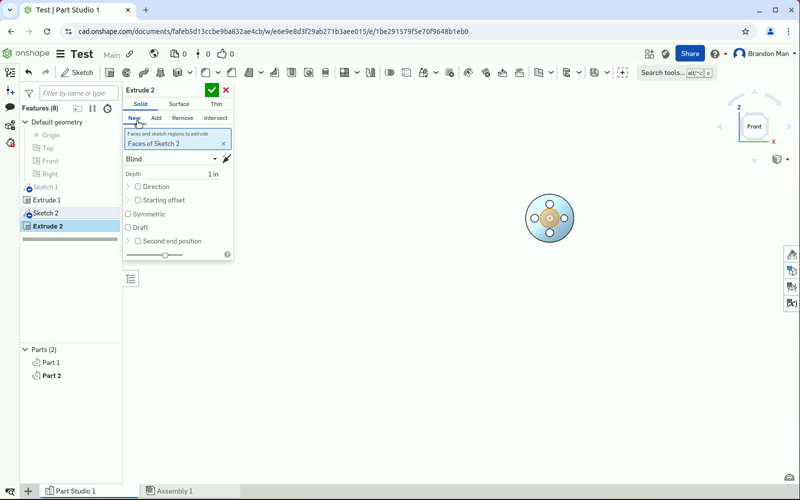
key(tab, 4)
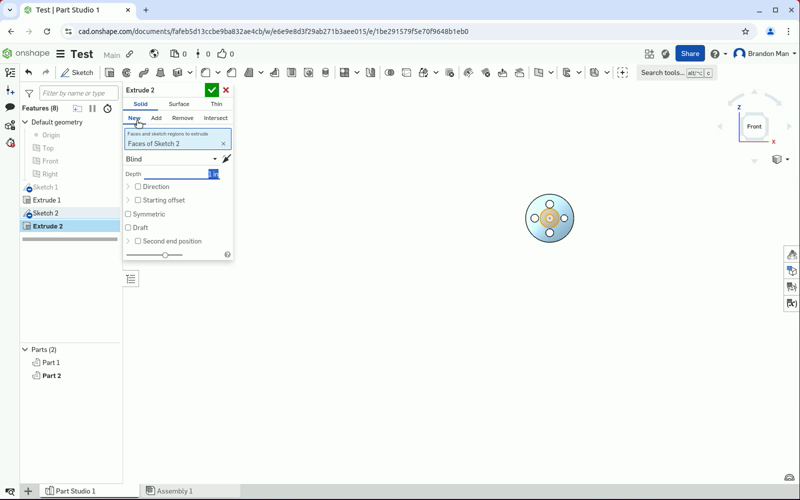
text(6.258)
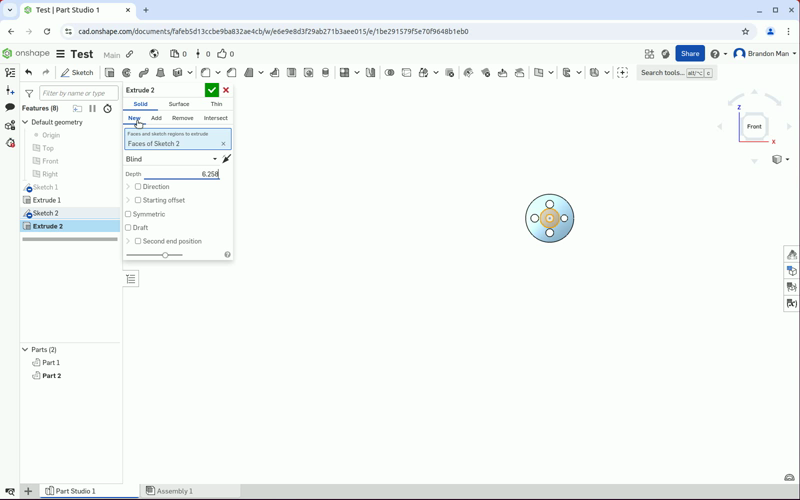
key(enter)
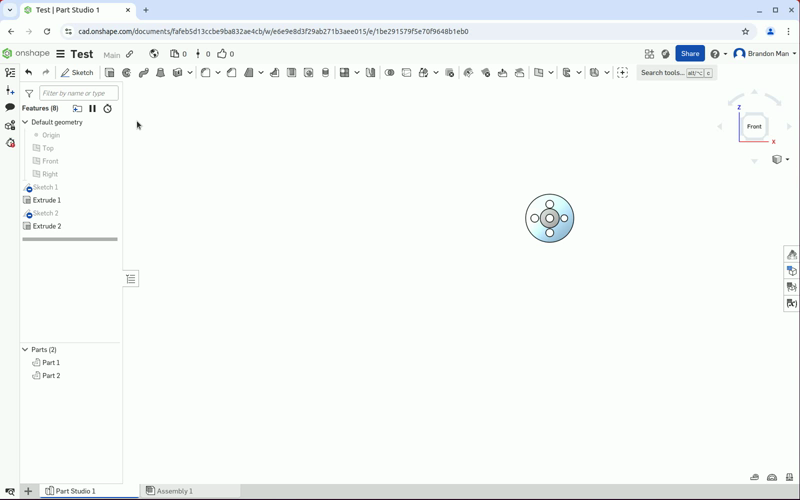
key(shift+h)
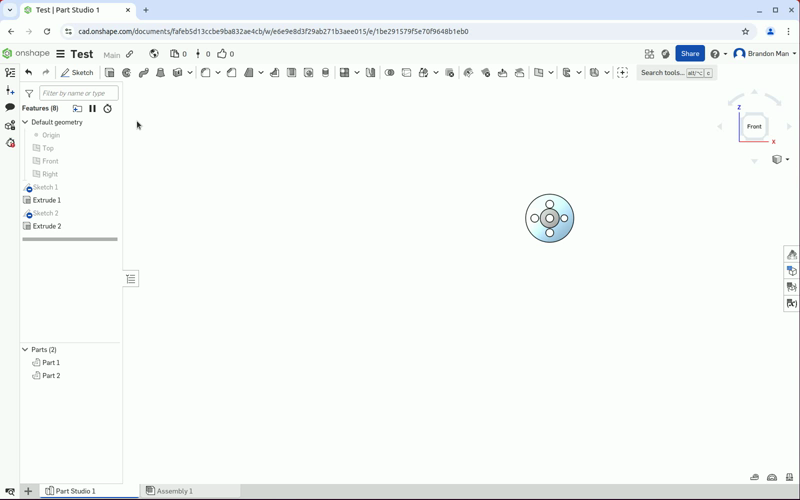
key(shift+h)
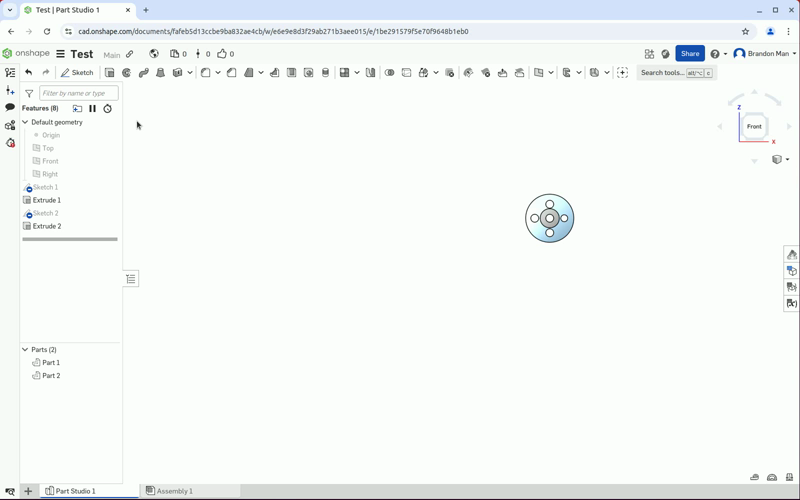
mouse_move(73, 189)
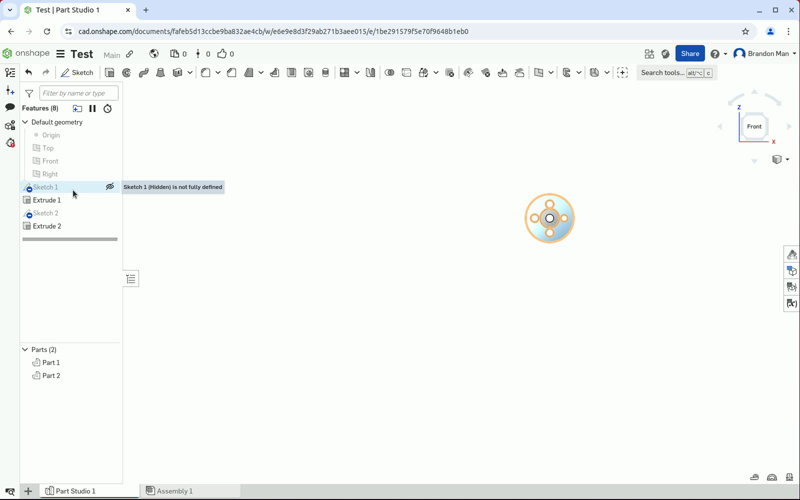
click(73, 189)
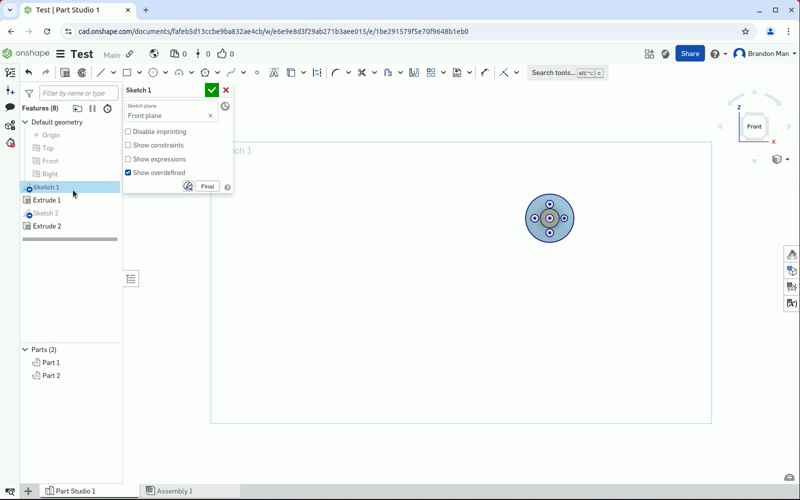
mouse_move(229, 92)
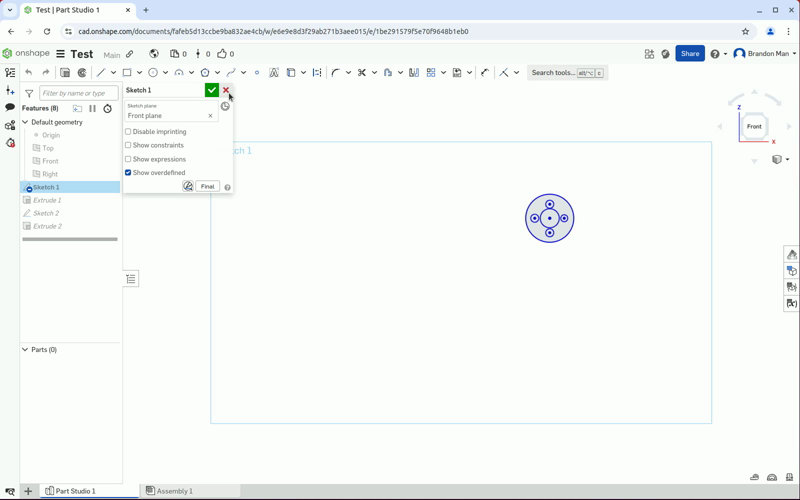
click(229, 92)
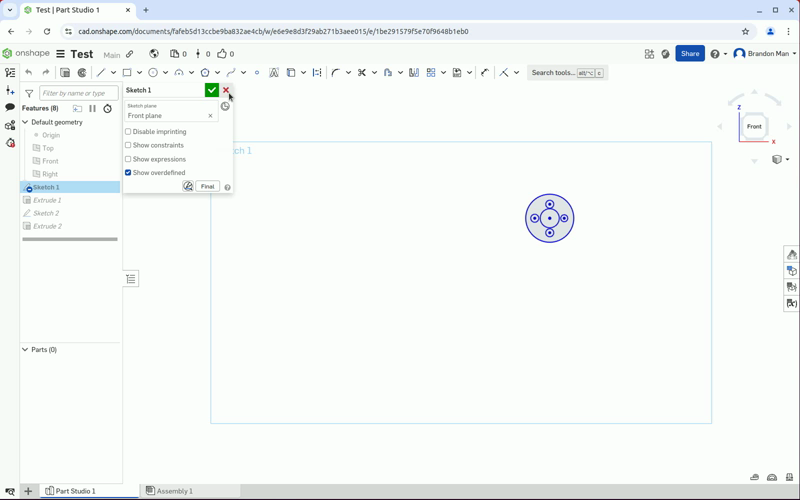
key(shift+s)
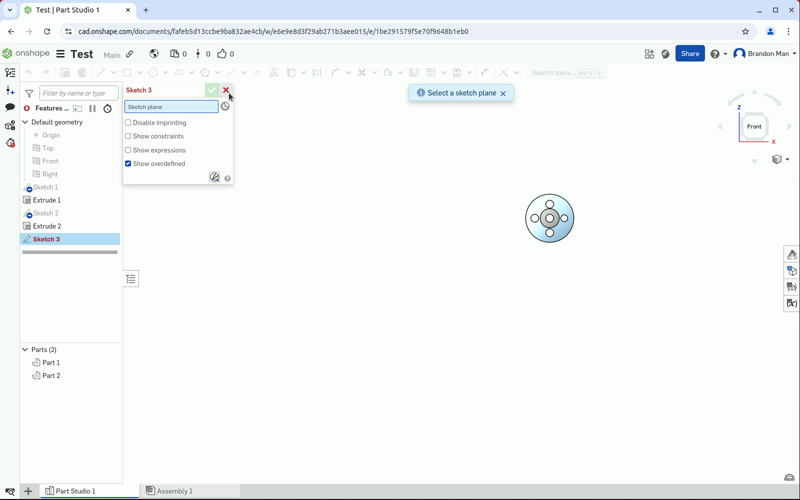
mouse_move(73, 163)
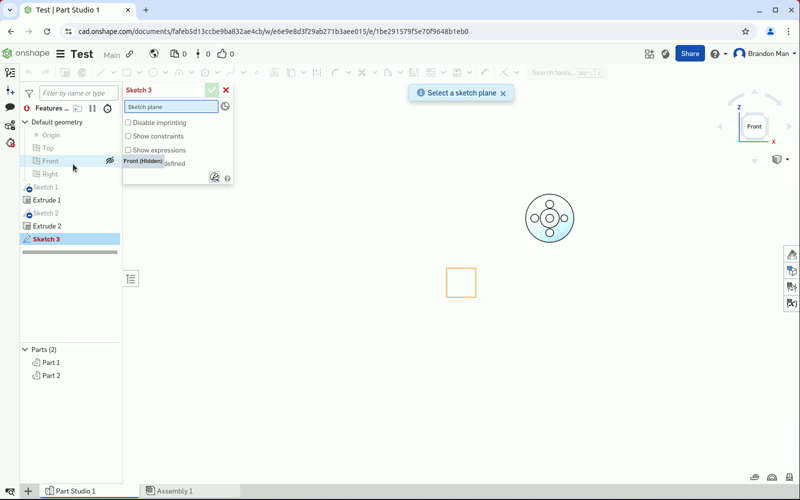
click(73, 163)
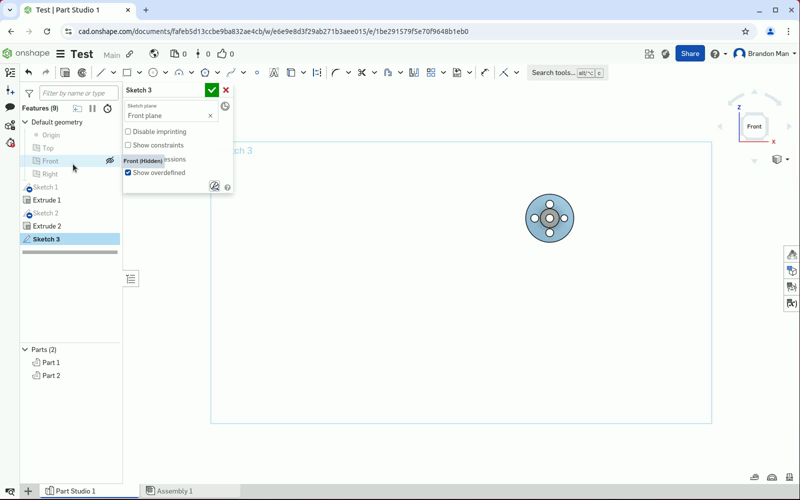
mouse_move(73, 352)
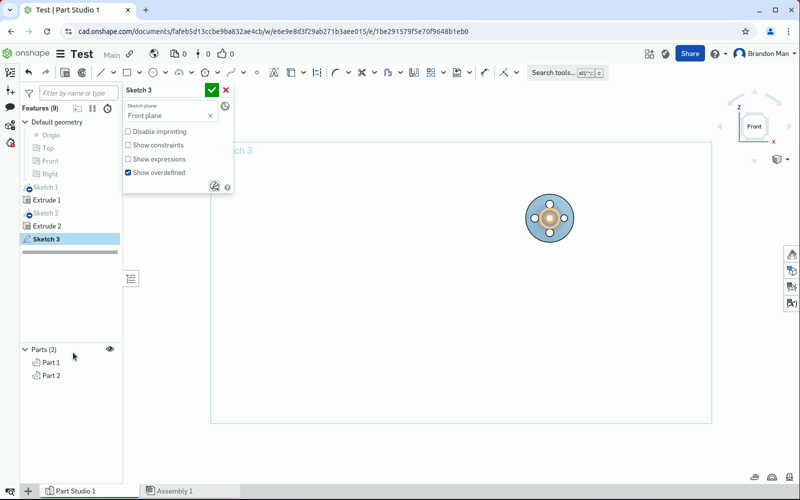
key(y)
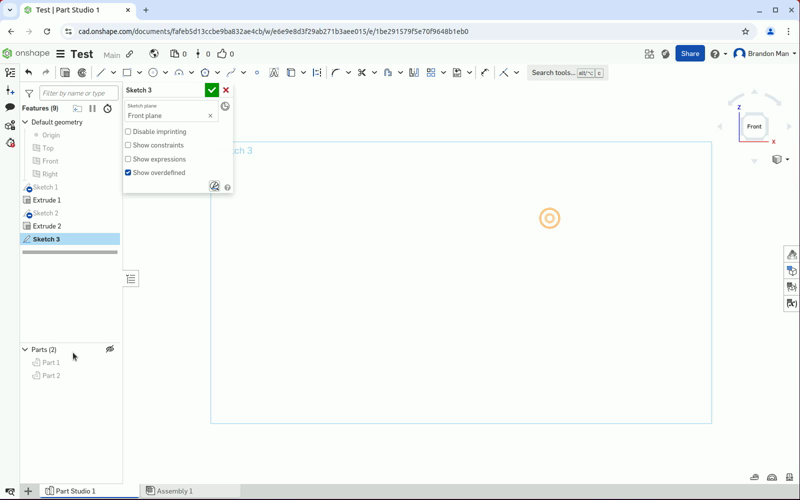
key(c)
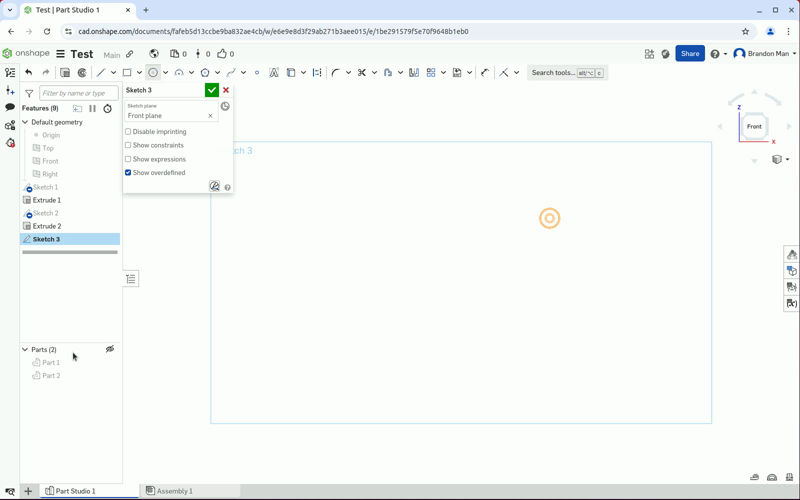
key_down(shift)
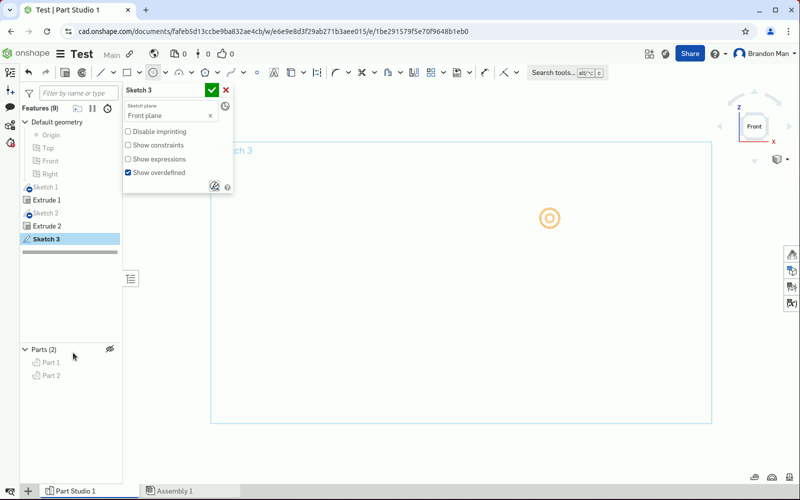
mouse_move(549, 218)
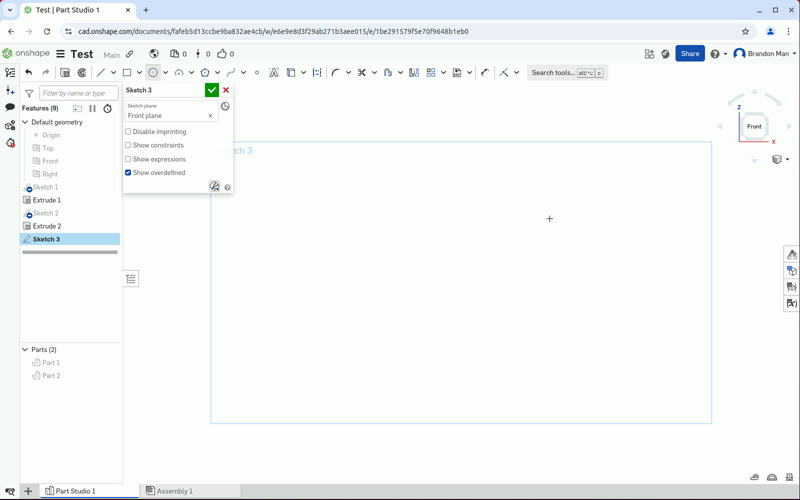
click(549, 218)
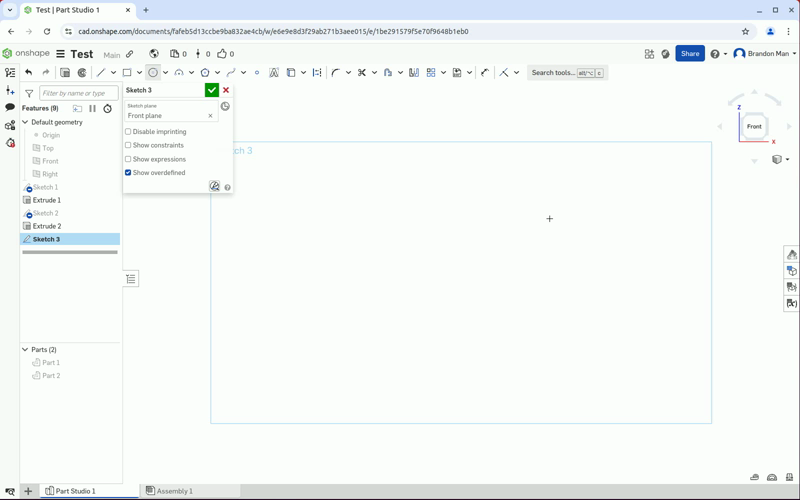
key_up(shift)
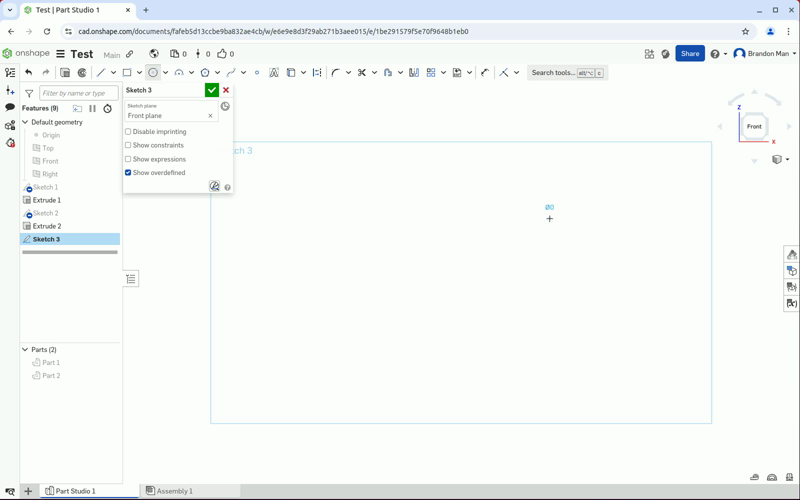
mouse_move(559, 218)
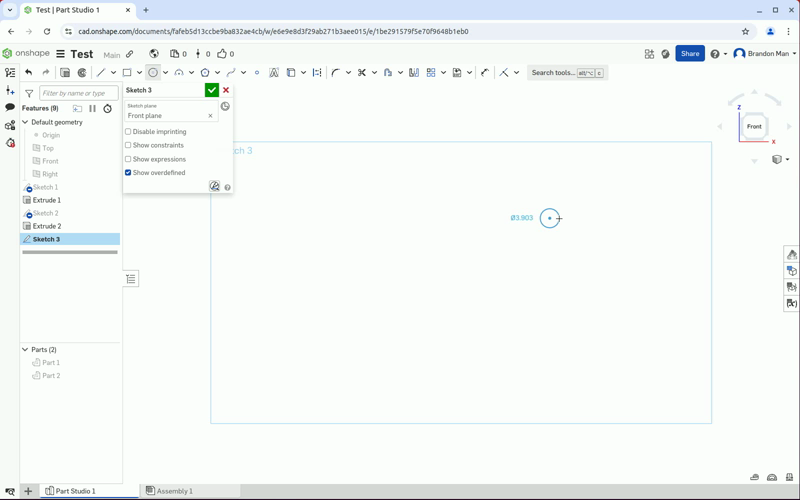
click(559, 218)
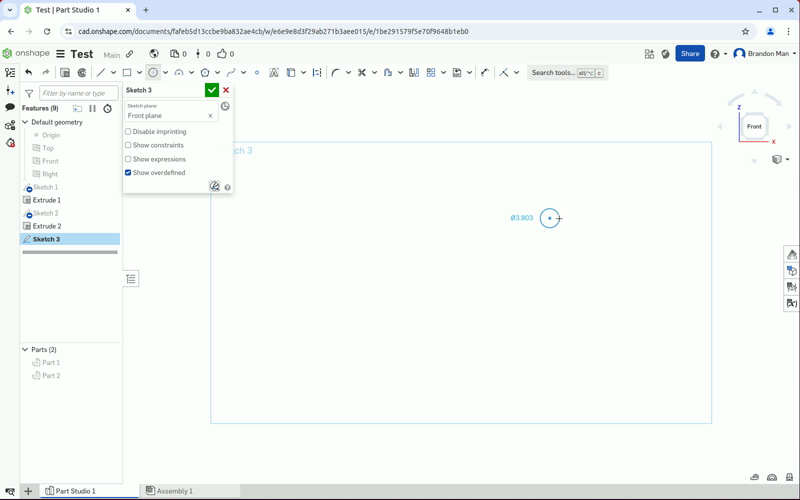
key(esc)
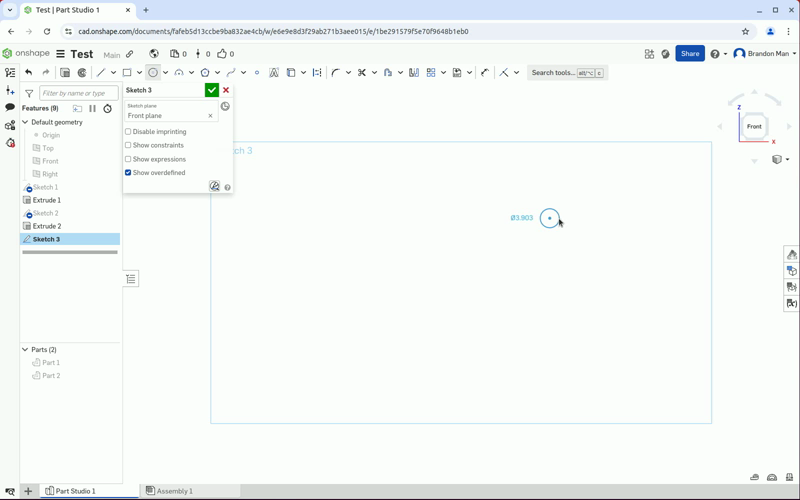
key(c)
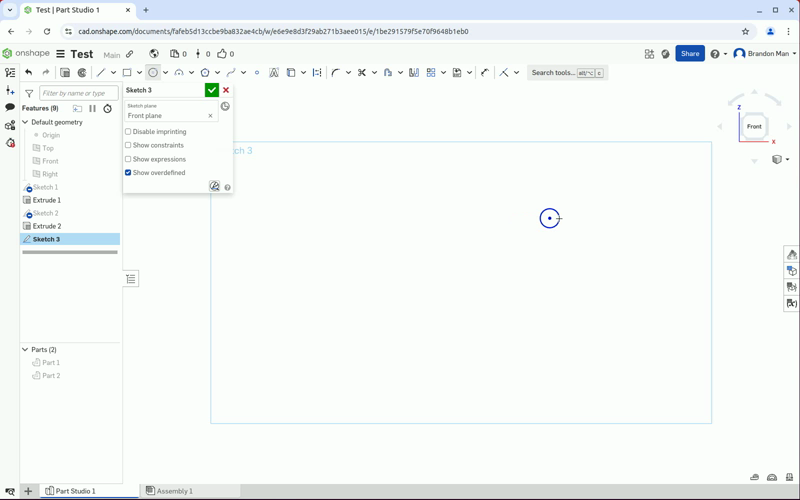
key_down(shift)
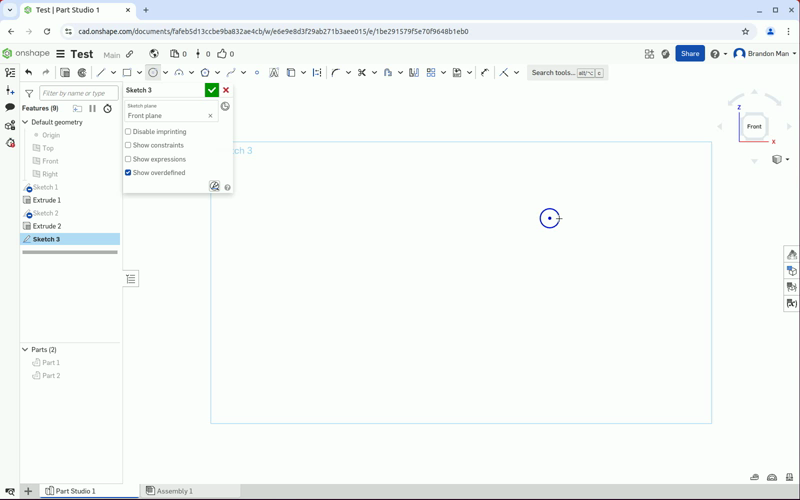
mouse_move(549, 218)
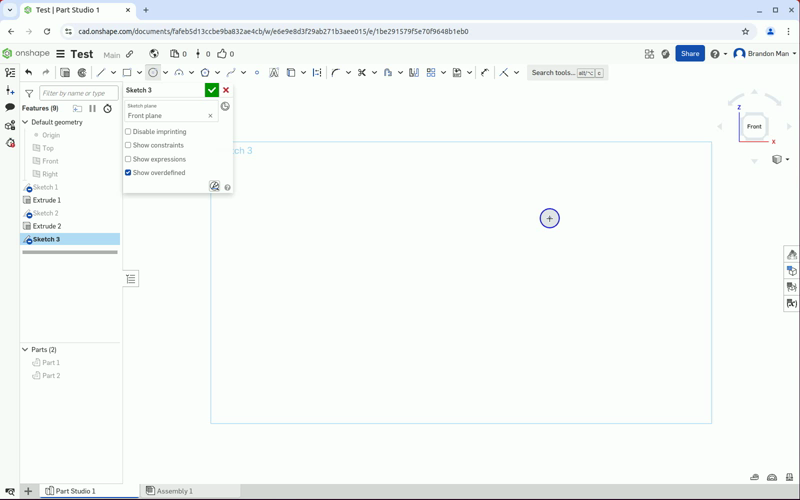
click(549, 218)
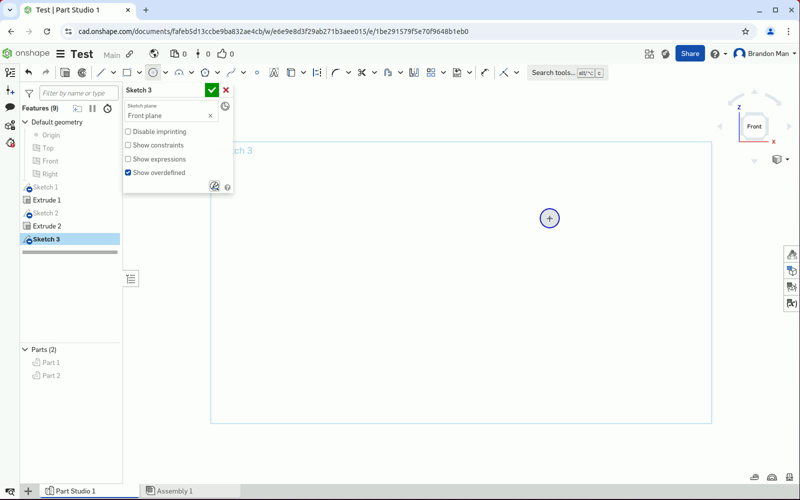
key_up(shift)
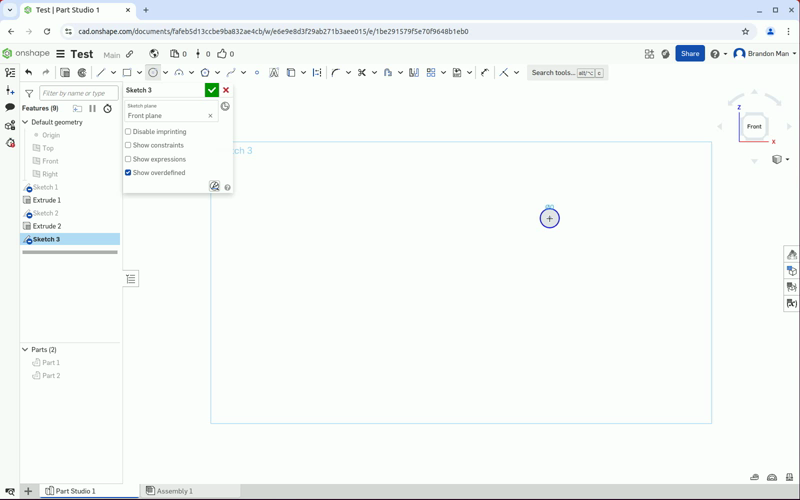
mouse_move(553, 218)
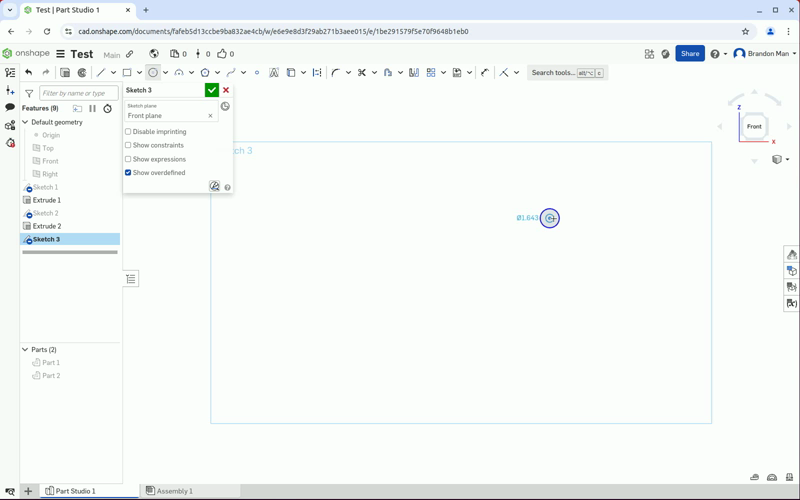
scroll(6)
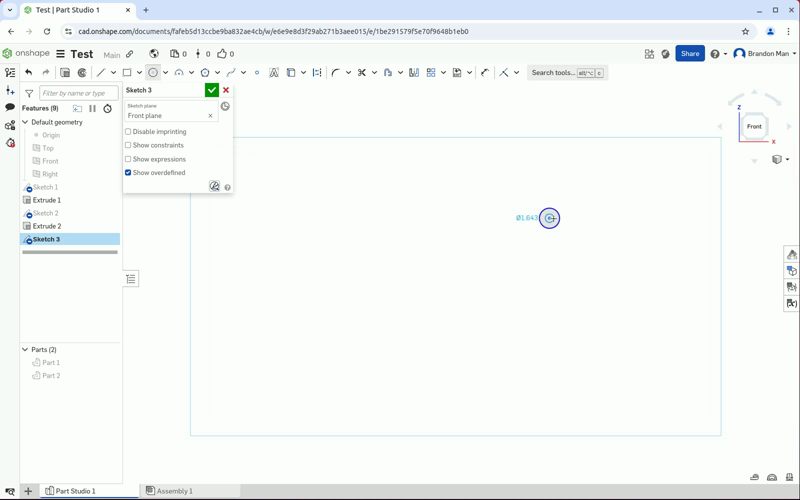
scroll(6)
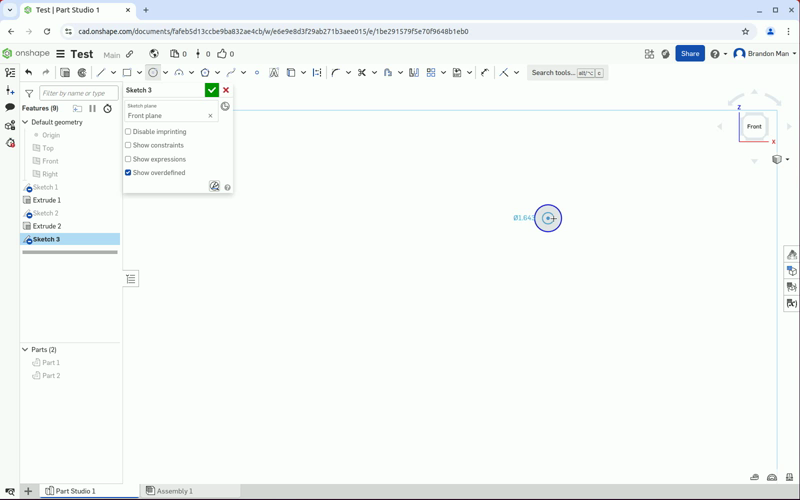
scroll(6)
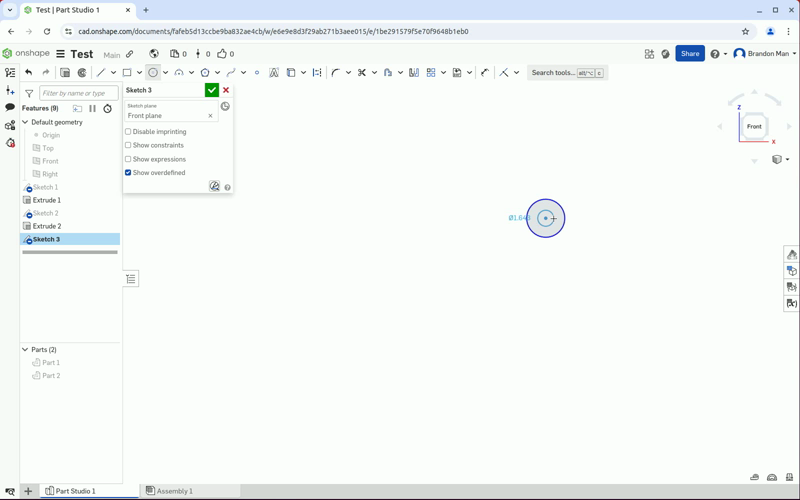
scroll(6)
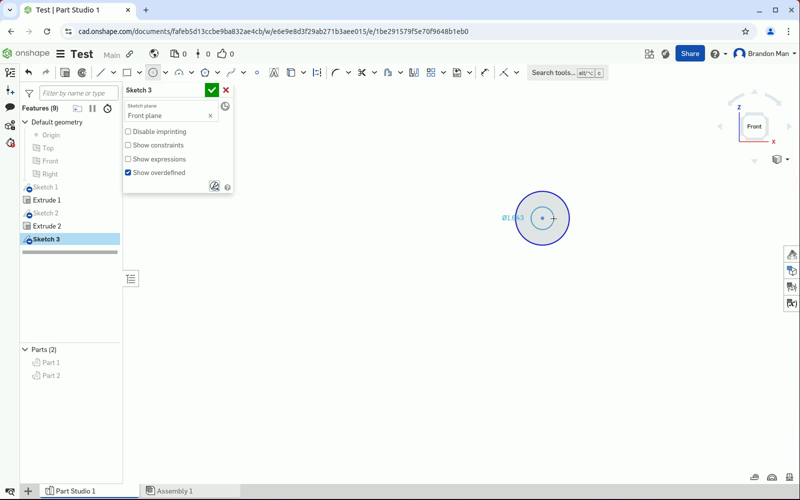
scroll(6)
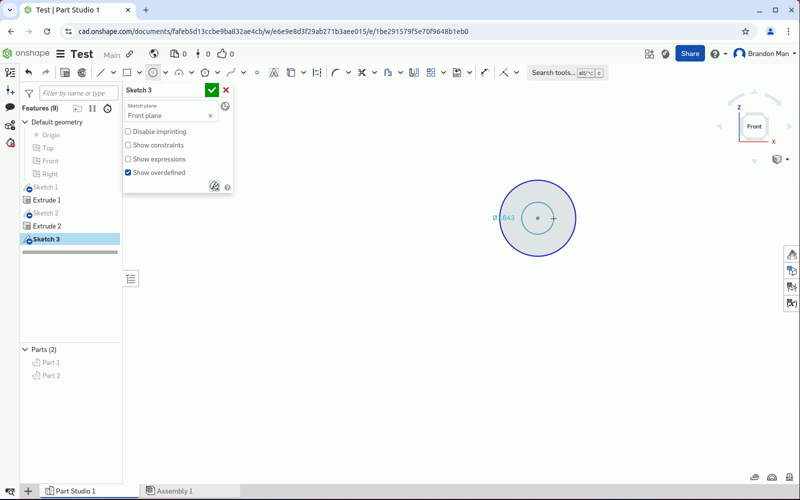
scroll(6)
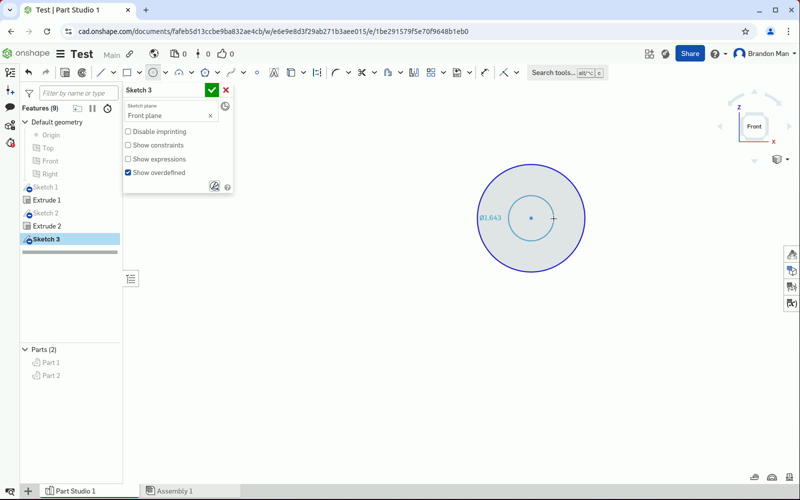
scroll(6)
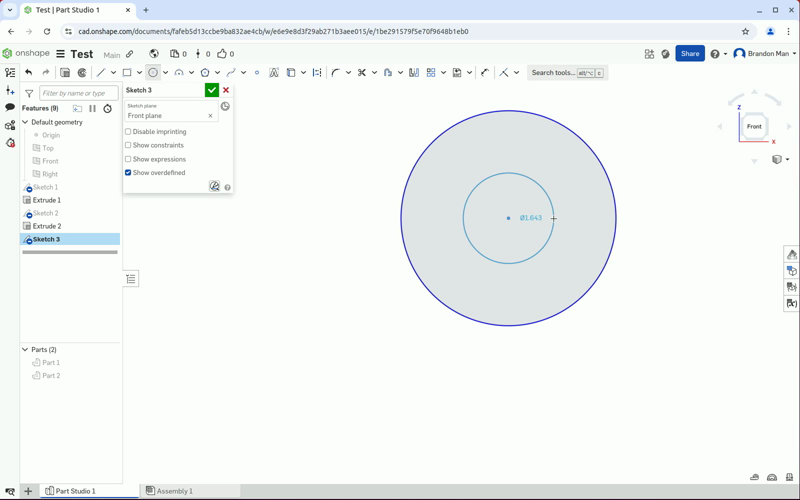
click(553, 218)
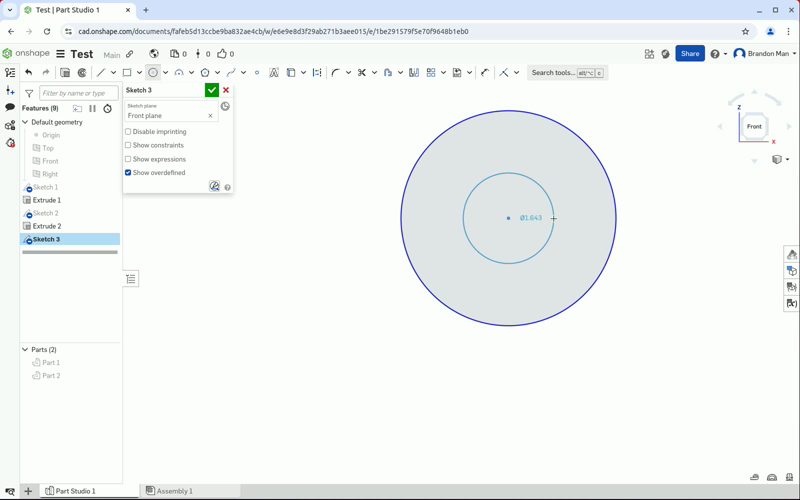
scroll(-6)
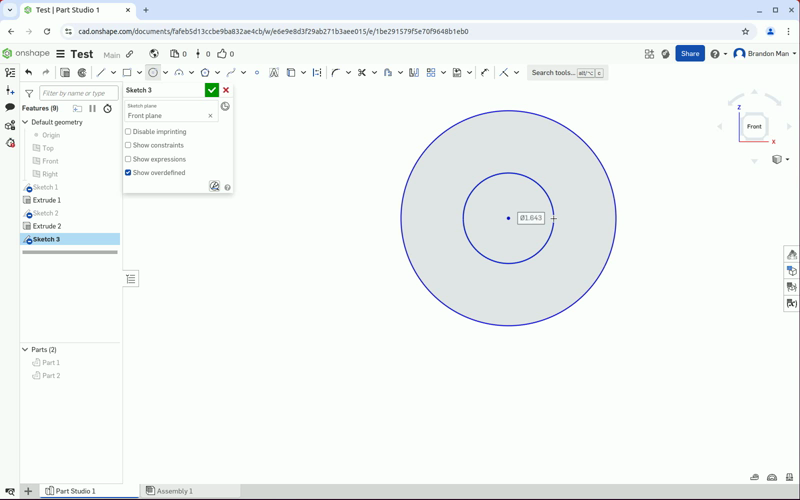
scroll(-6)
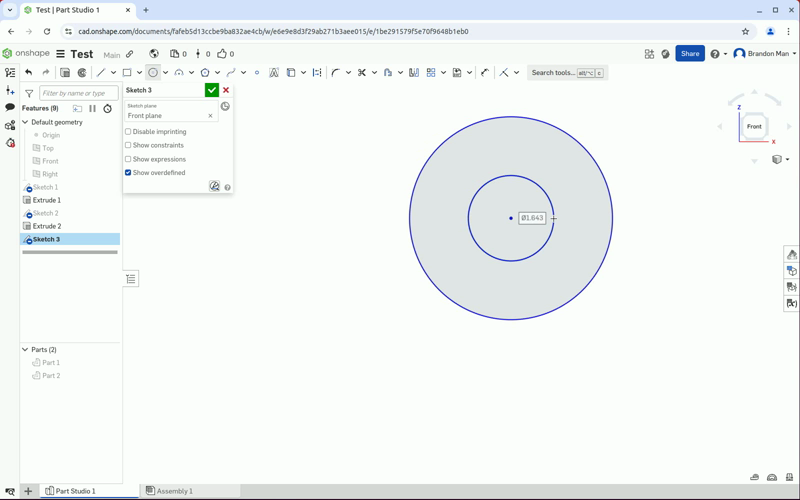
scroll(-6)
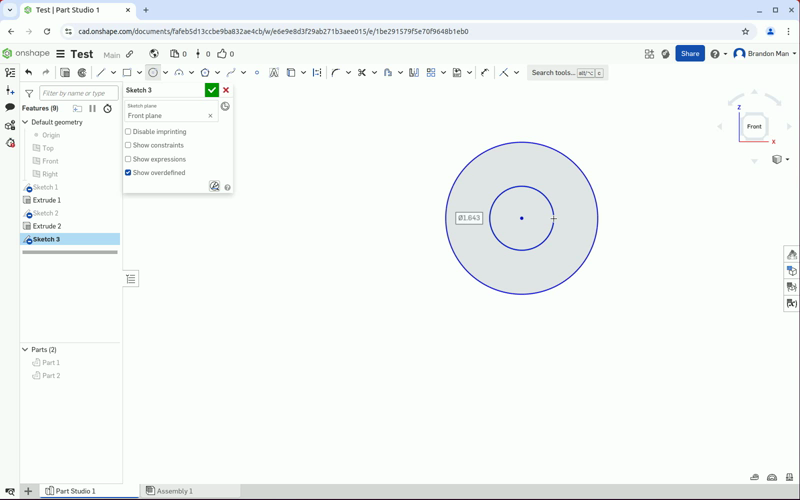
scroll(-6)
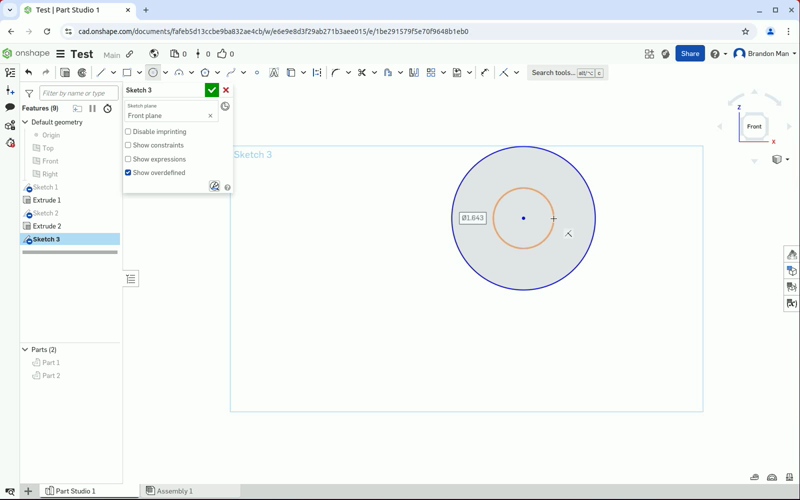
scroll(-6)
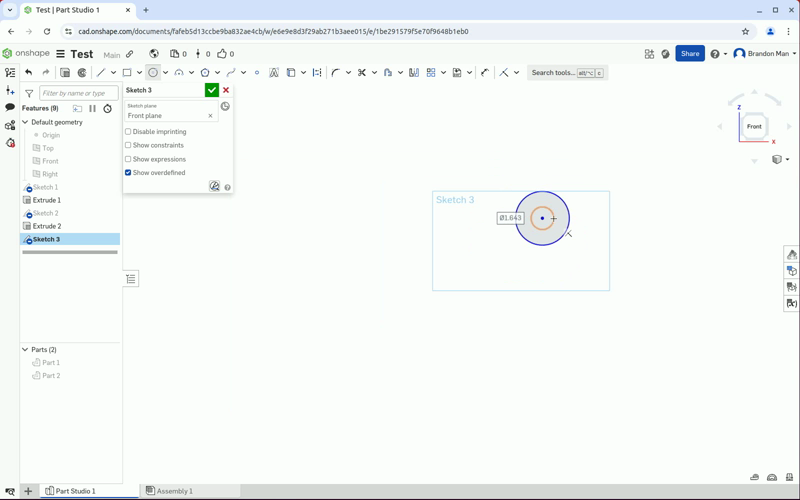
scroll(-6)
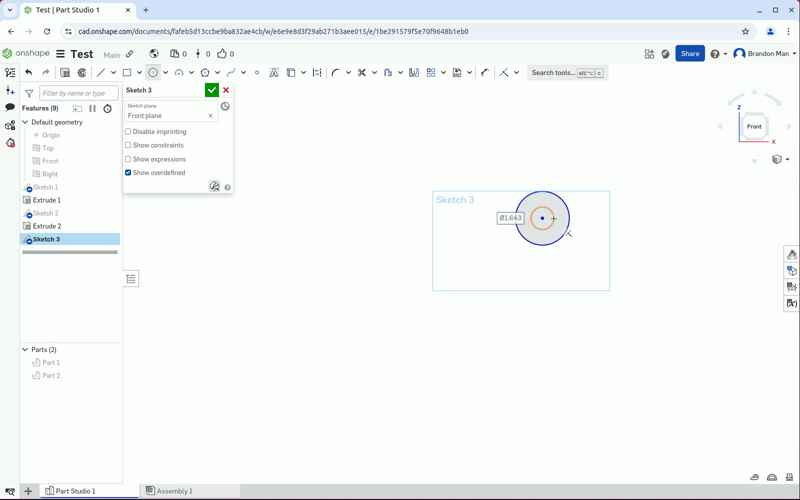
scroll(-6)
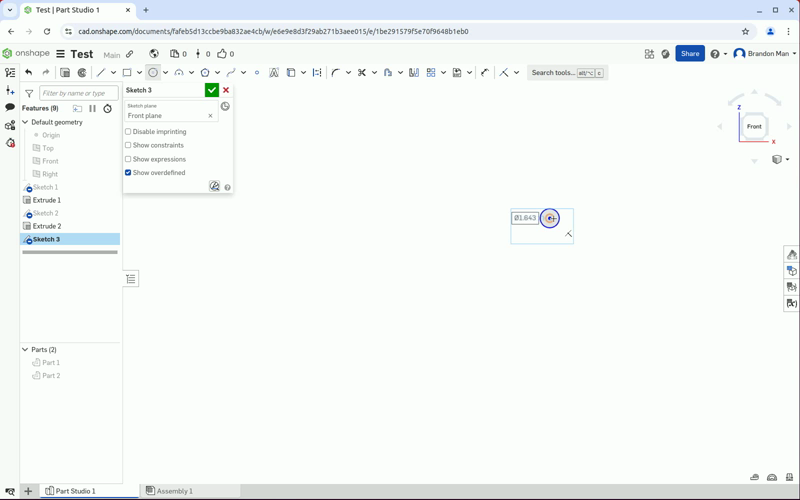
key(esc)
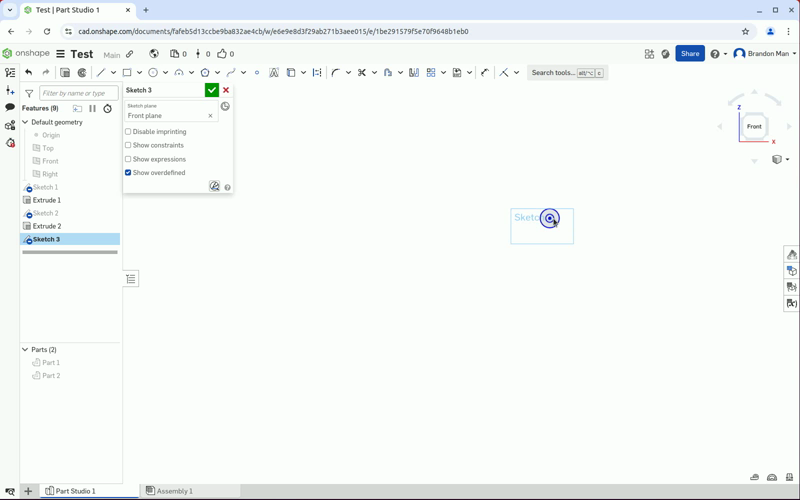
mouse_move(555, 220)
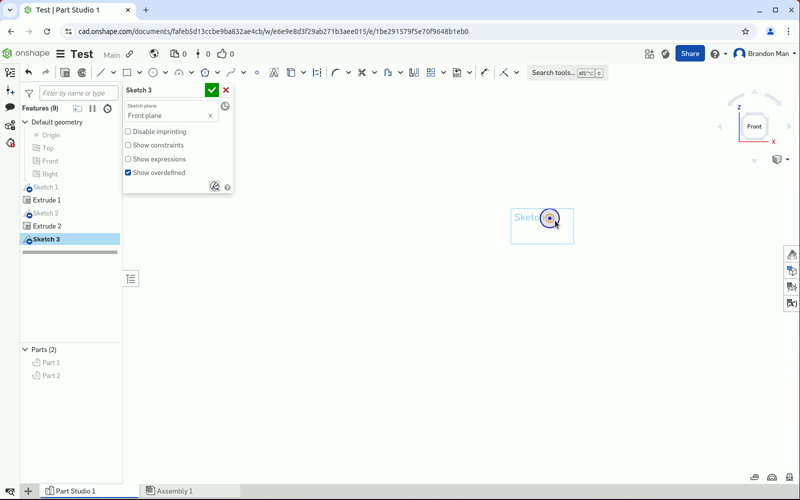
scroll(6)
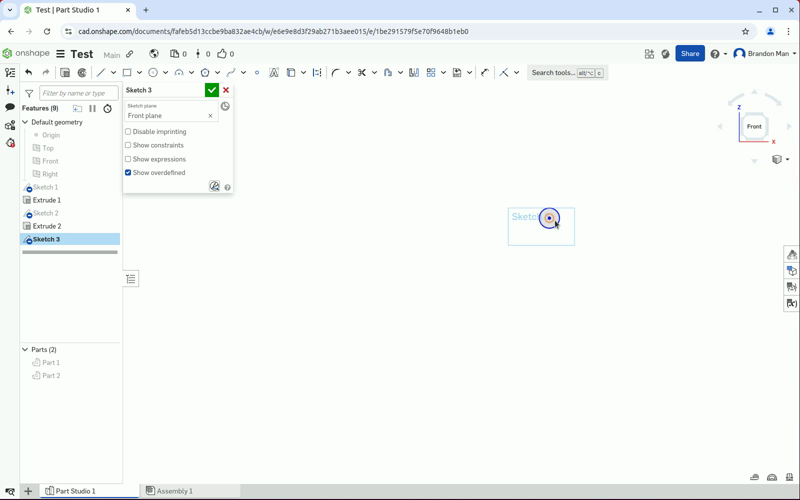
scroll(6)
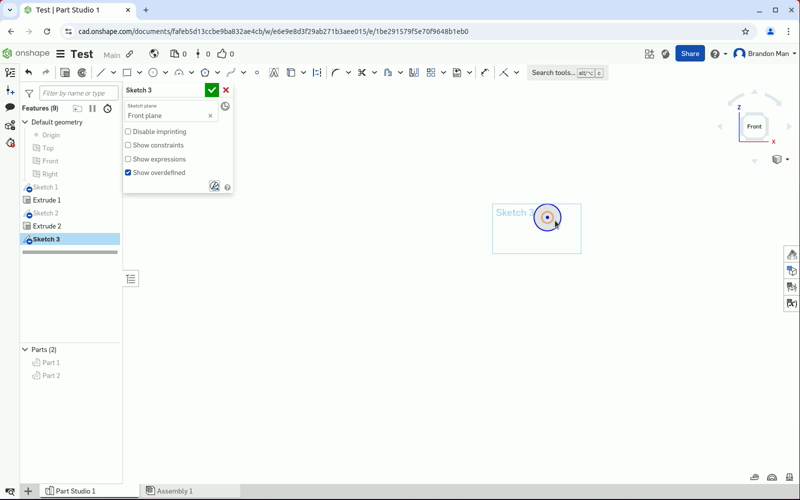
scroll(6)
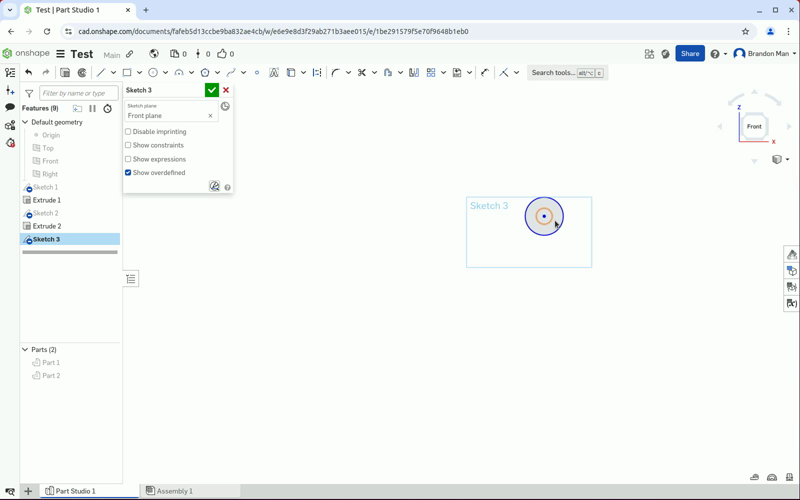
scroll(6)
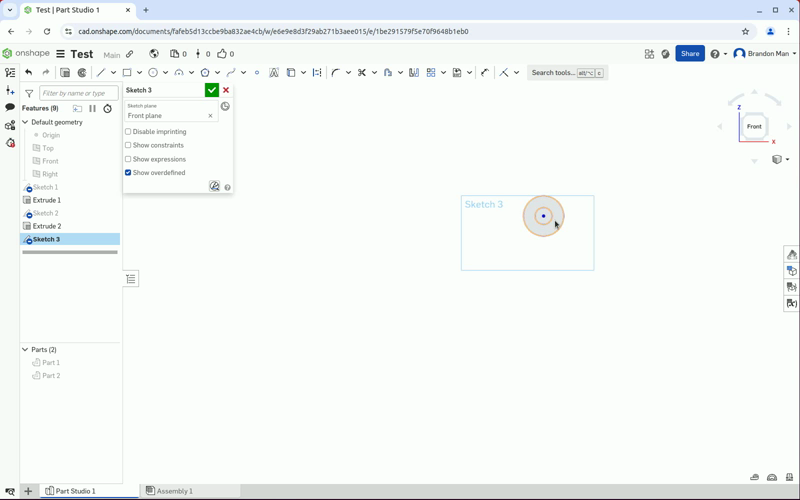
scroll(6)
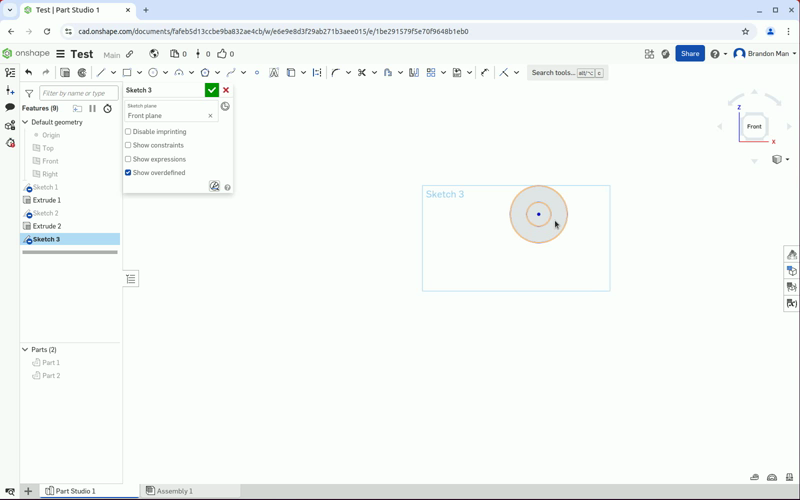
scroll(6)
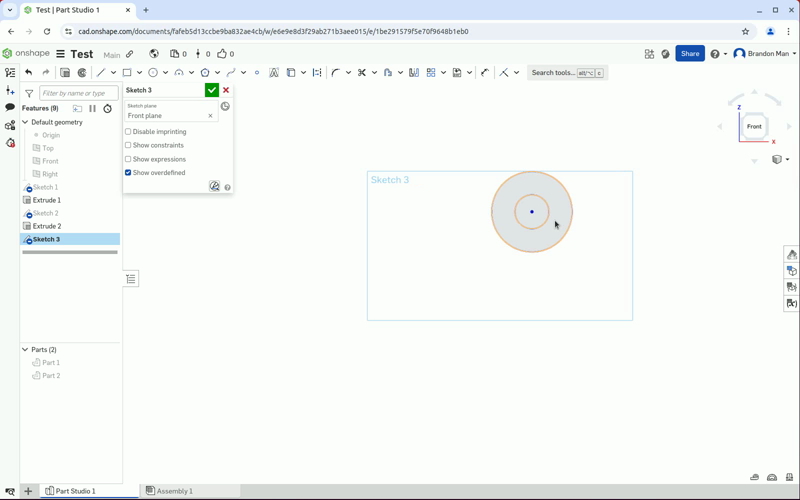
scroll(6)
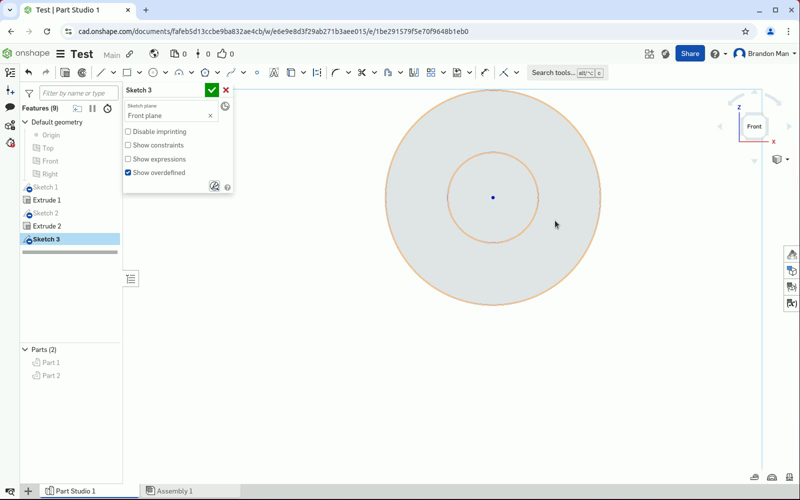
click(555, 220)
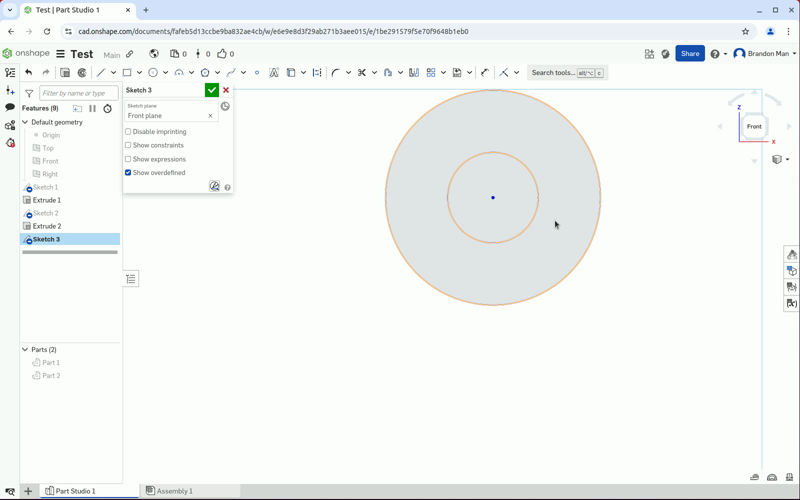
scroll(-6)
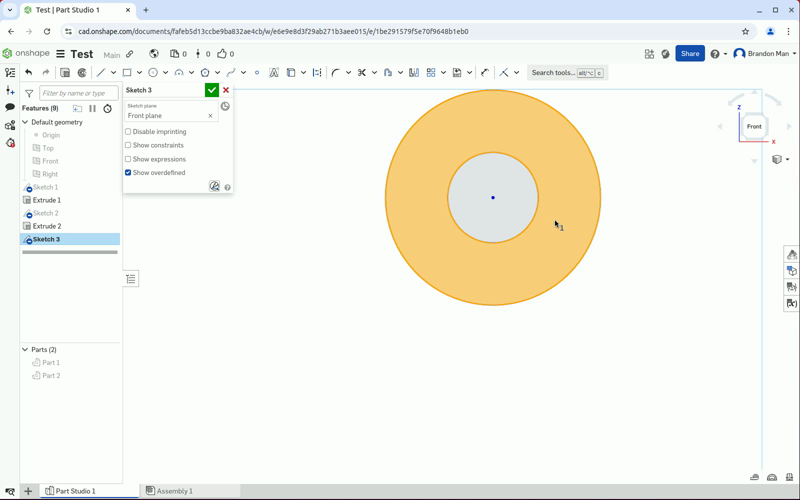
scroll(-6)
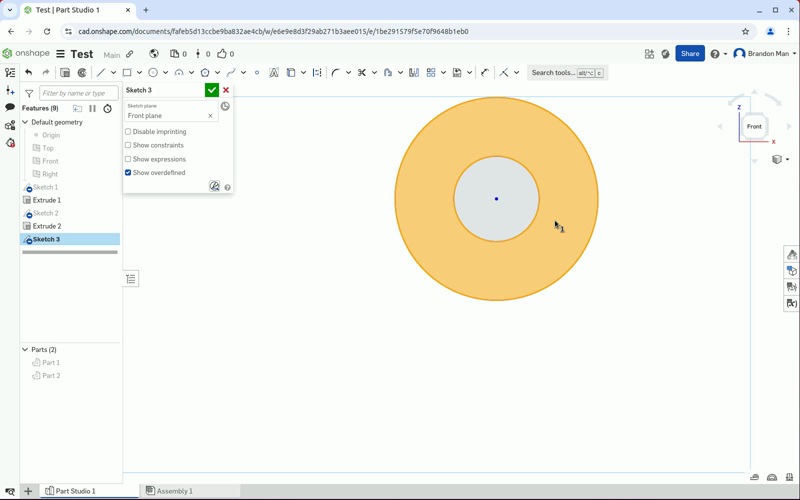
scroll(-6)
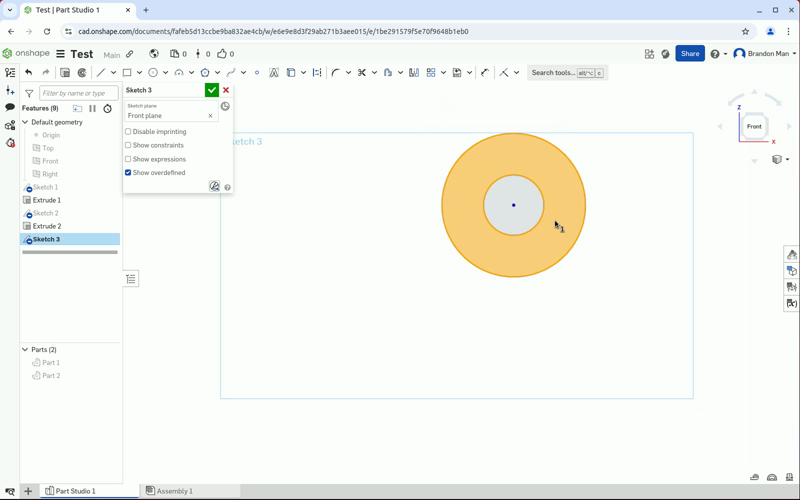
scroll(-6)
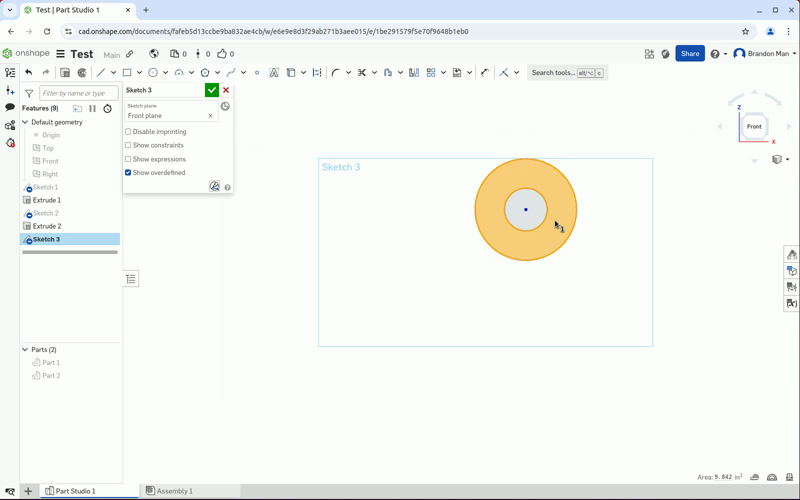
scroll(-6)
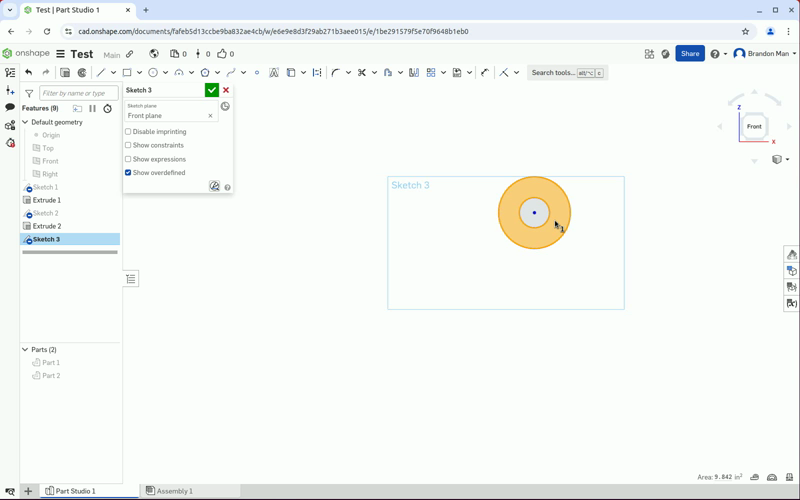
scroll(-6)
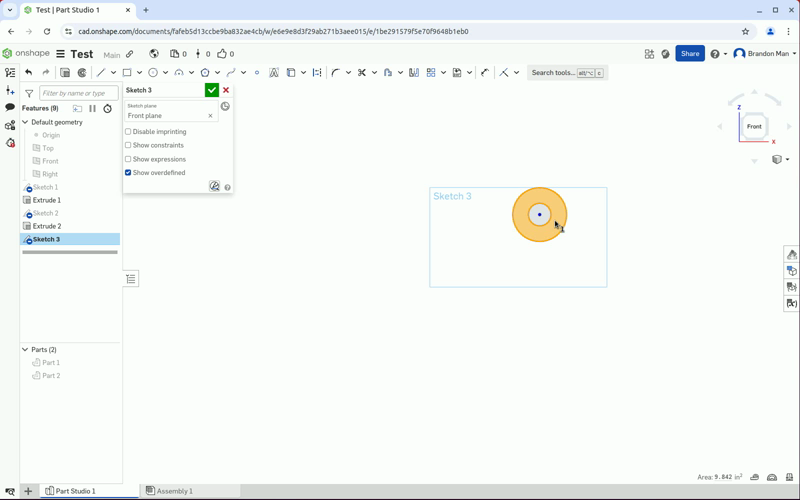
scroll(-6)
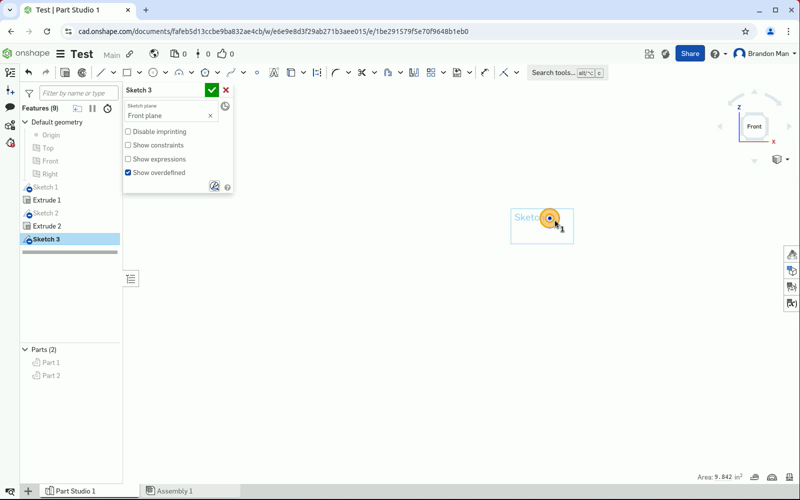
mouse_move(73, 352)
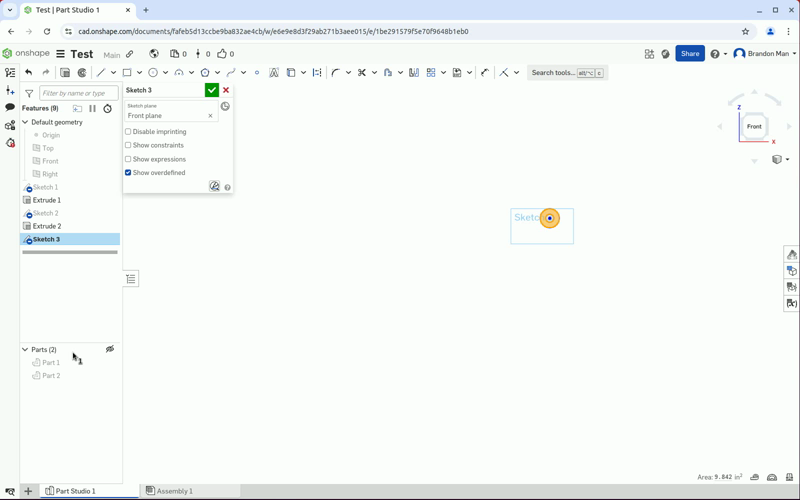
key(shift+y)
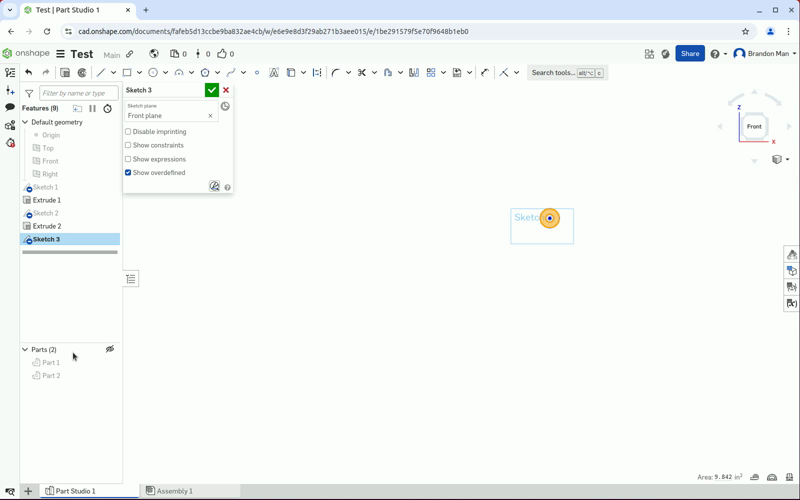
key(shift+e)
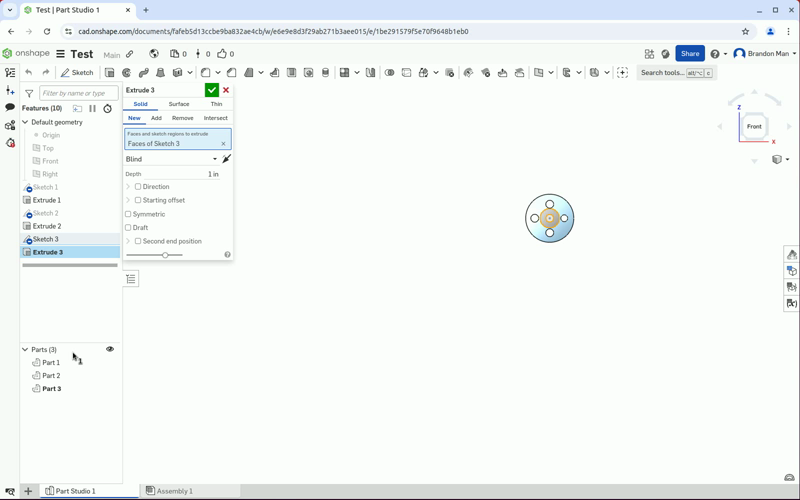
mouse_move(143, 106)
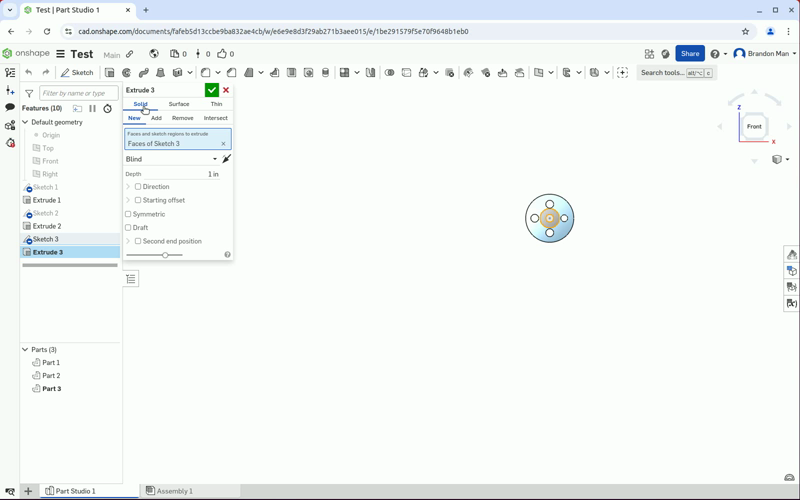
click(143, 106)
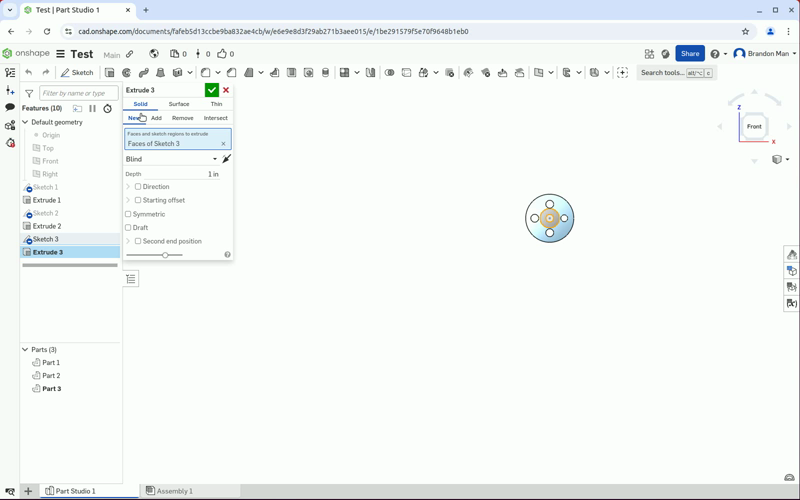
mouse_move(137, 120)
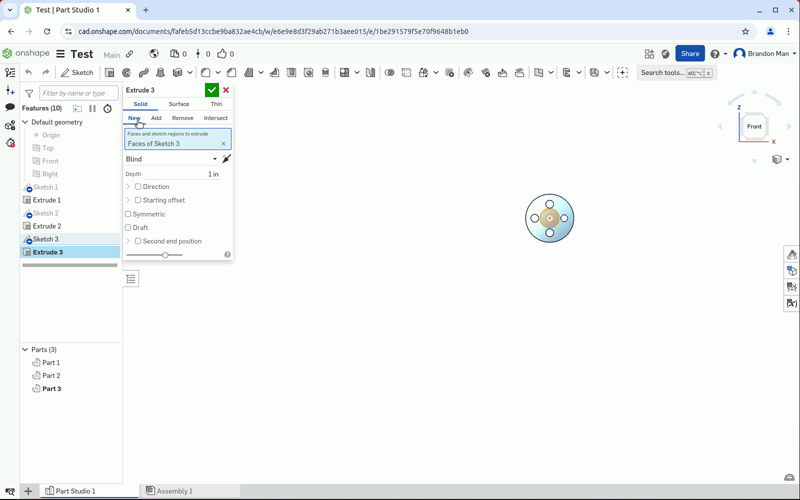
click(137, 120)
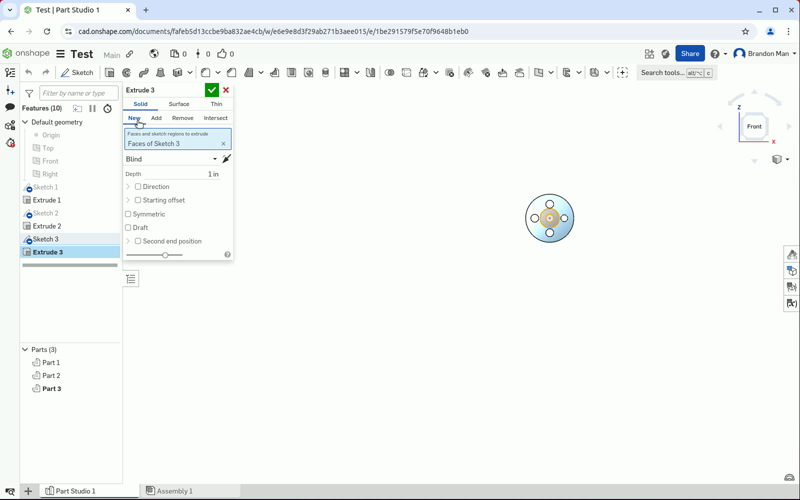
key(tab, 4)
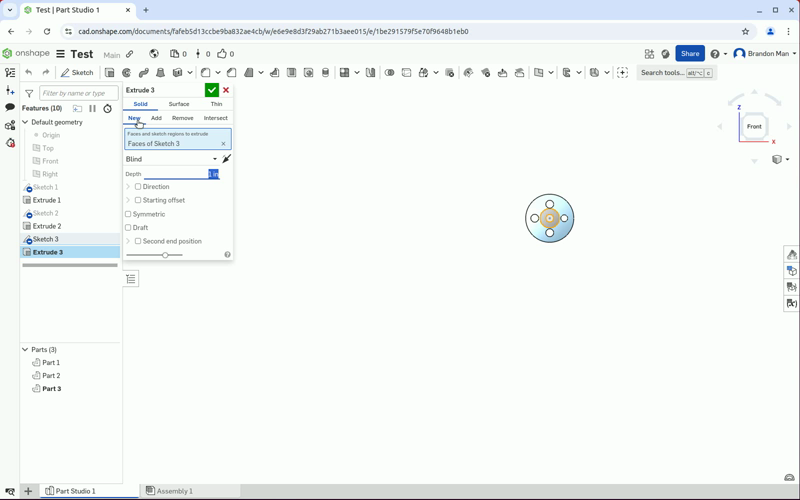
text(-2.889)
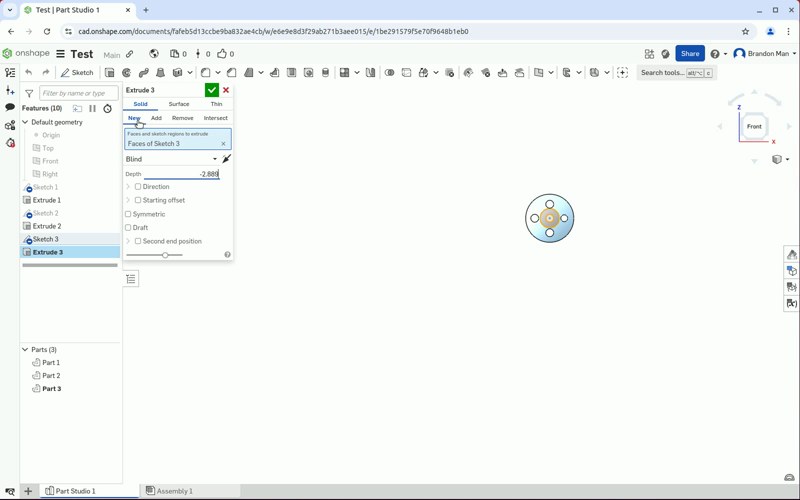
key(enter)
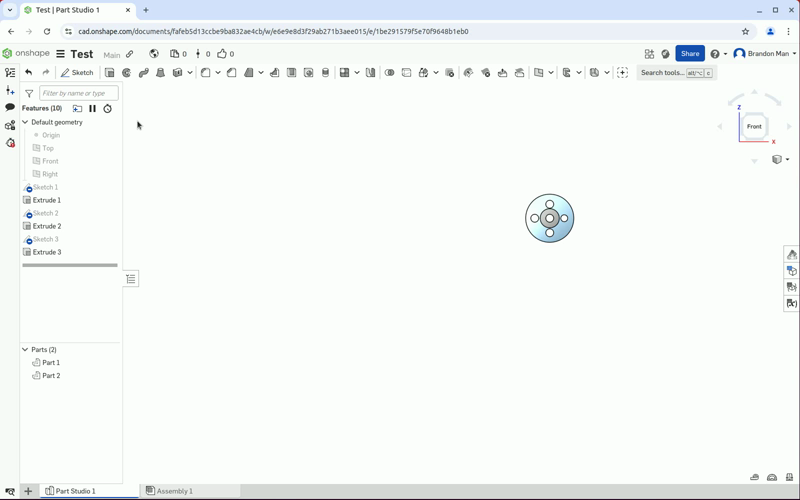
key(shift+h)
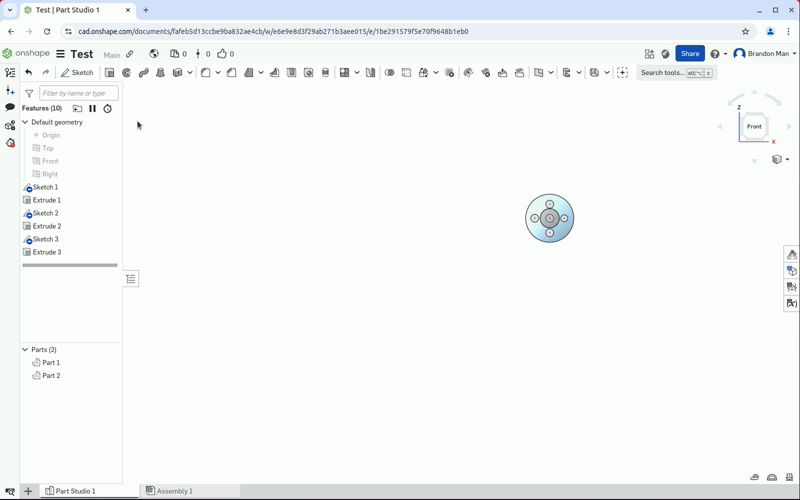
key(shift+h)
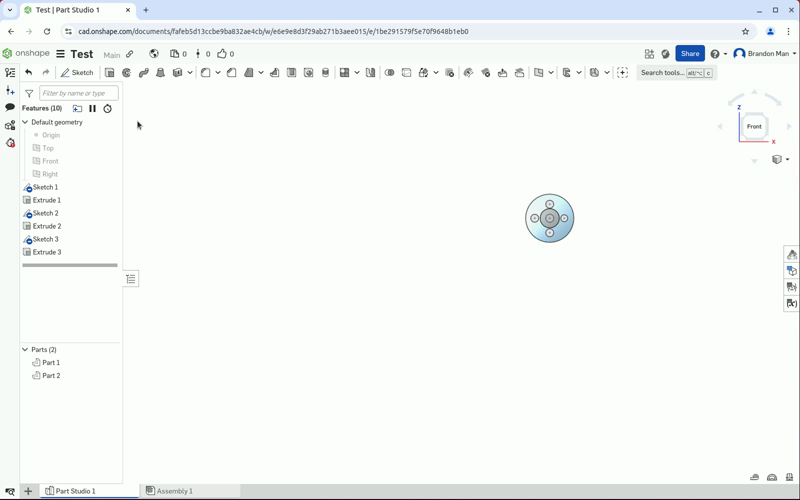
key(shift+7)
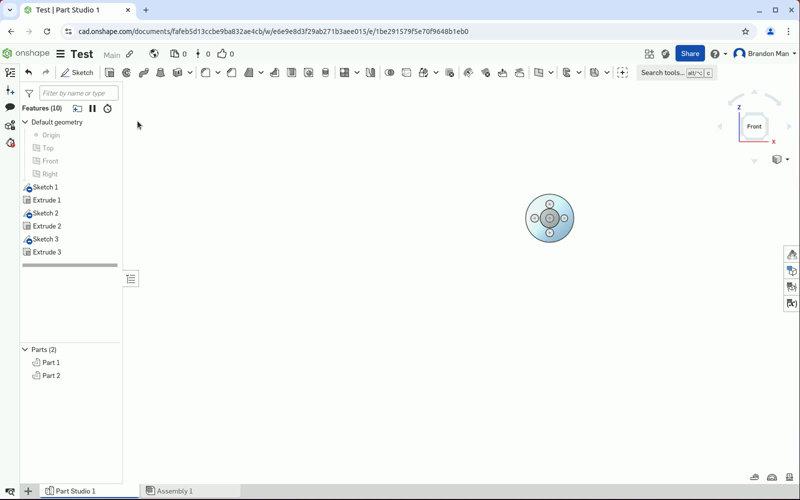
key(left, 2)
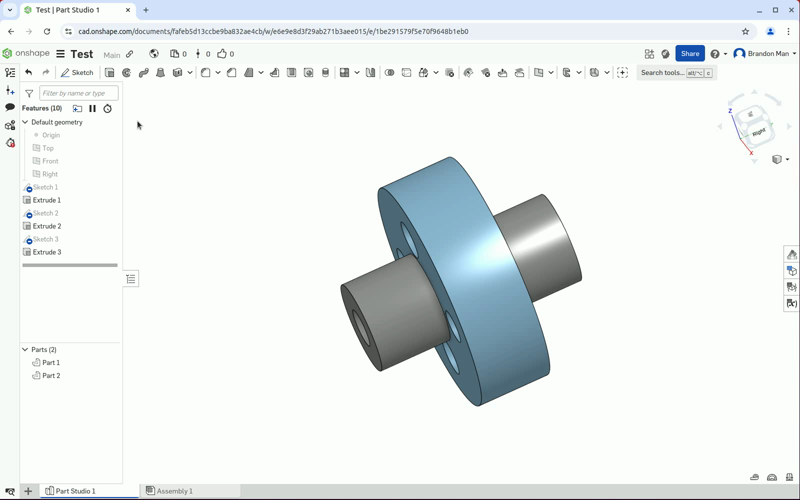
key(down, 2)
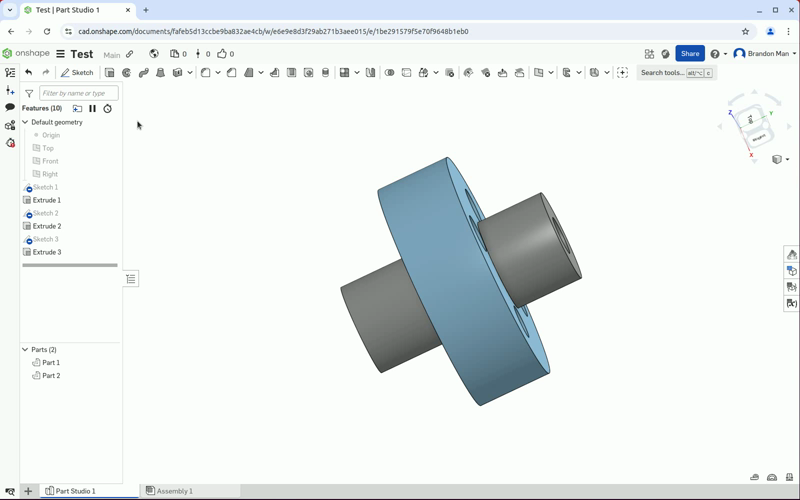
key(up, 2)
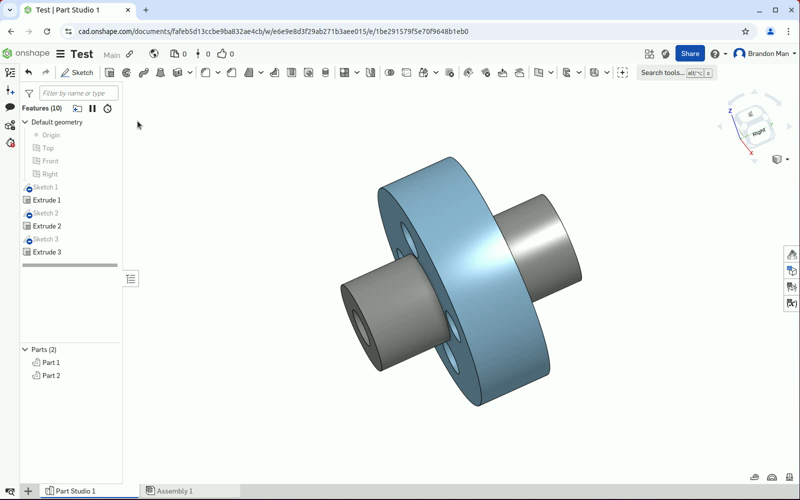
key(right, 2)
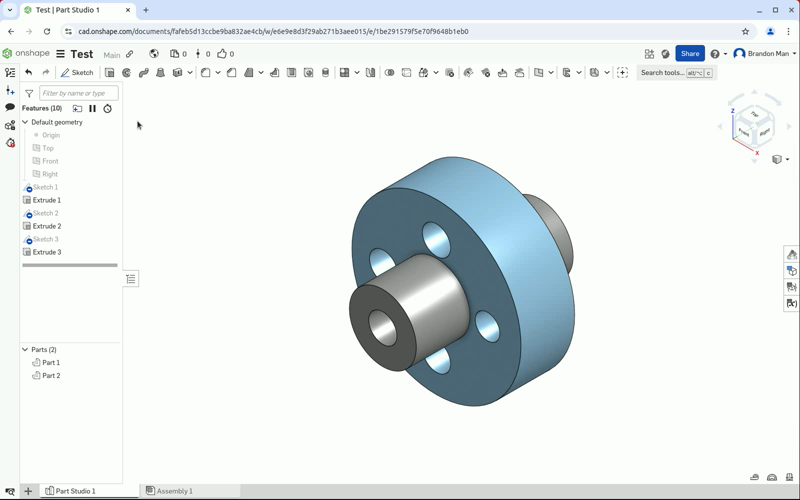
mouse_move(73, 189)
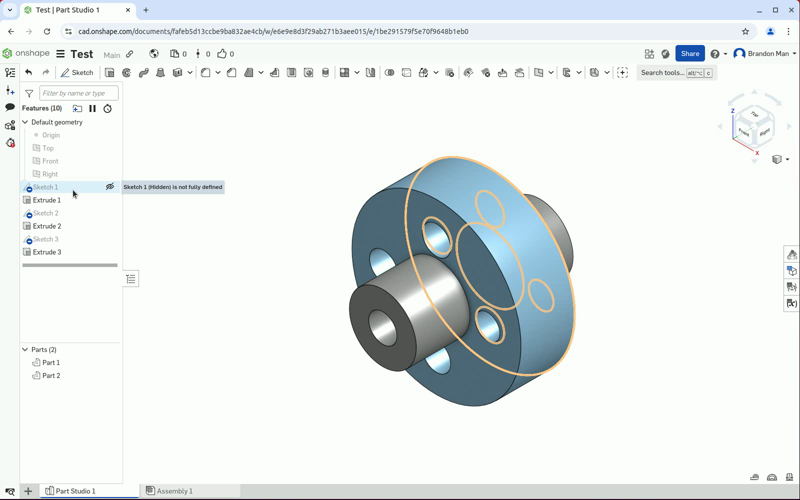
click(73, 189)